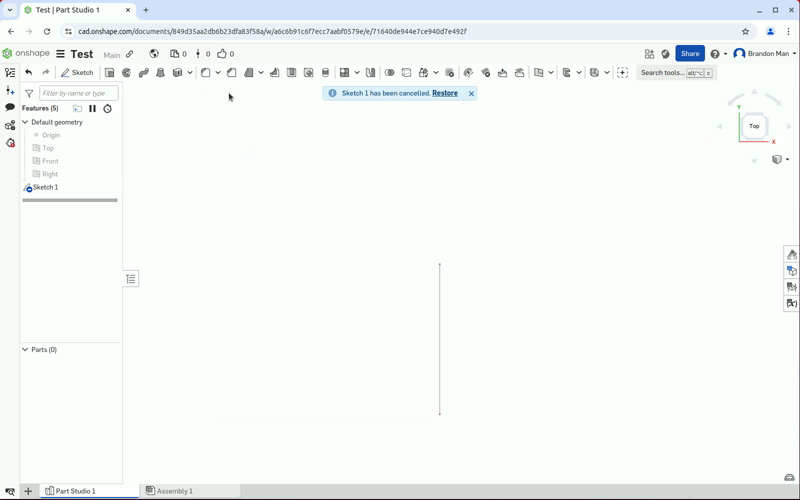
key(shift+h)
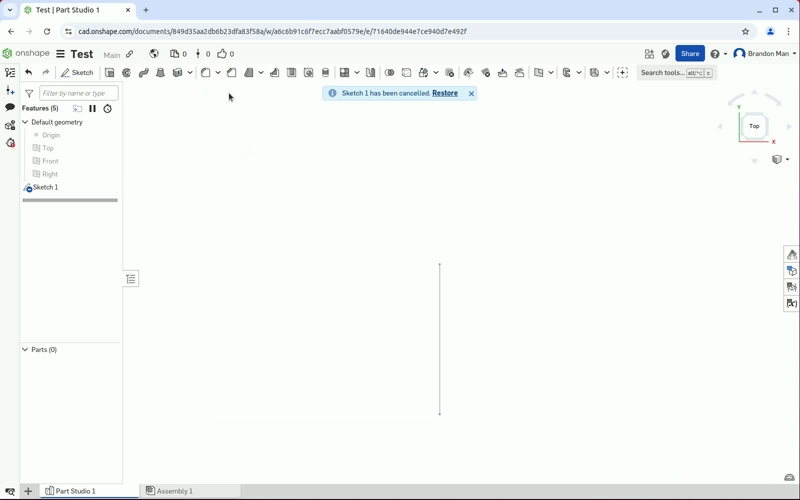
key(shift+s)
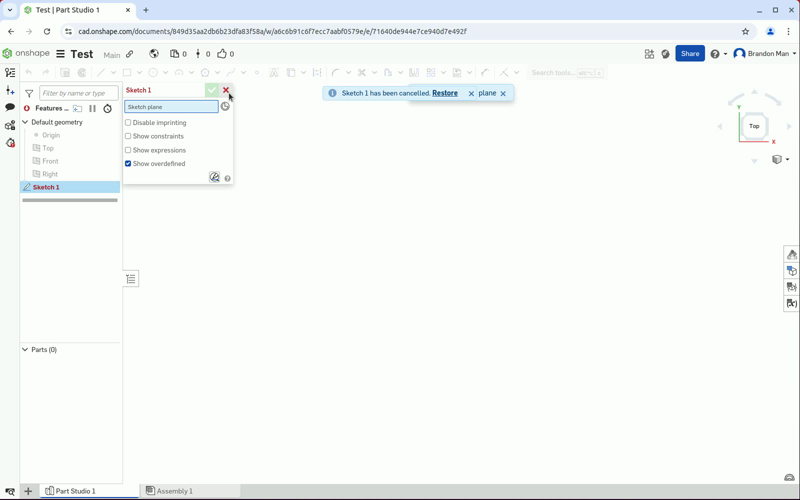
mouse_move(73, 150)
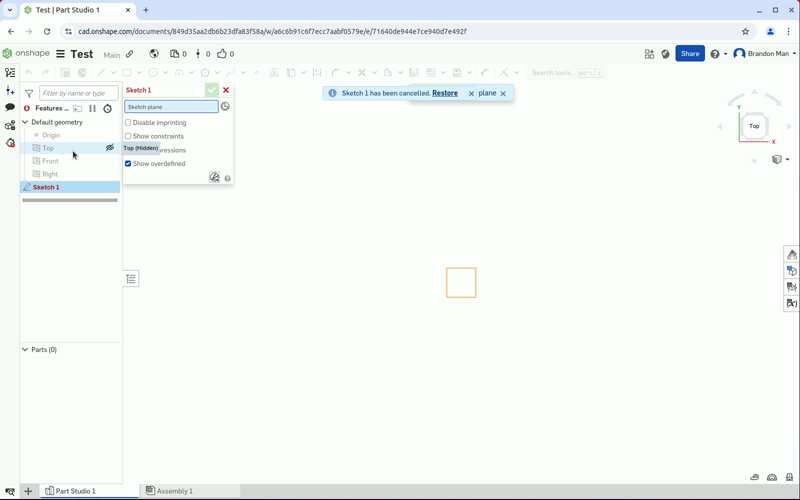
click(73, 150)
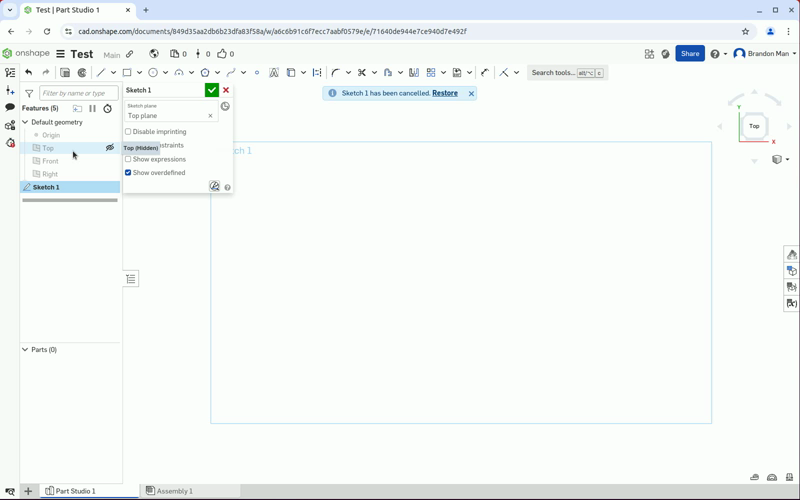
mouse_move(73, 352)
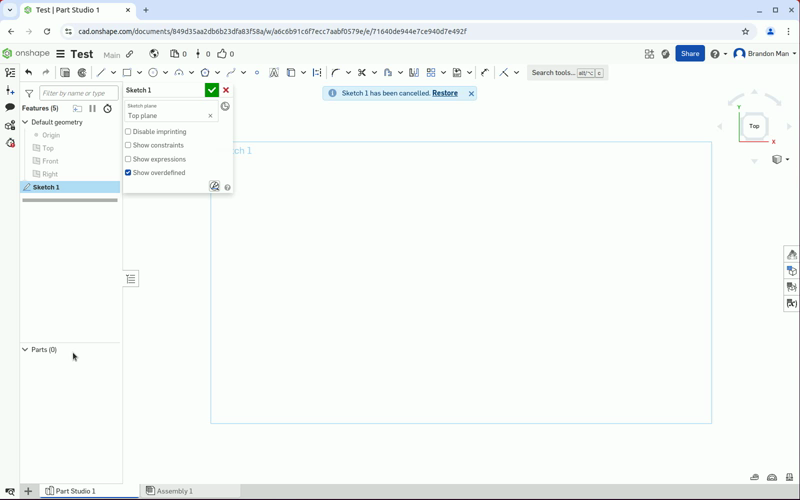
key(y)
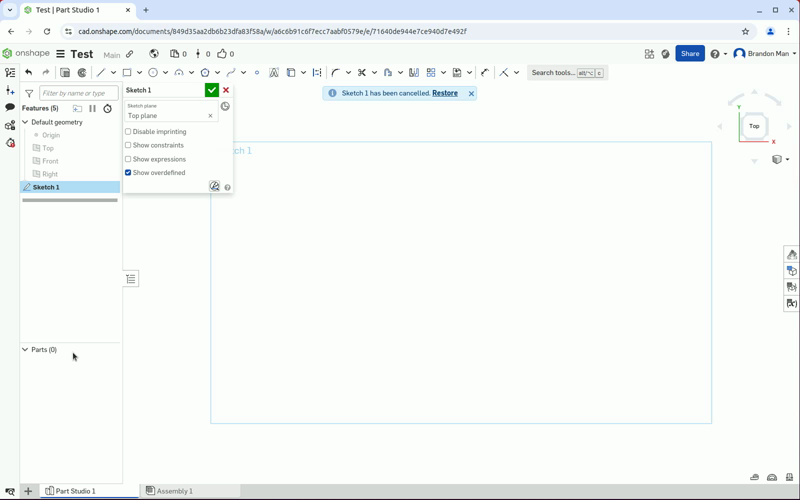
key(l)
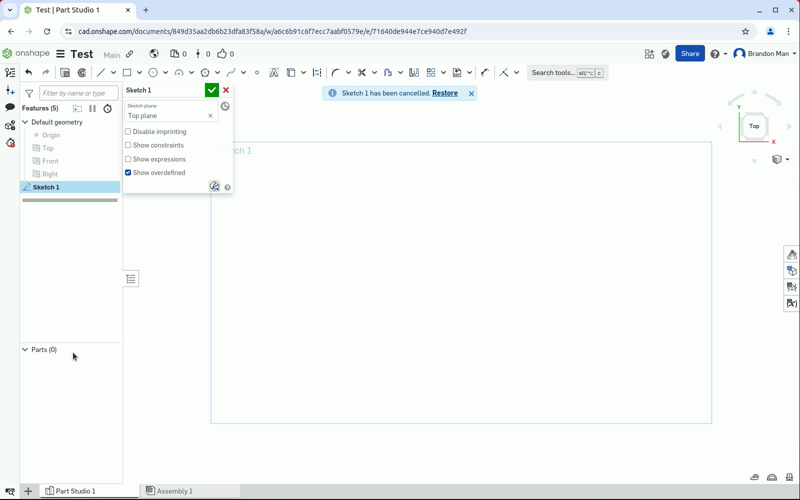
key_down(shift)
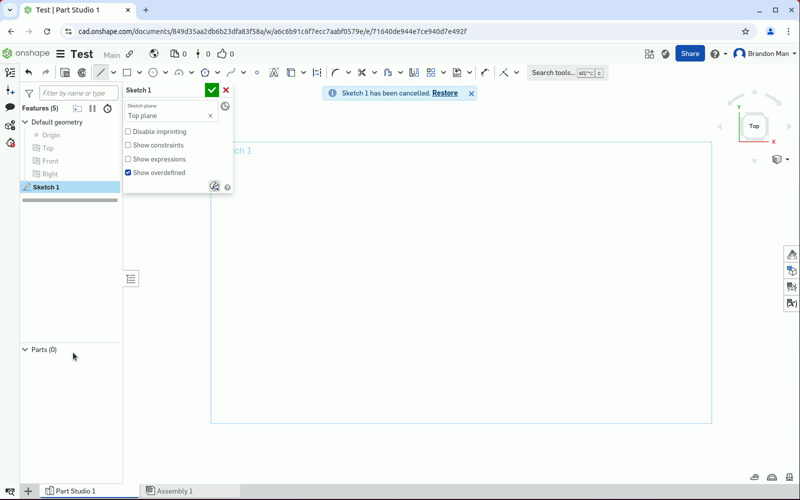
mouse_move(438, 305)
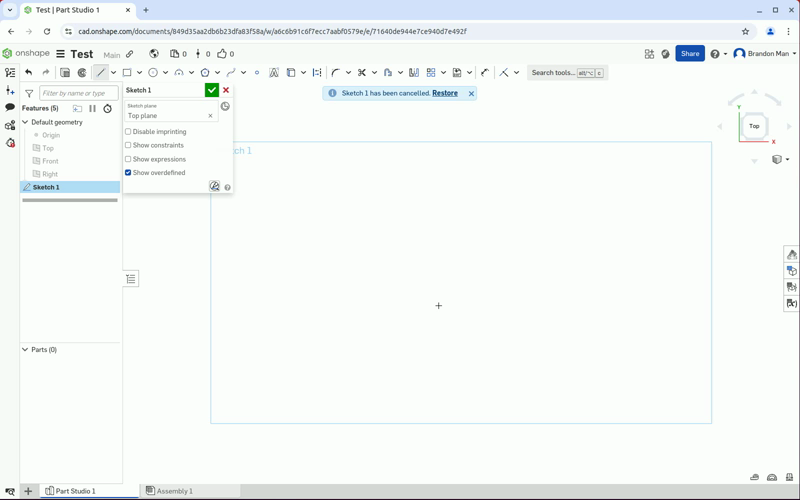
click(438, 305)
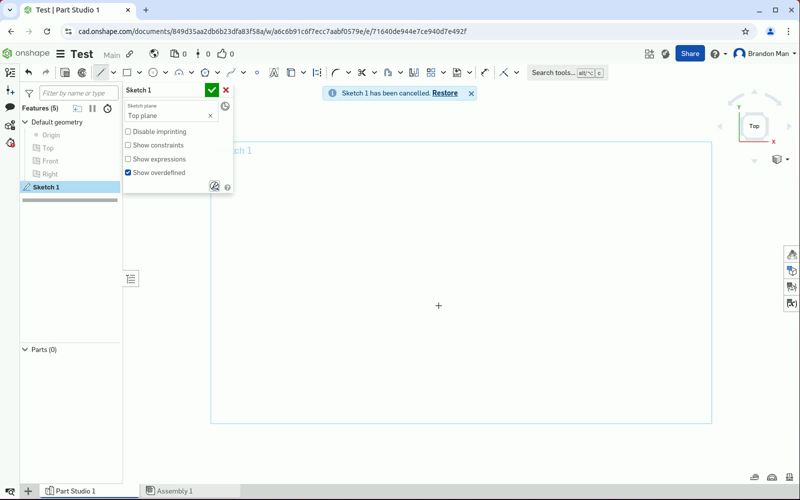
key_up(shift)
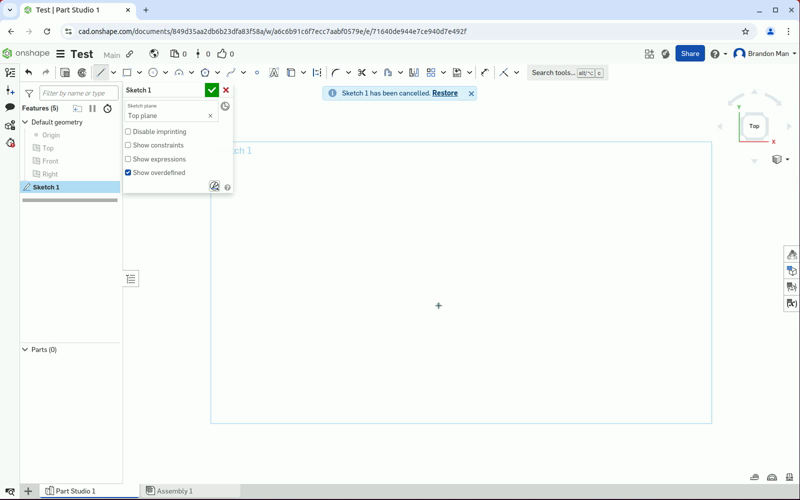
key_down(shift)
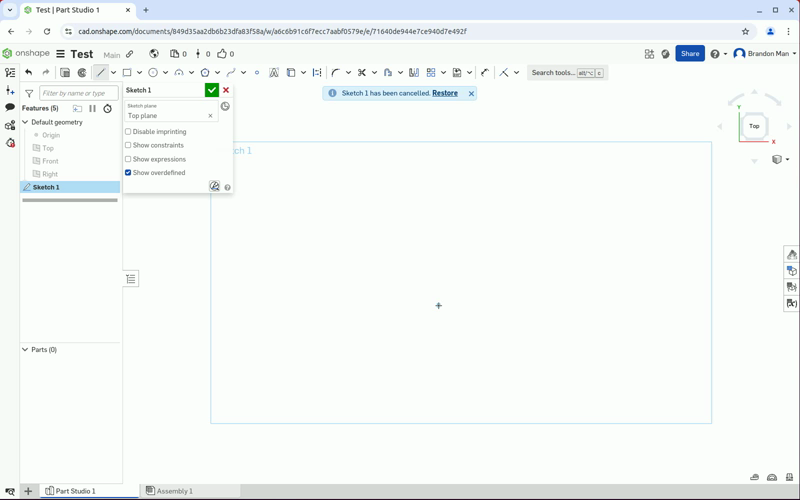
mouse_move(468, 305)
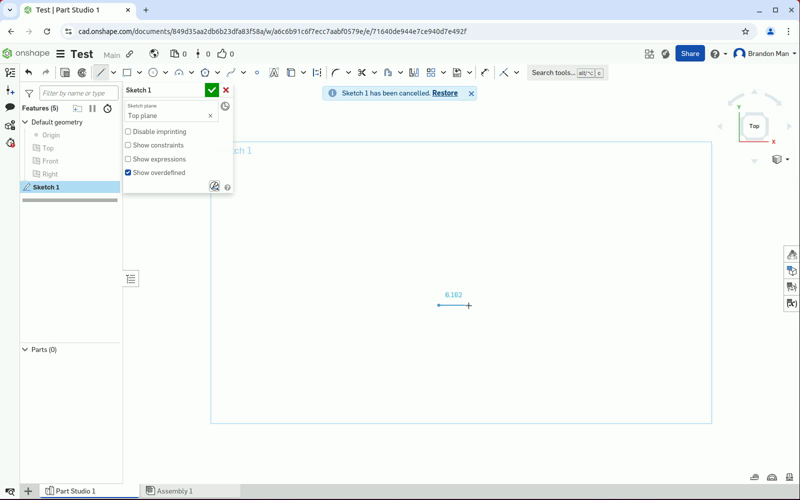
mouse_move(483, 305)
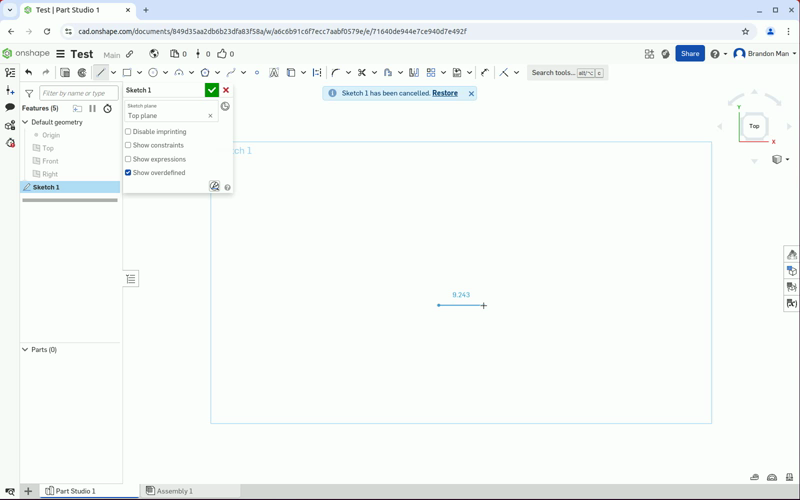
click(483, 305)
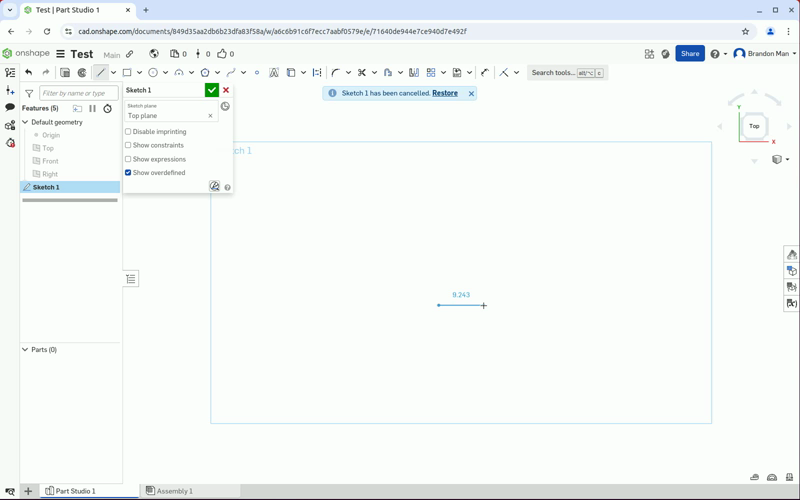
key_up(shift)
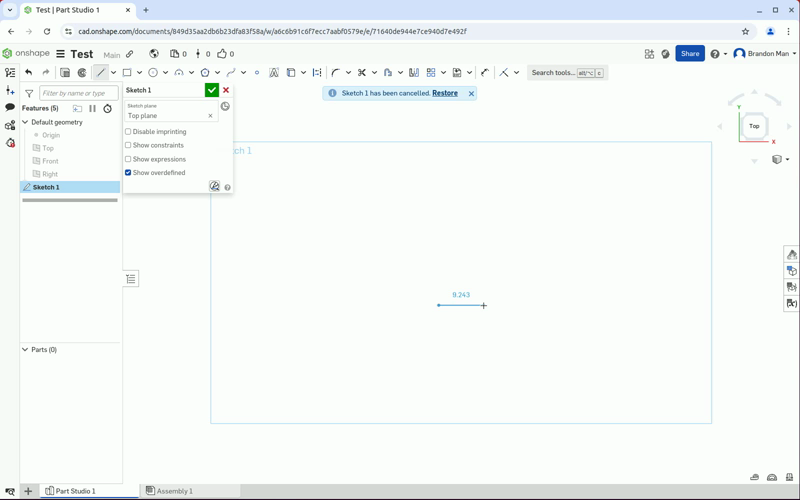
key_down(shift)
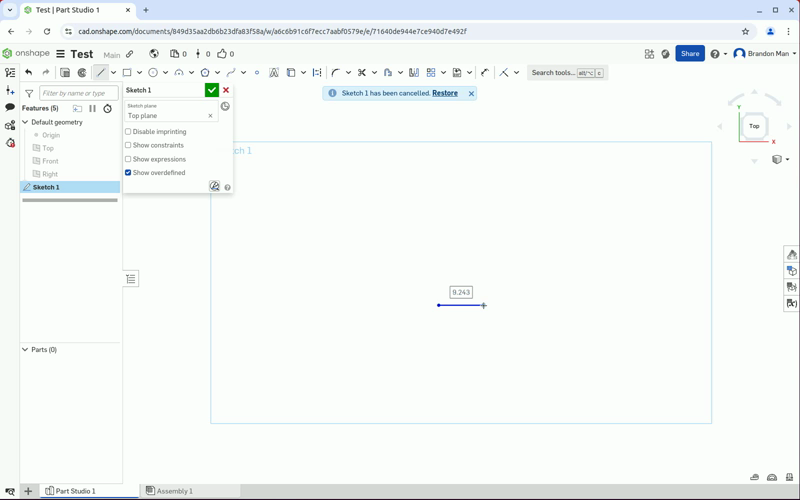
mouse_move(513, 305)
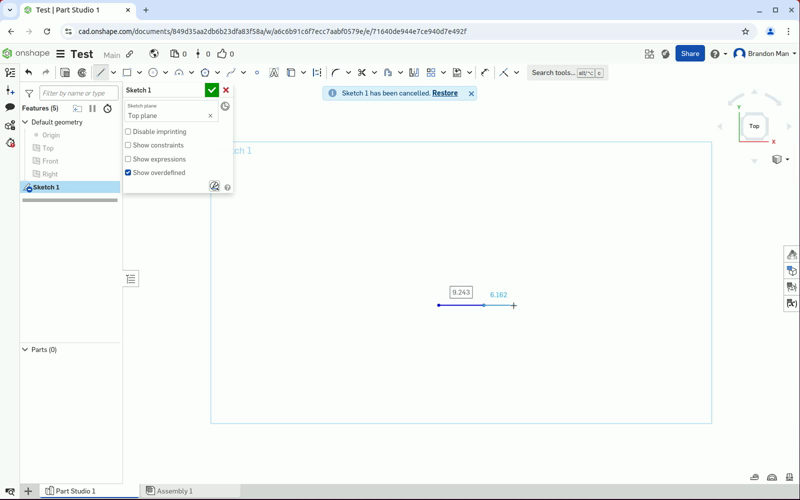
mouse_move(483, 259)
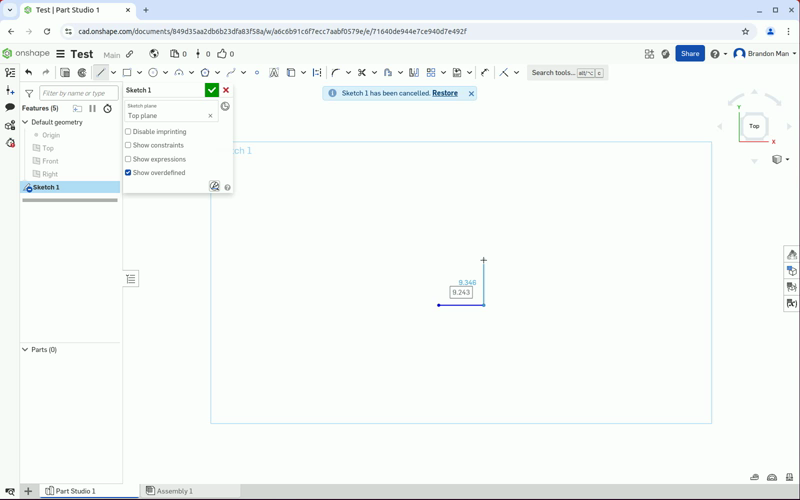
click(483, 259)
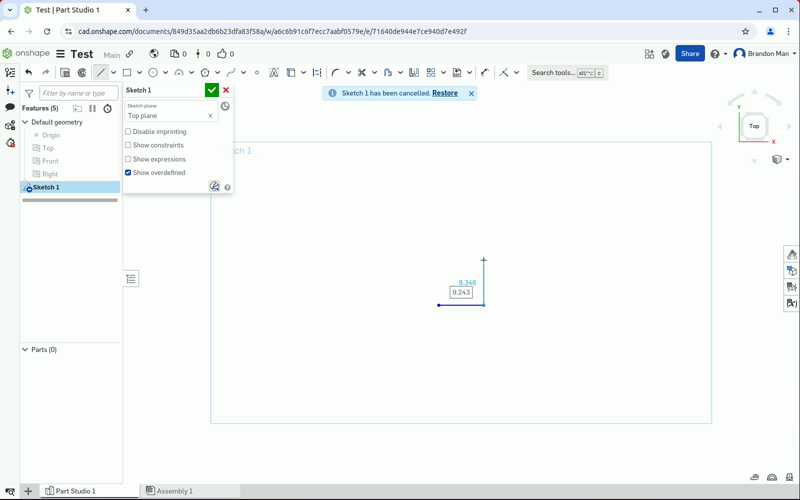
key_up(shift)
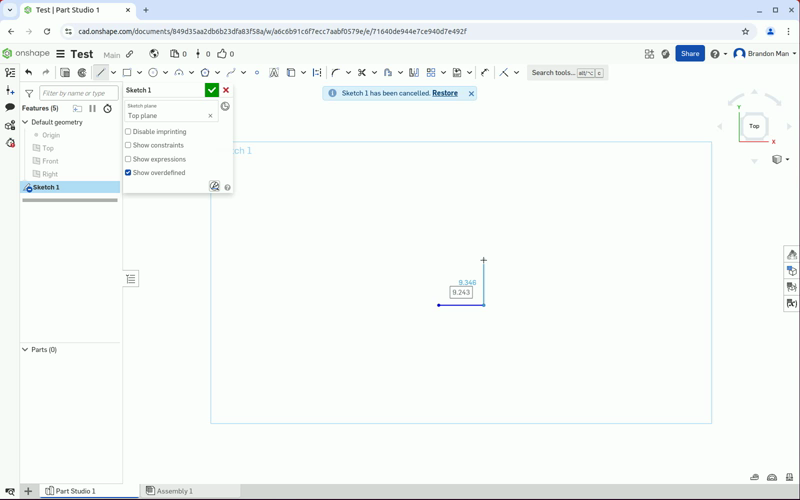
key_down(shift)
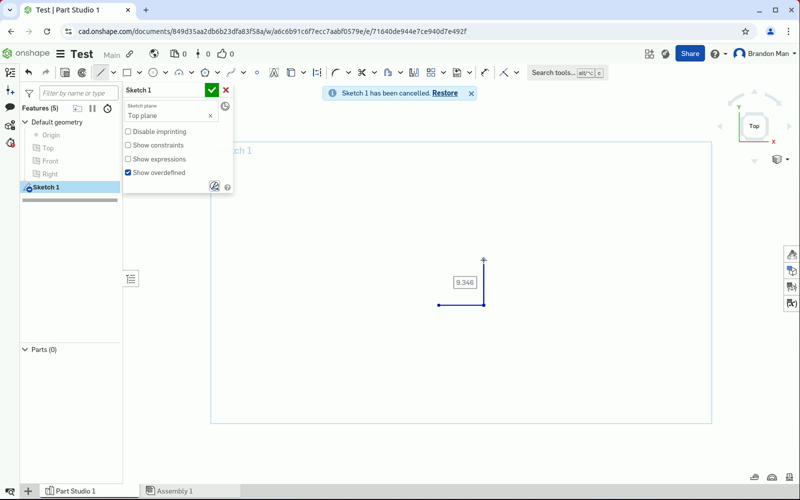
mouse_move(513, 259)
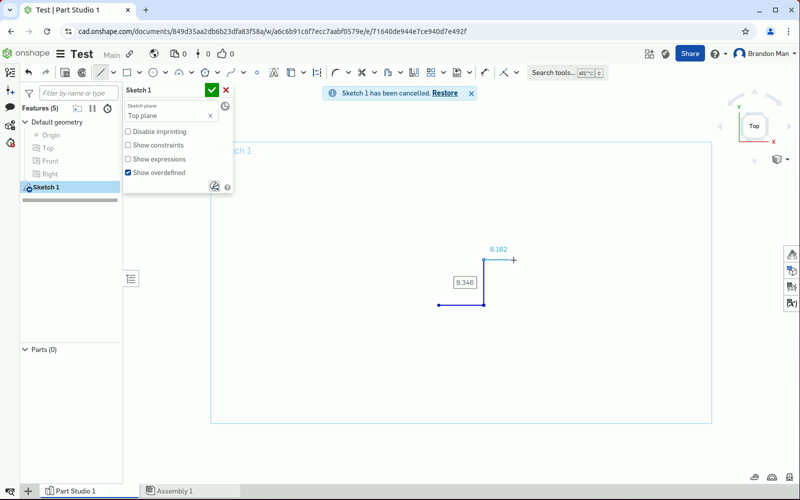
mouse_move(438, 259)
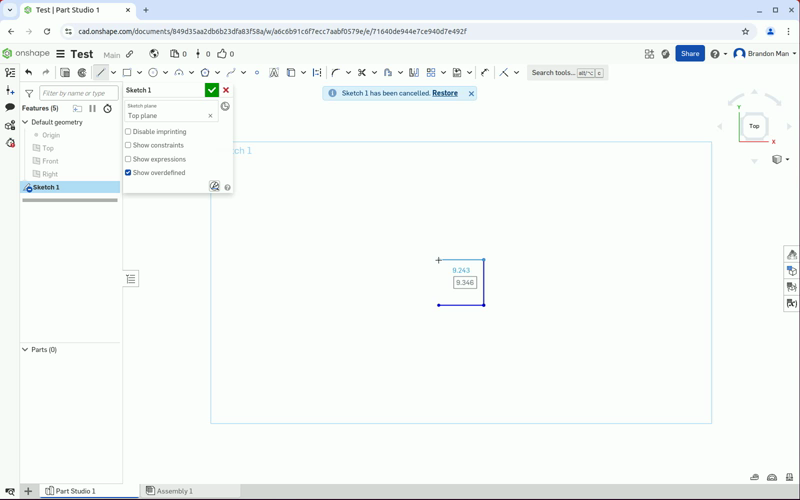
click(438, 259)
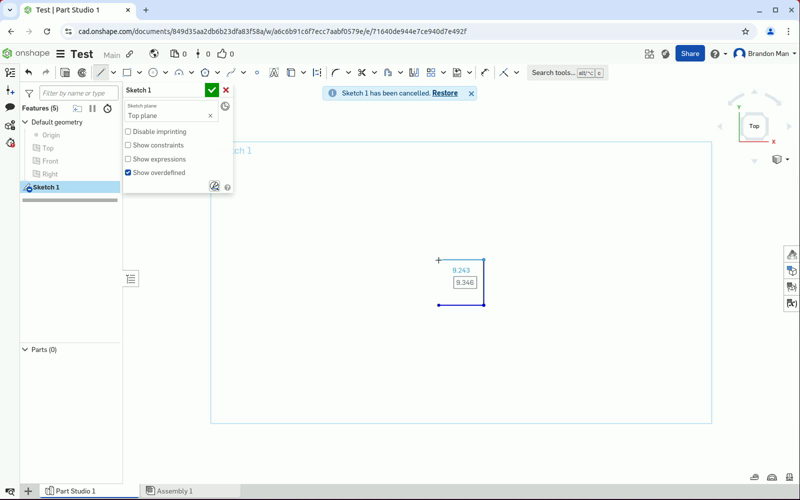
key_up(shift)
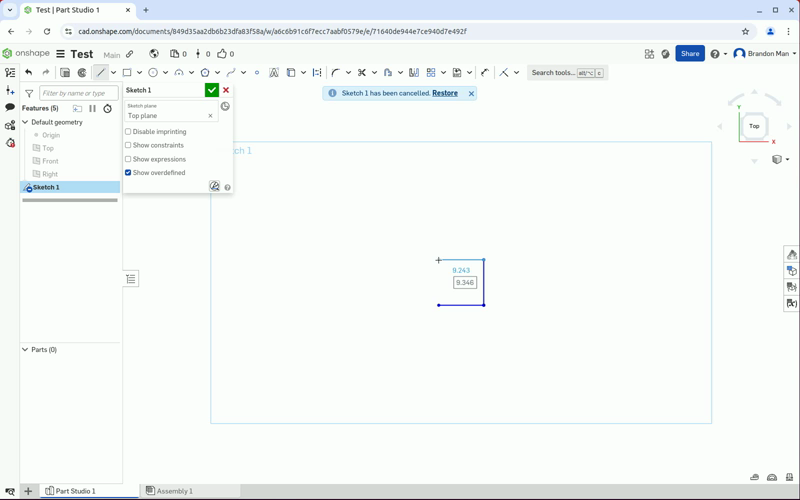
mouse_move(468, 259)
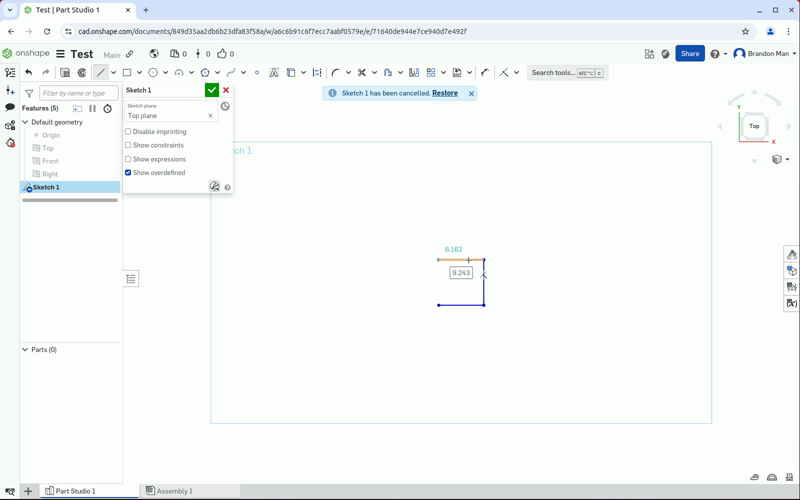
key_down(shift)
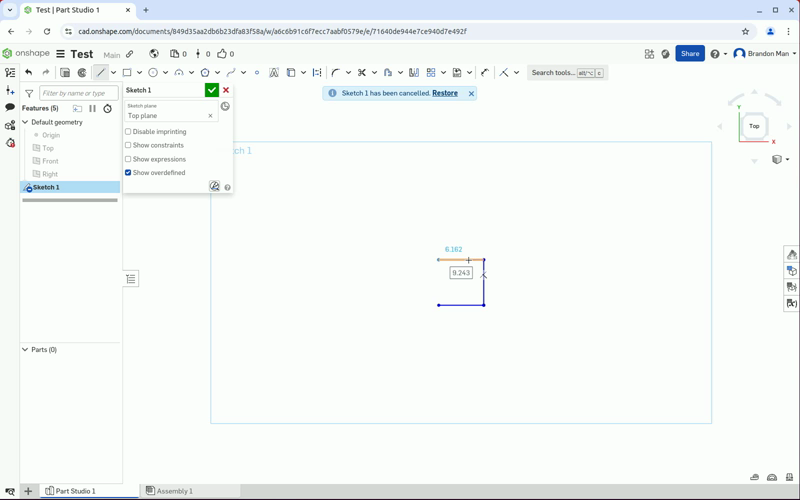
mouse_move(438, 305)
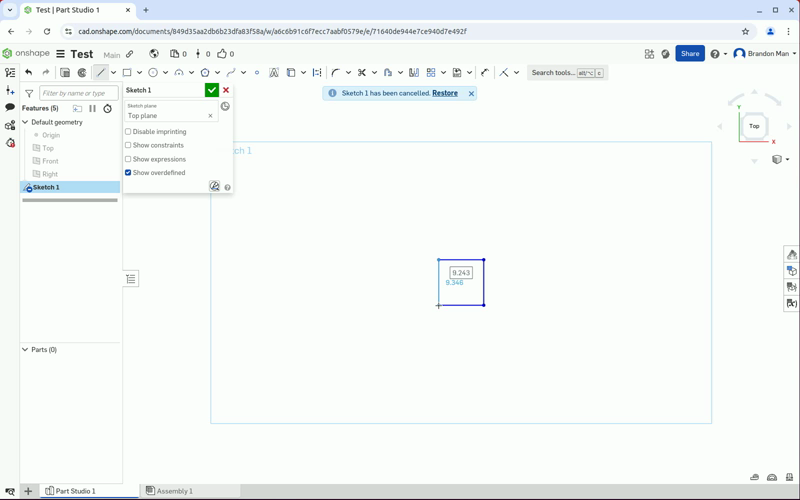
key_up(shift)
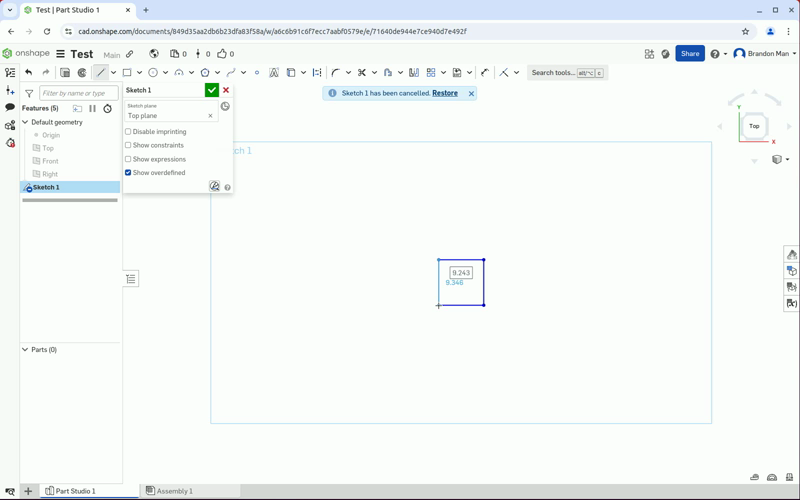
click(438, 305)
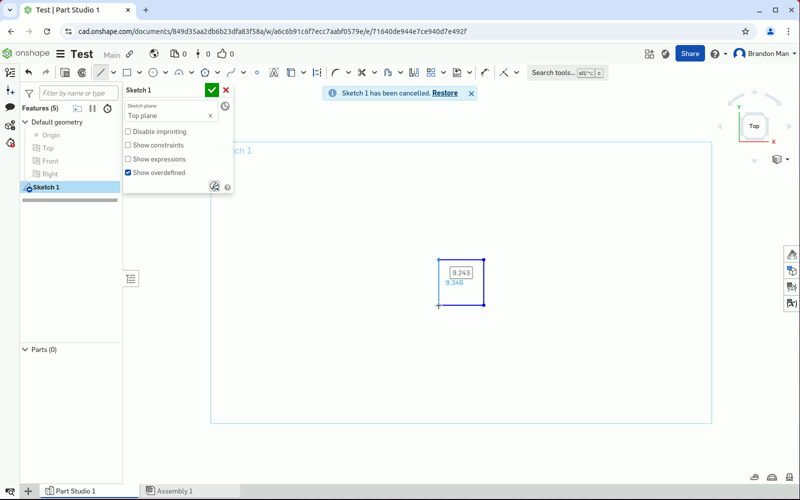
key(esc)
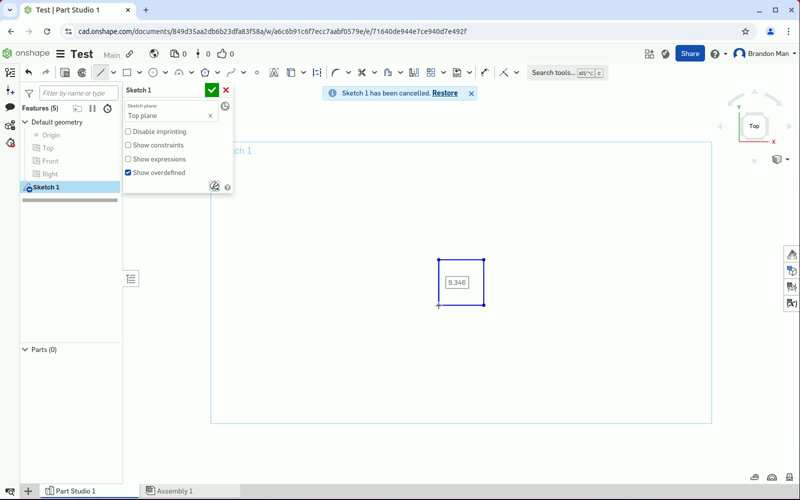
key(l)
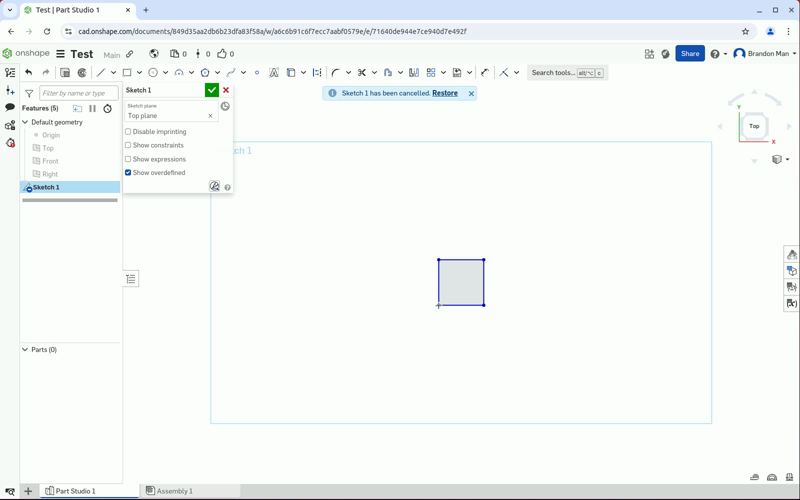
key_down(shift)
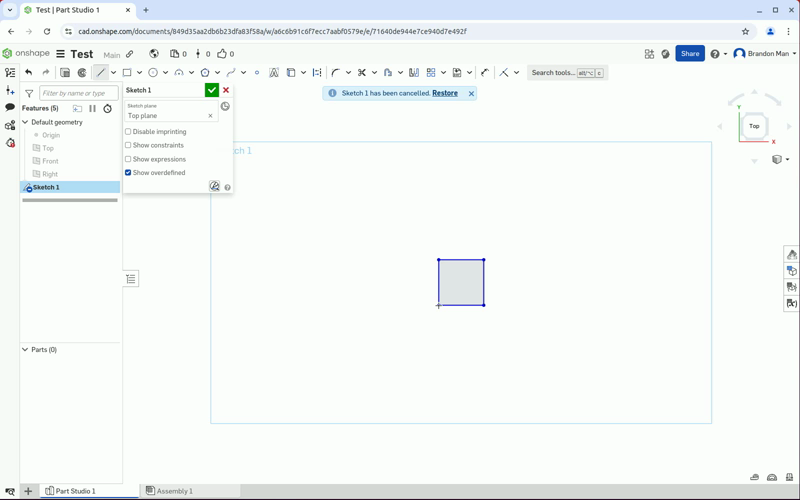
mouse_move(441, 301)
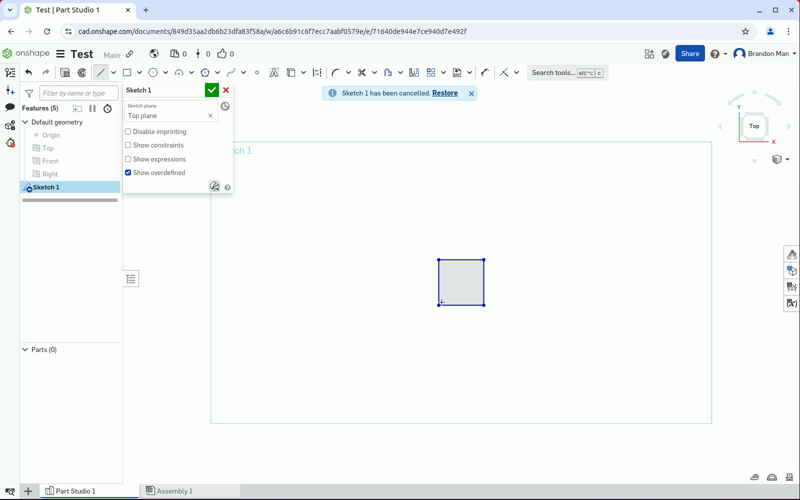
click(441, 301)
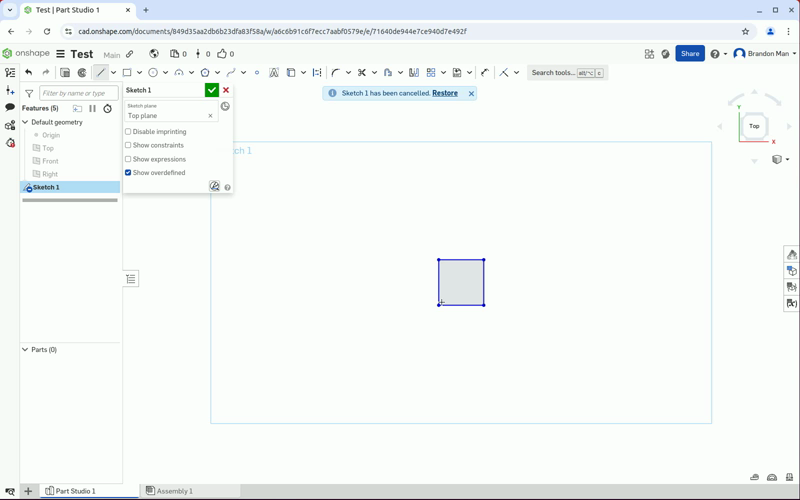
key_up(shift)
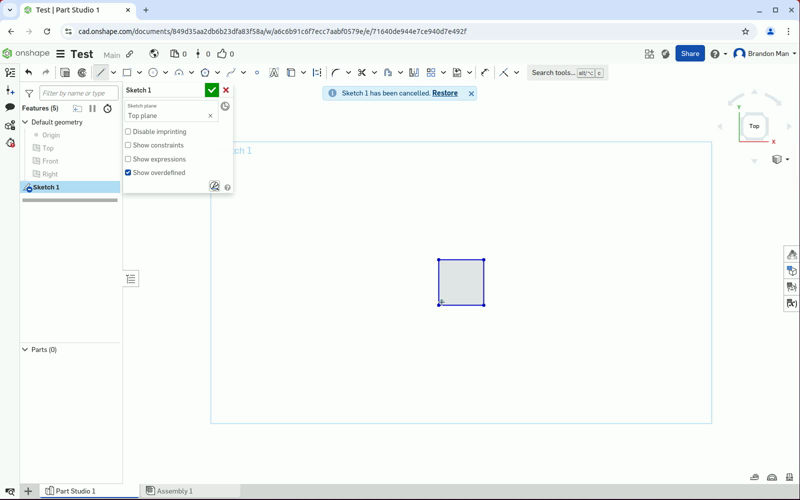
key_down(shift)
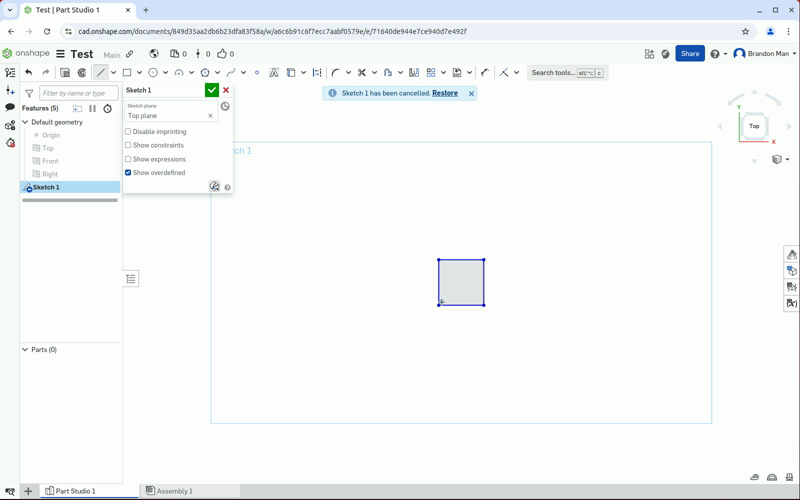
mouse_move(471, 301)
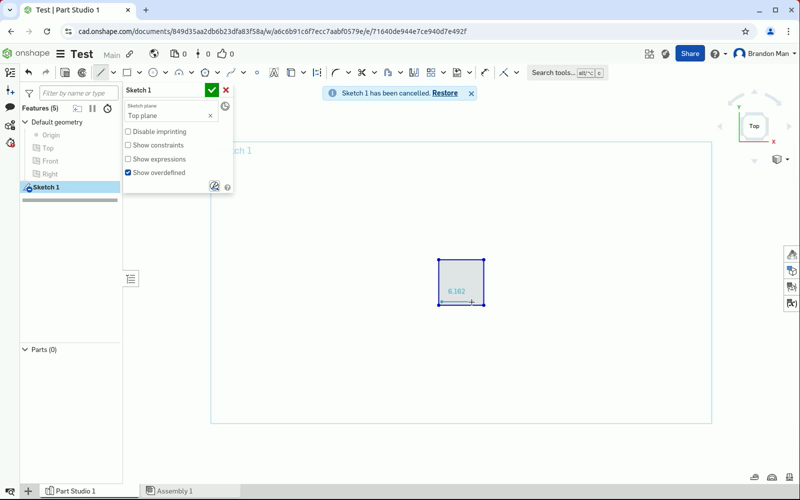
mouse_move(480, 301)
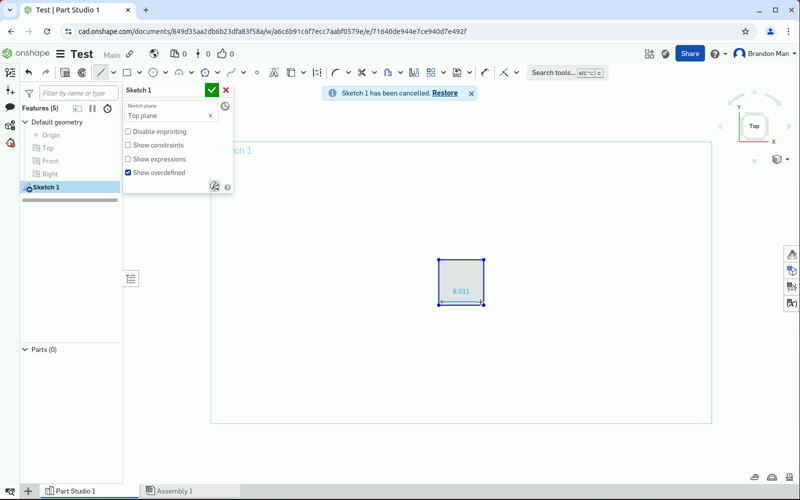
click(480, 301)
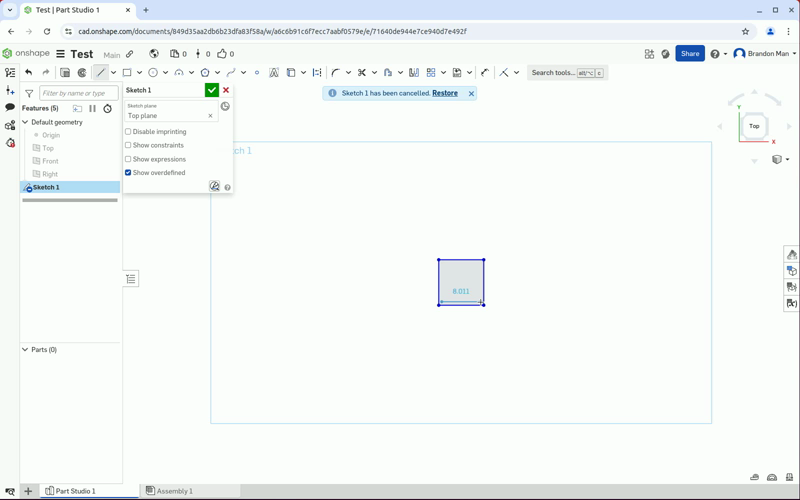
key_up(shift)
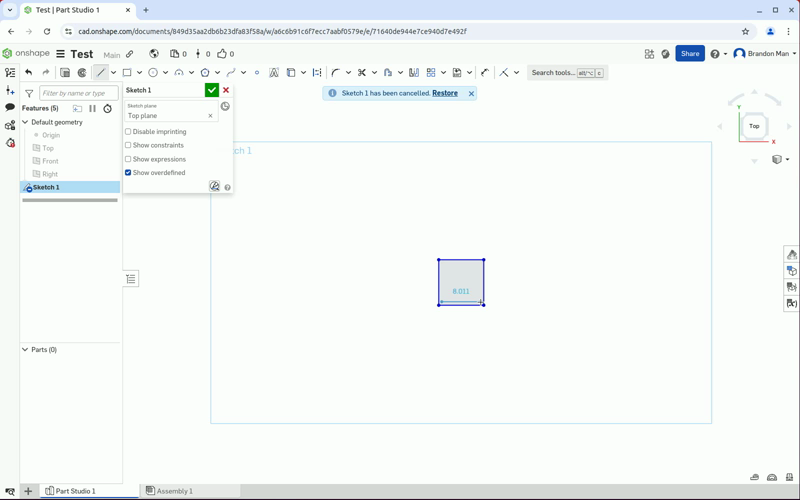
key_down(shift)
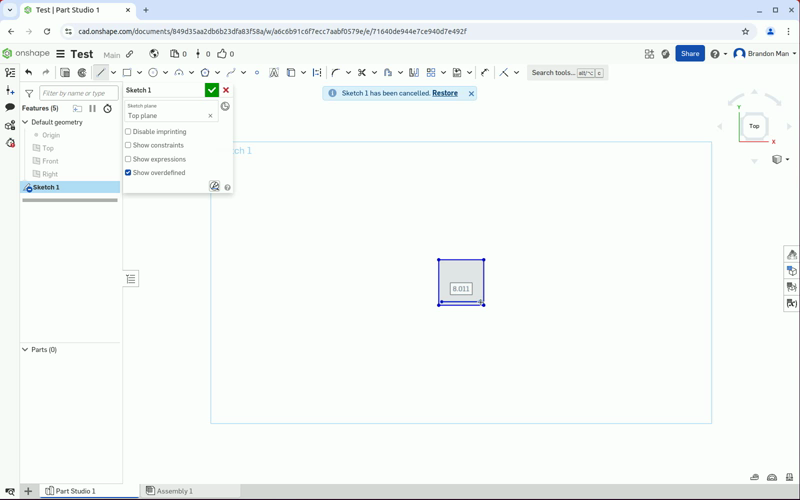
mouse_move(510, 301)
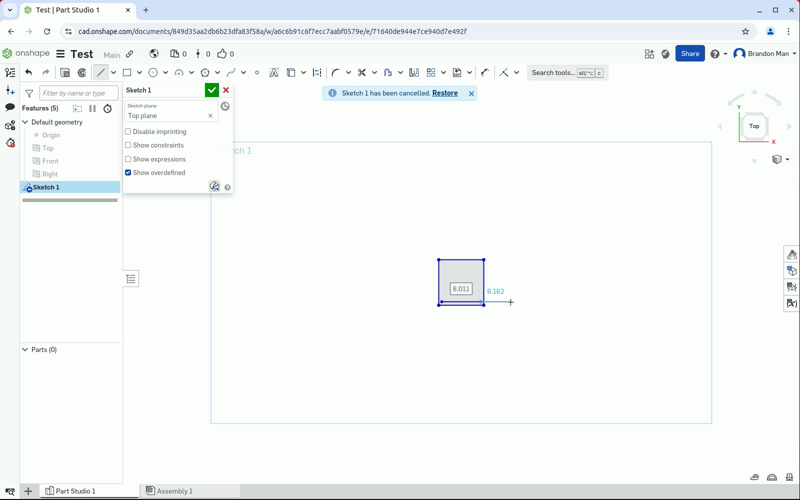
mouse_move(480, 263)
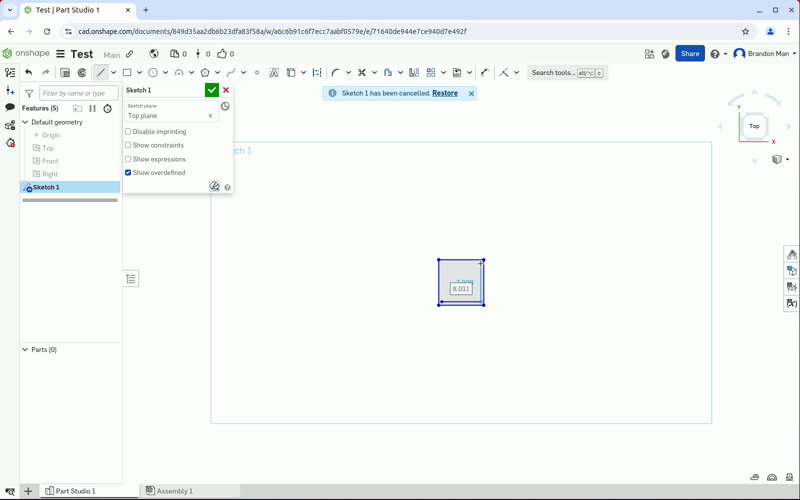
click(480, 263)
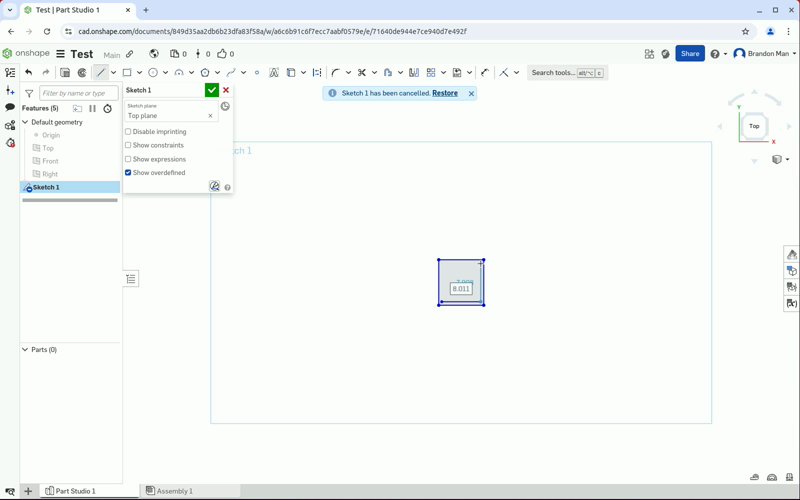
key_up(shift)
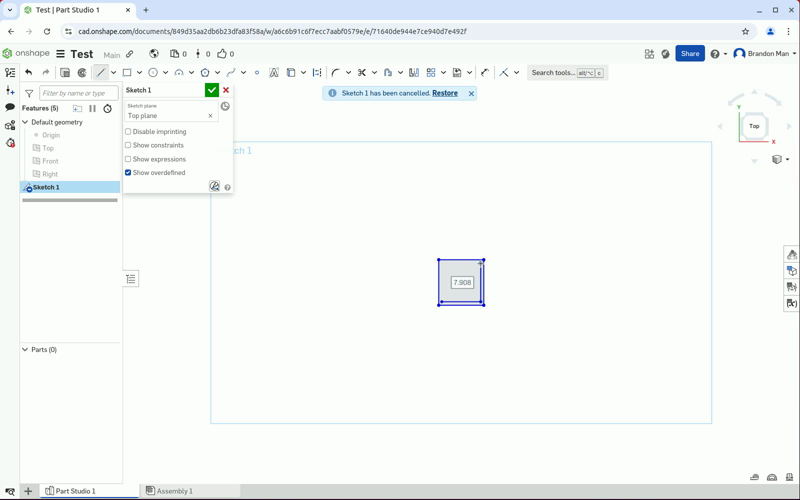
key_down(shift)
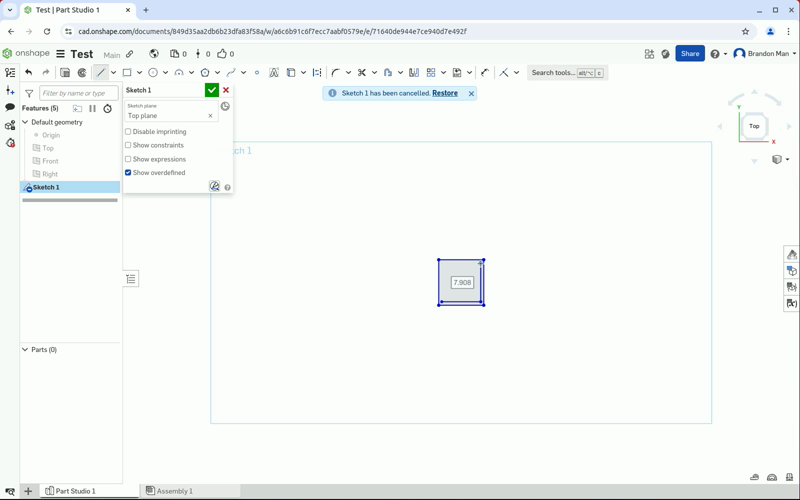
mouse_move(510, 263)
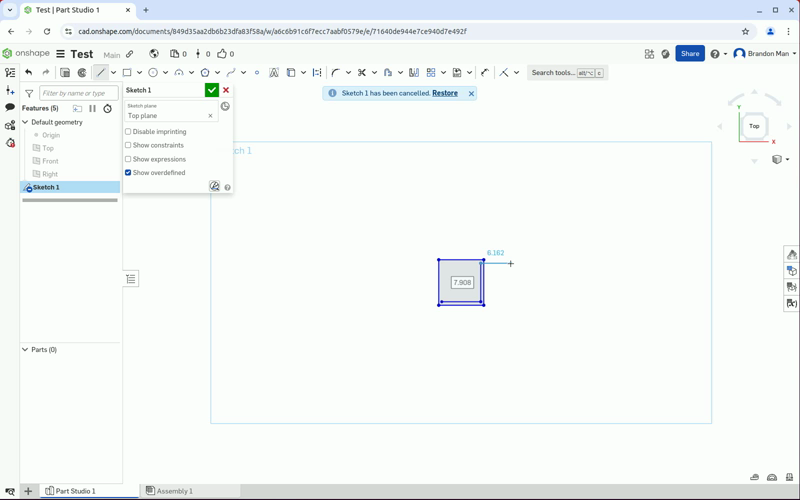
mouse_move(441, 263)
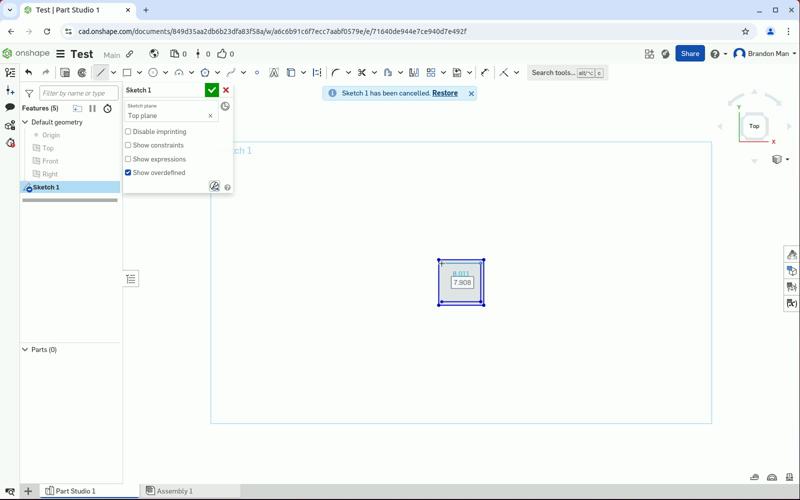
click(441, 263)
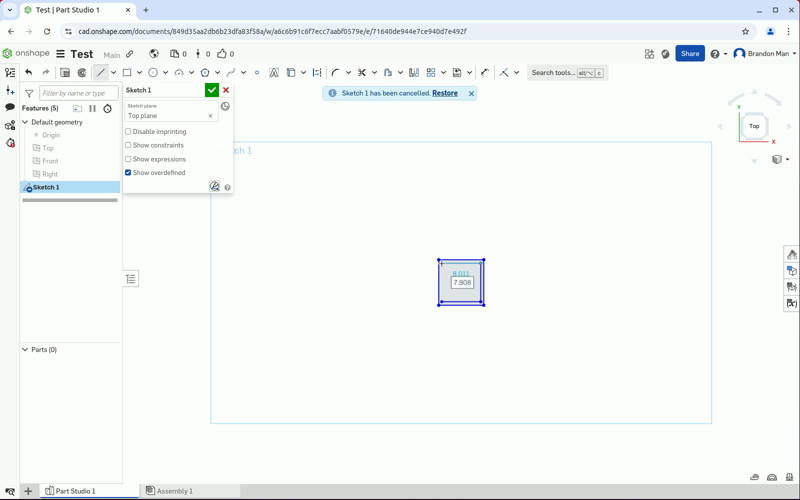
key_up(shift)
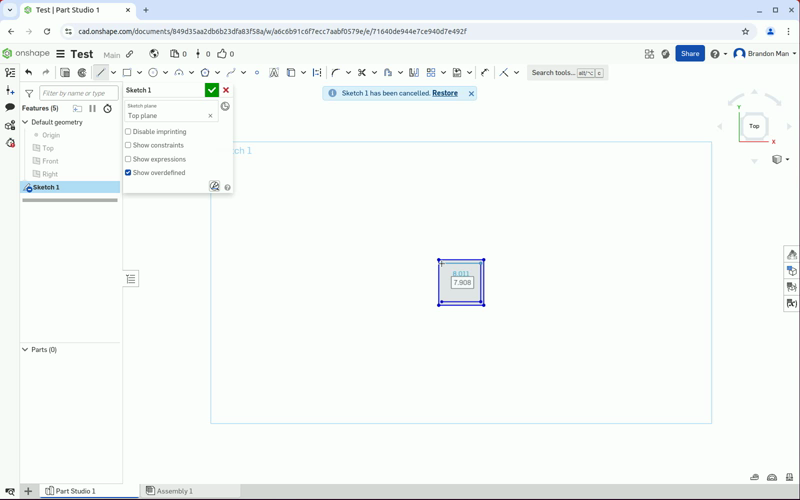
mouse_move(471, 263)
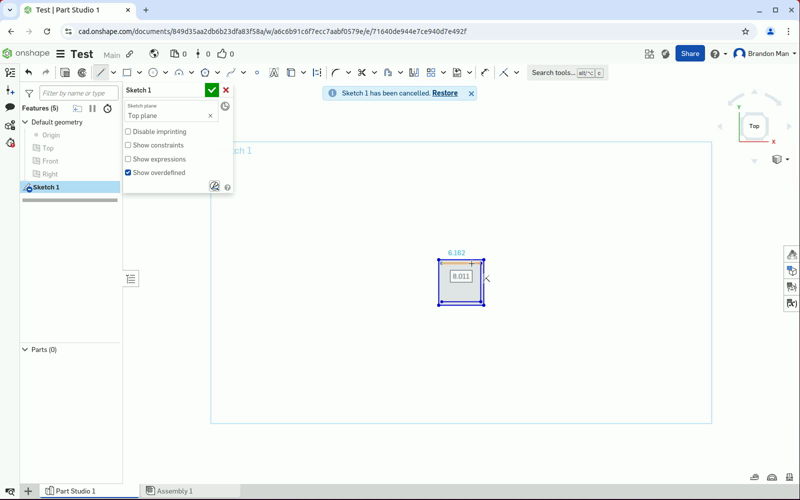
key_down(shift)
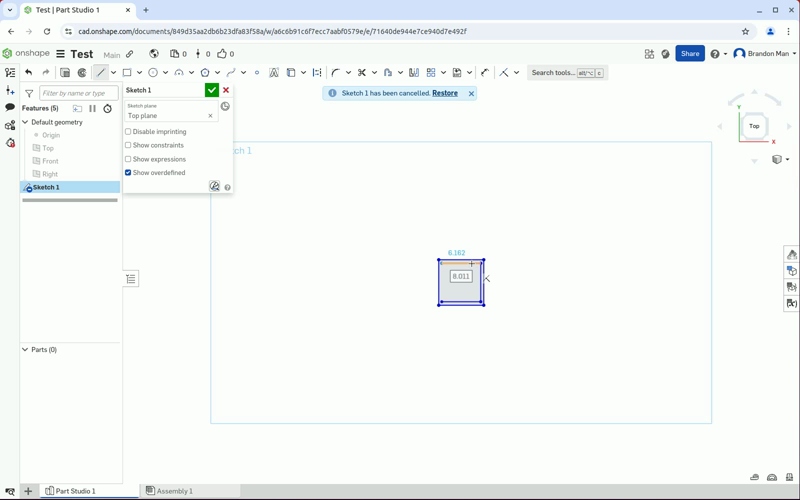
mouse_move(441, 301)
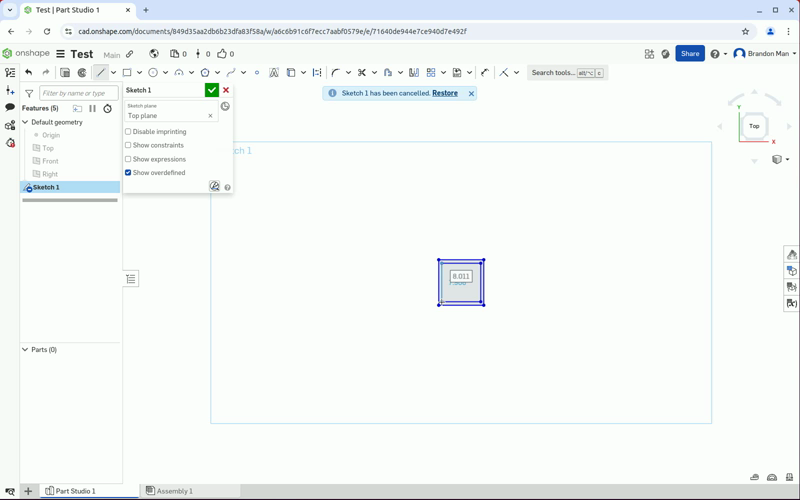
key_up(shift)
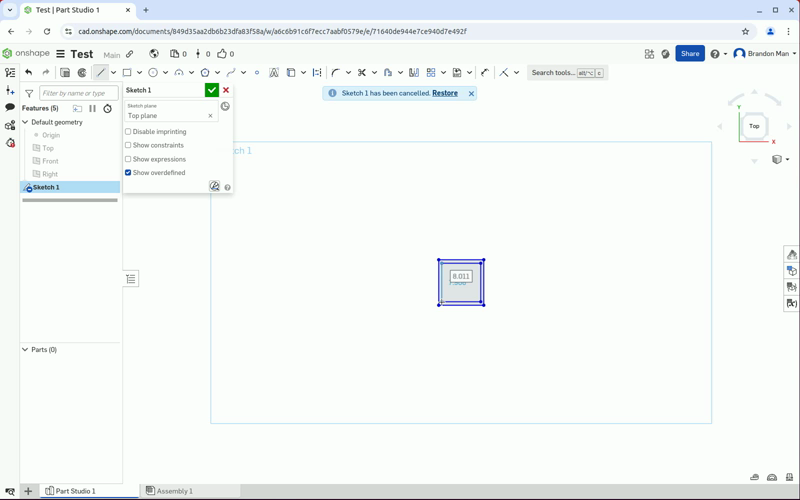
click(441, 301)
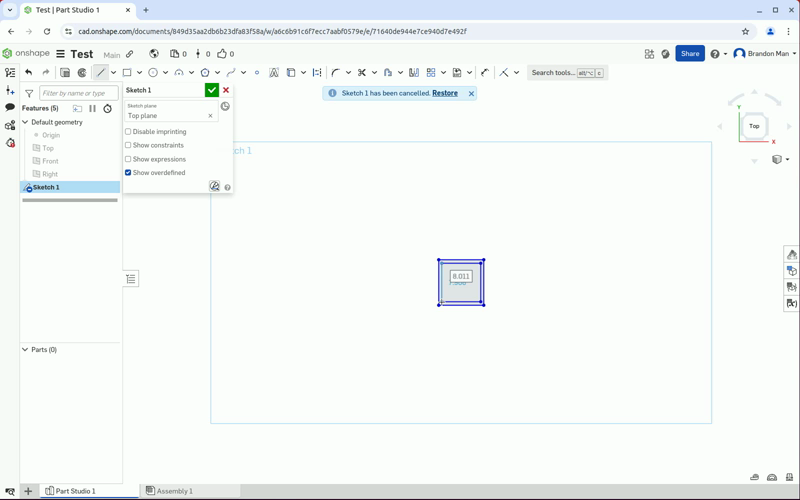
key(esc)
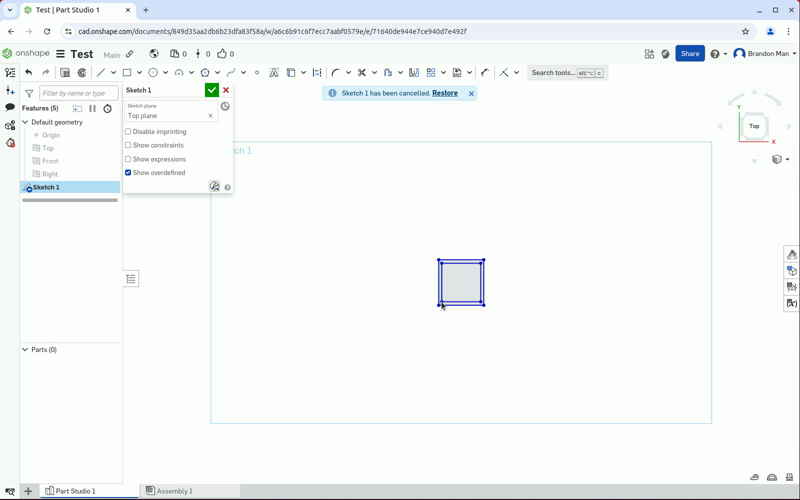
mouse_move(468, 302)
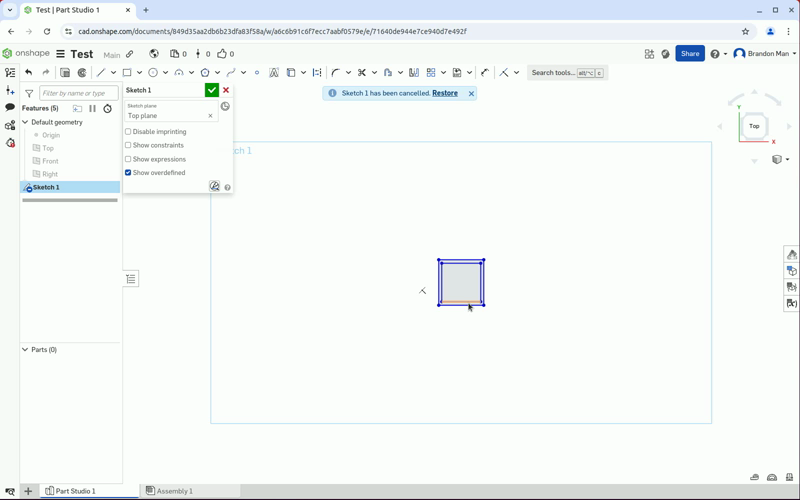
scroll(6)
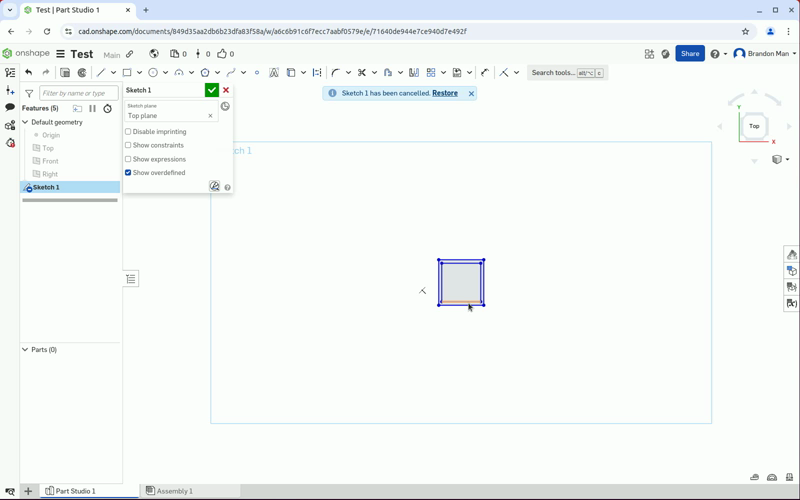
scroll(6)
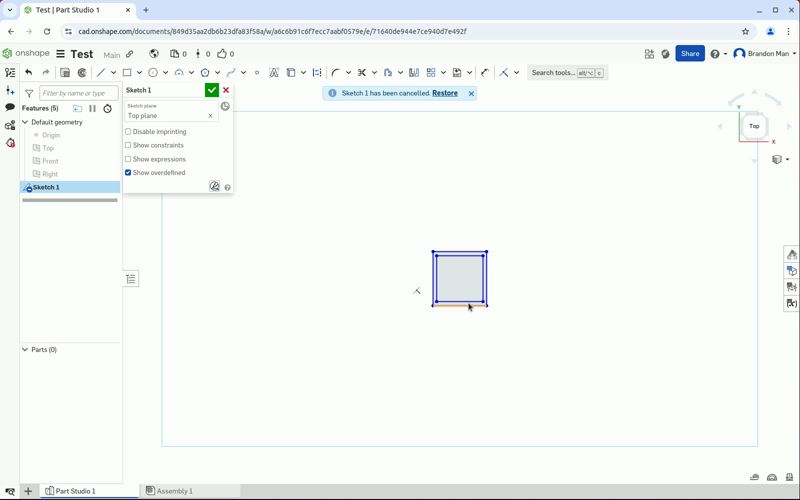
scroll(6)
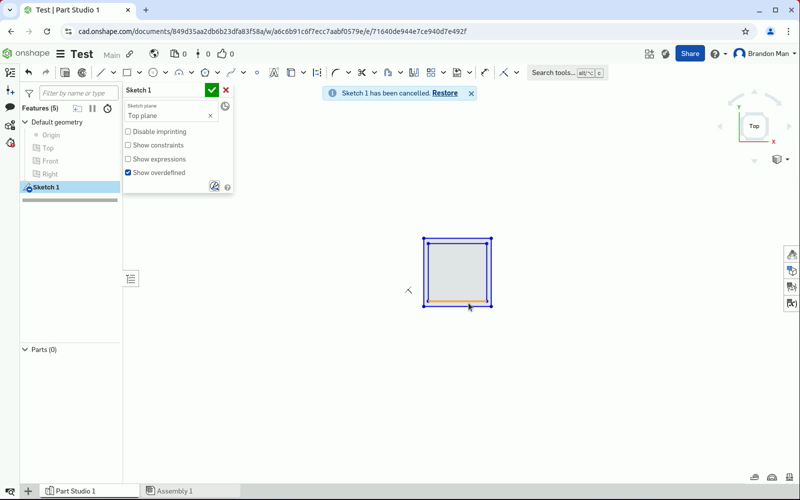
scroll(6)
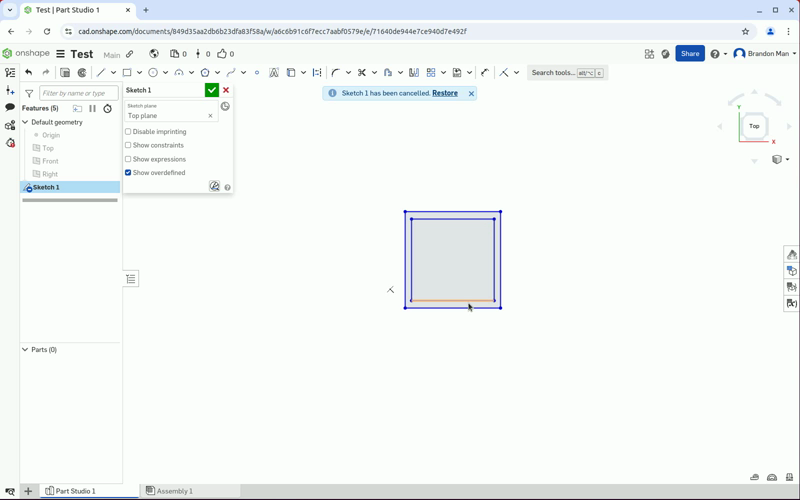
scroll(6)
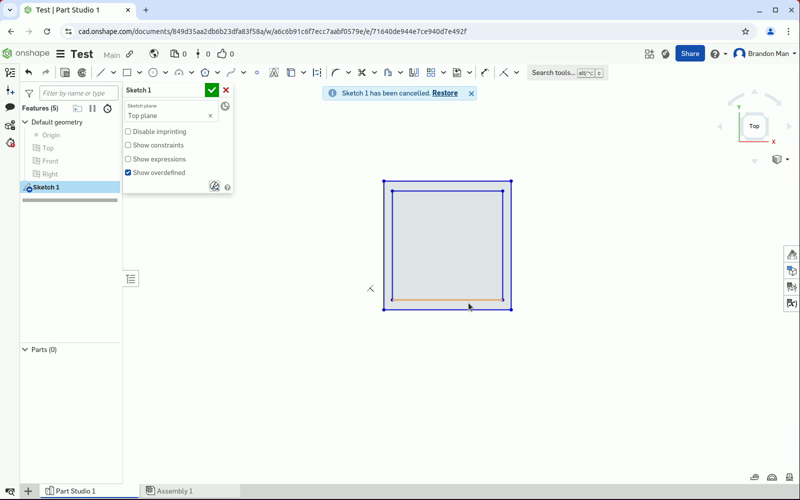
scroll(6)
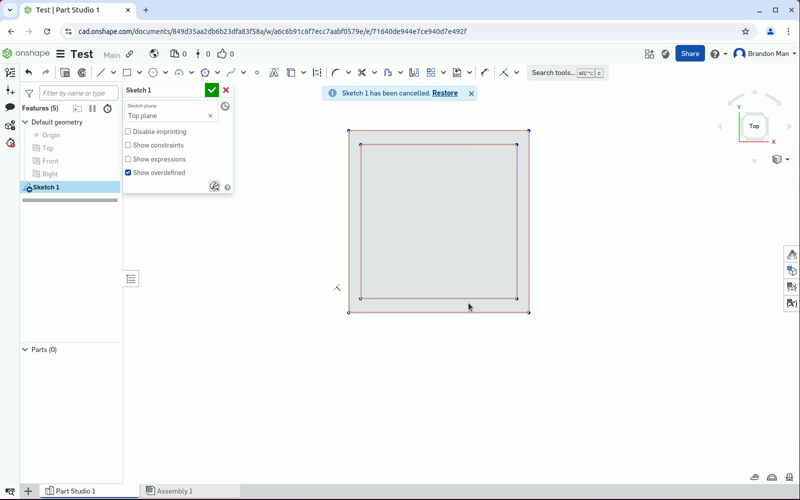
scroll(6)
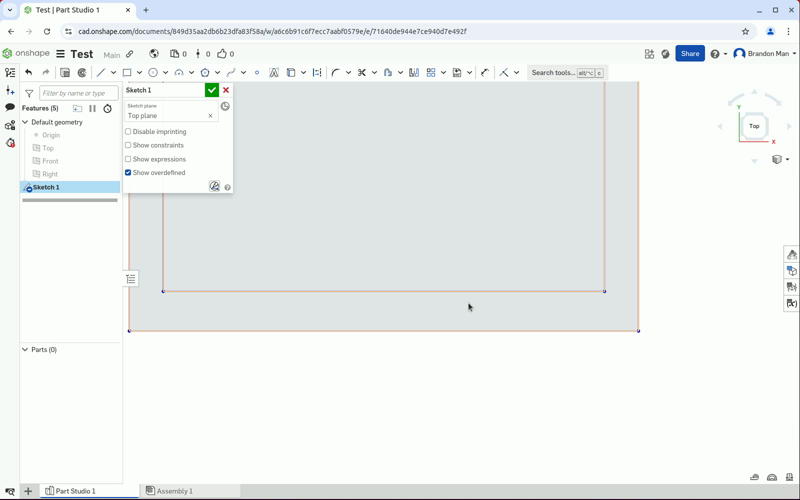
click(468, 302)
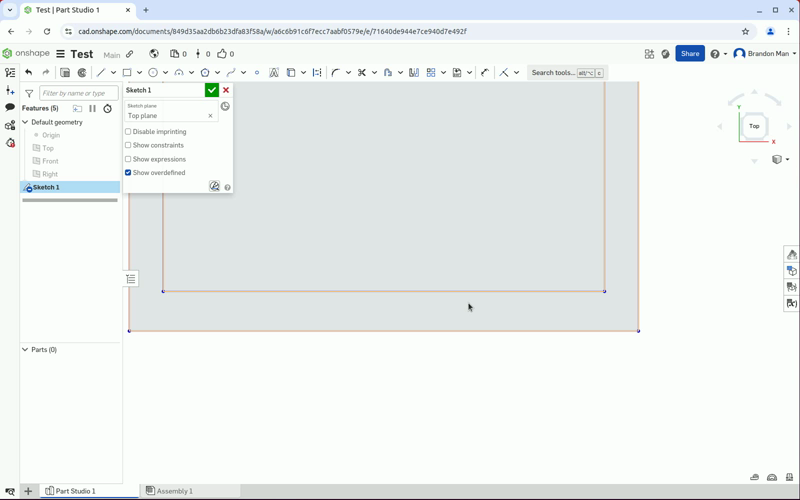
scroll(-6)
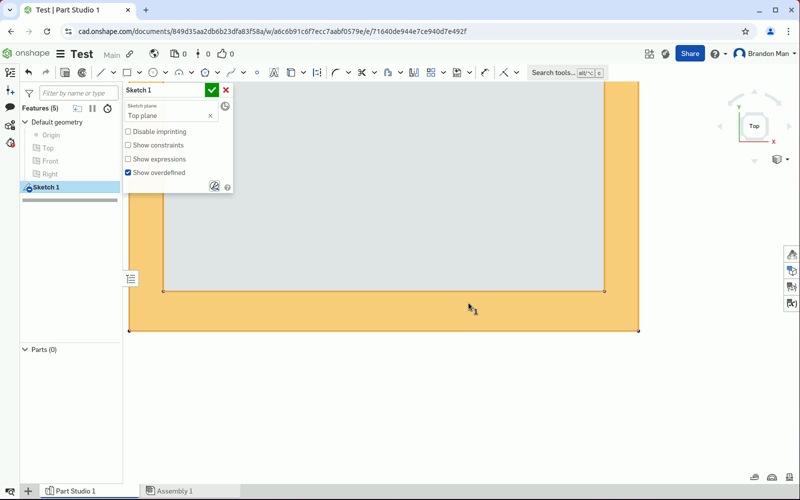
scroll(-6)
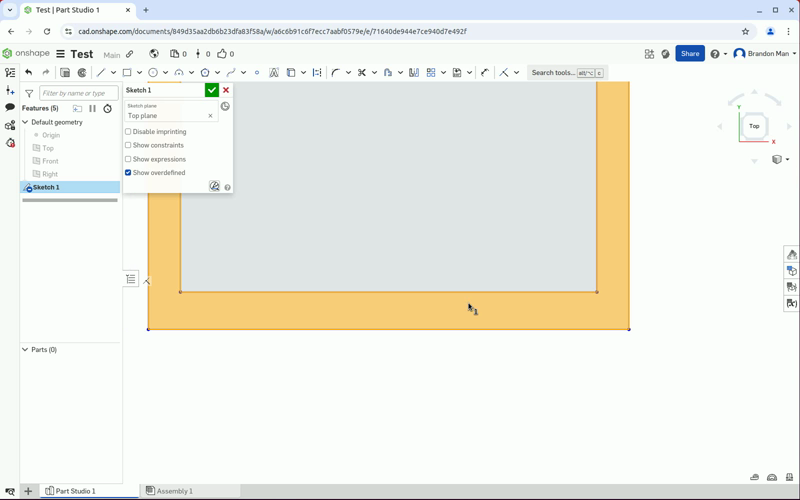
scroll(-6)
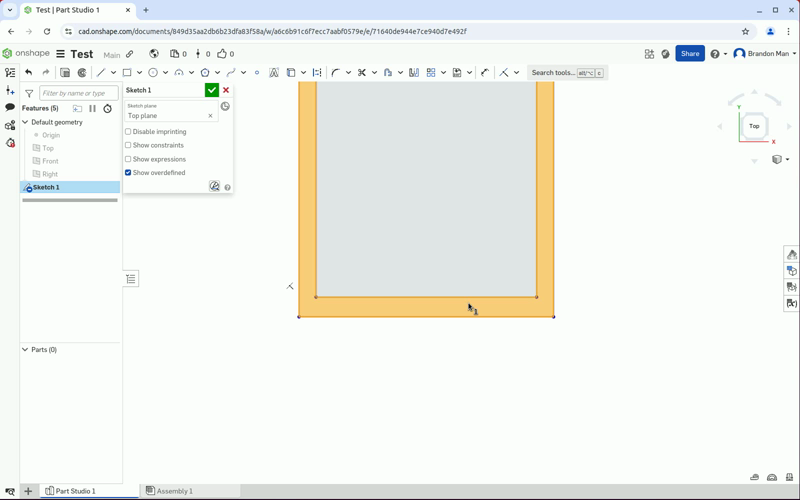
scroll(-6)
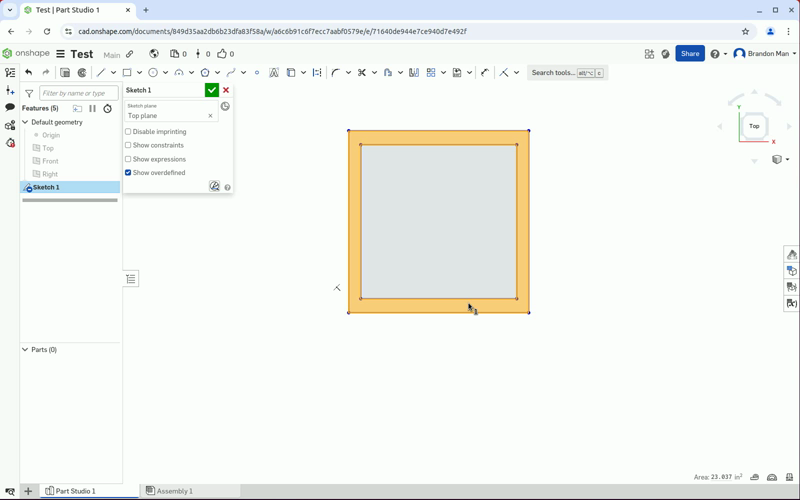
scroll(-6)
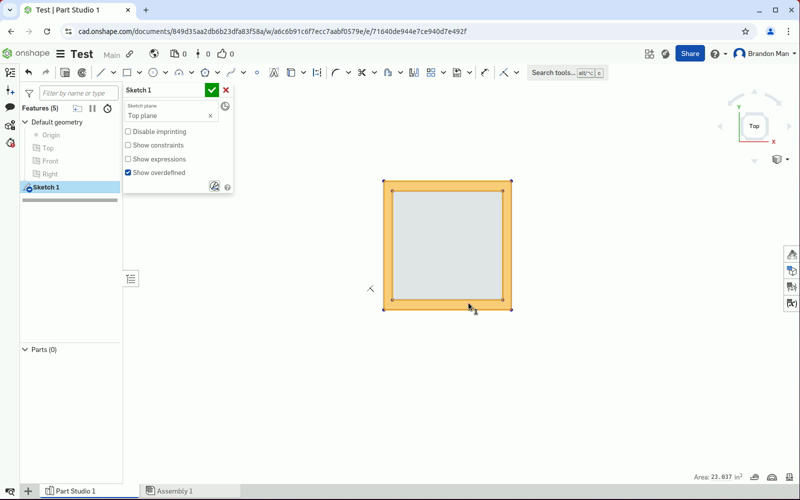
scroll(-6)
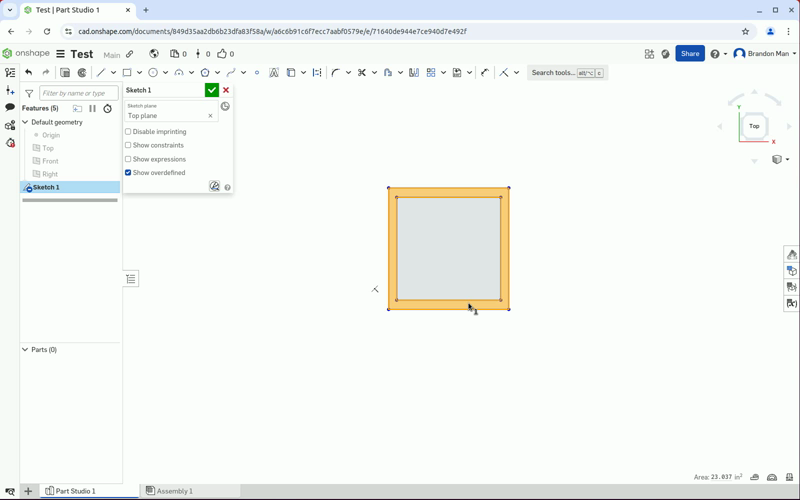
scroll(-6)
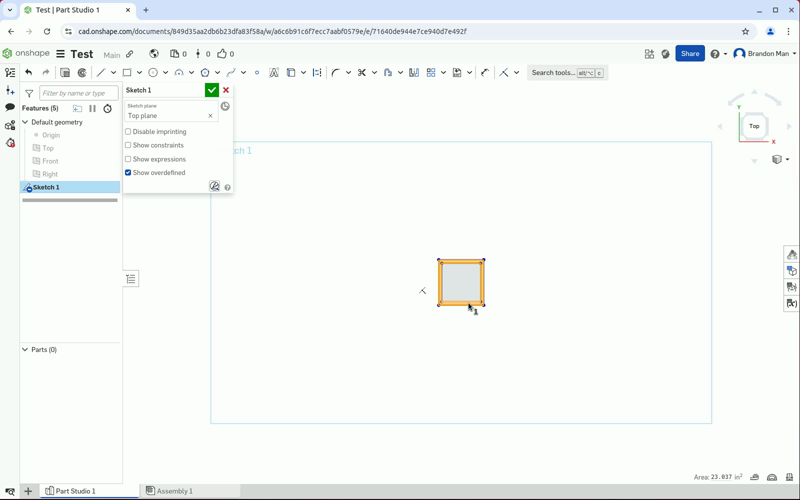
mouse_move(73, 352)
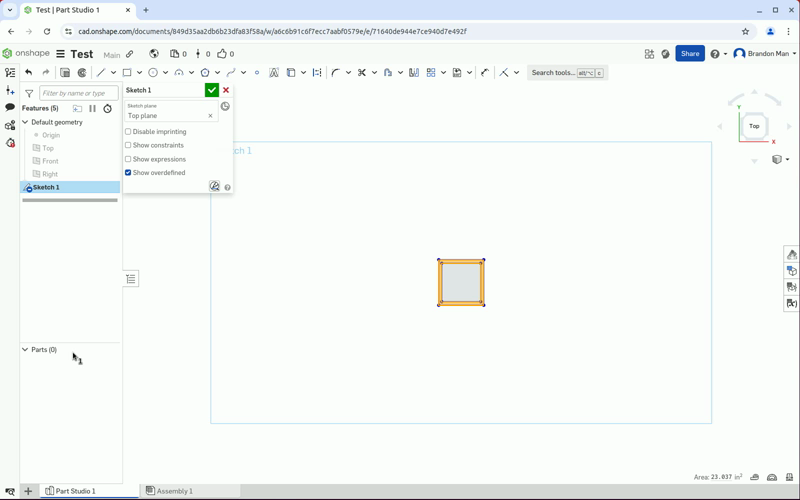
key(shift+y)
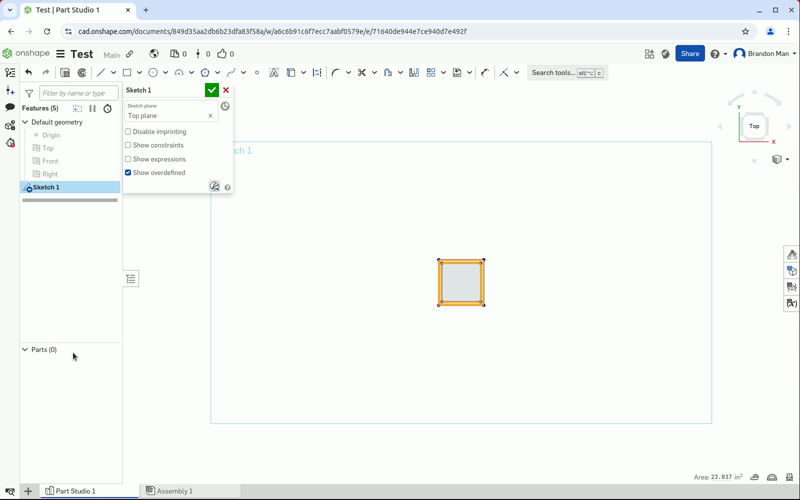
key(shift+e)
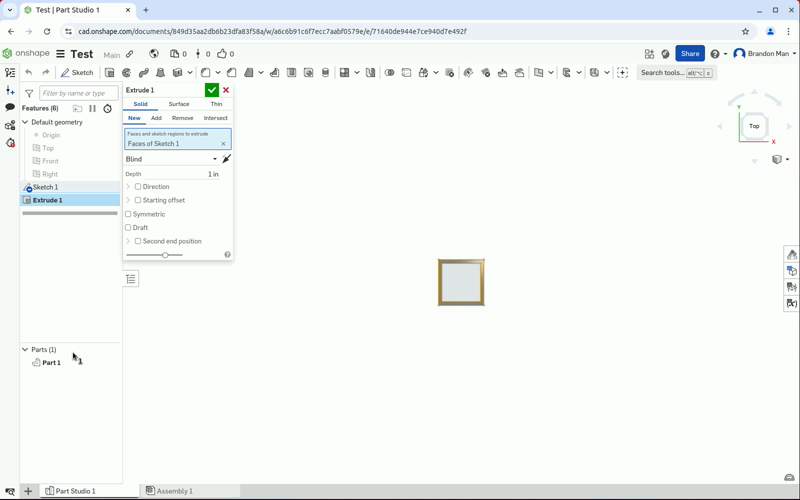
mouse_move(143, 106)
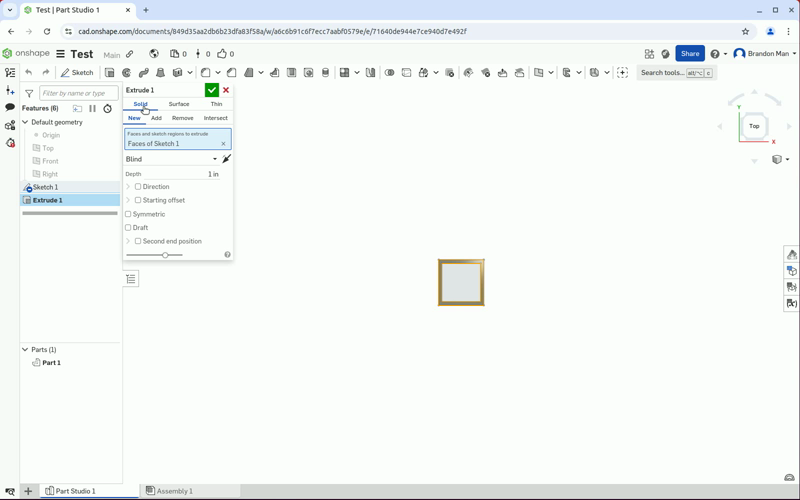
click(143, 106)
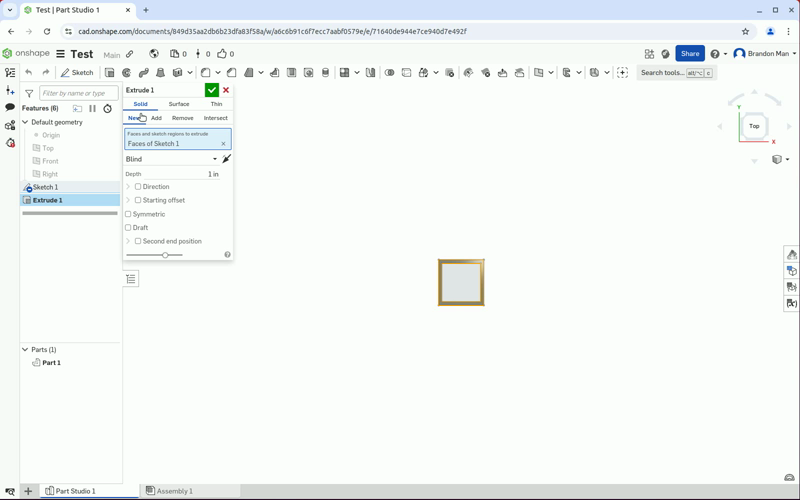
mouse_move(137, 120)
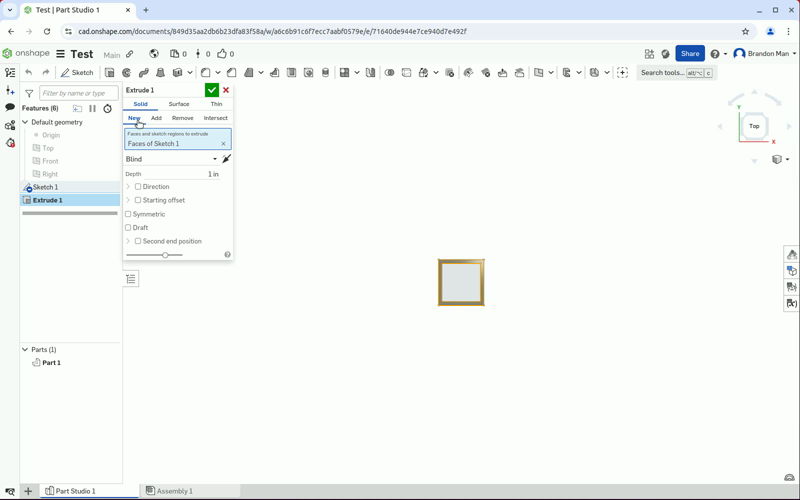
click(137, 120)
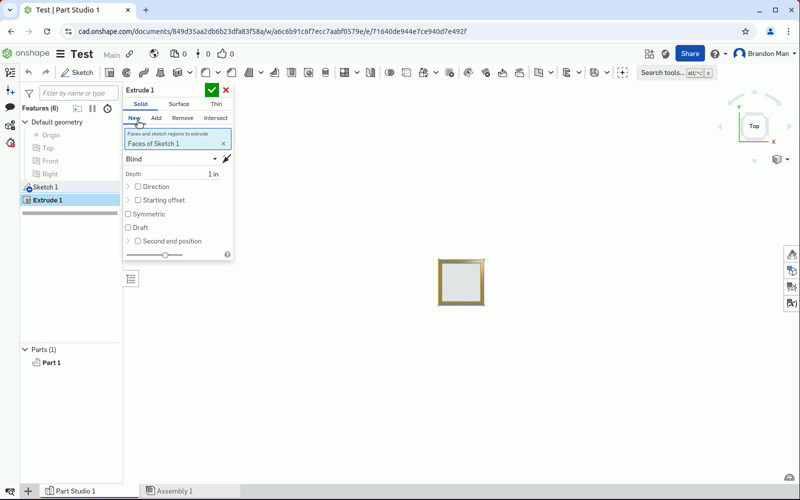
key(tab, 4)
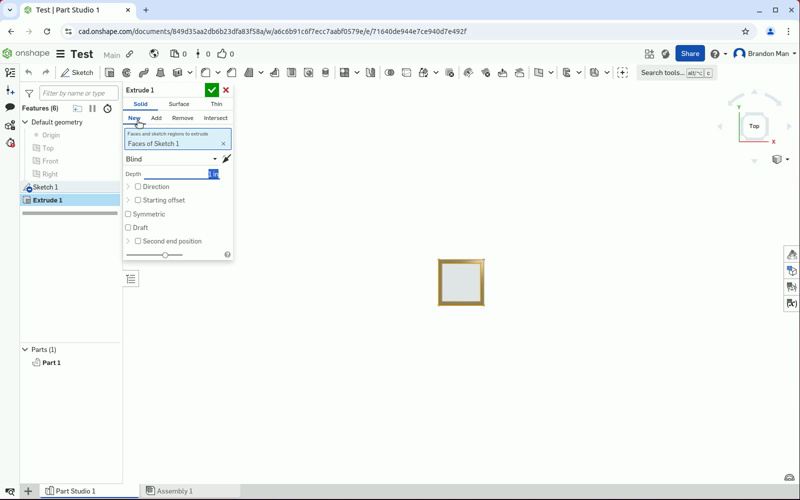
text(0.722)
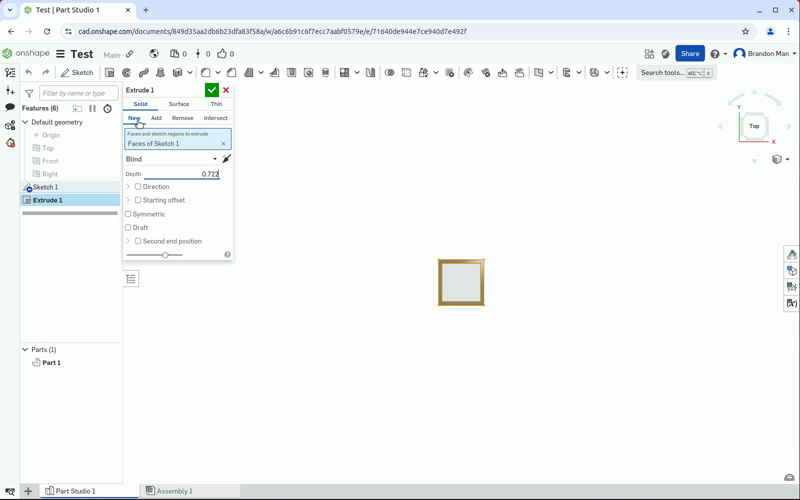
key(enter)
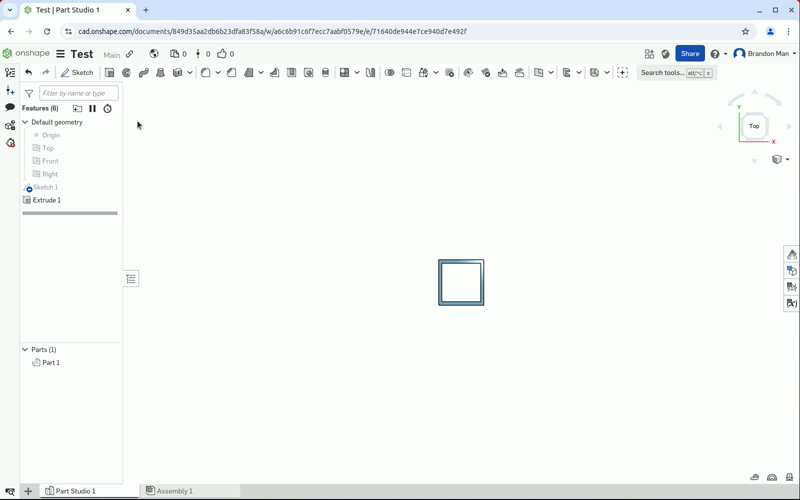
key(shift+h)
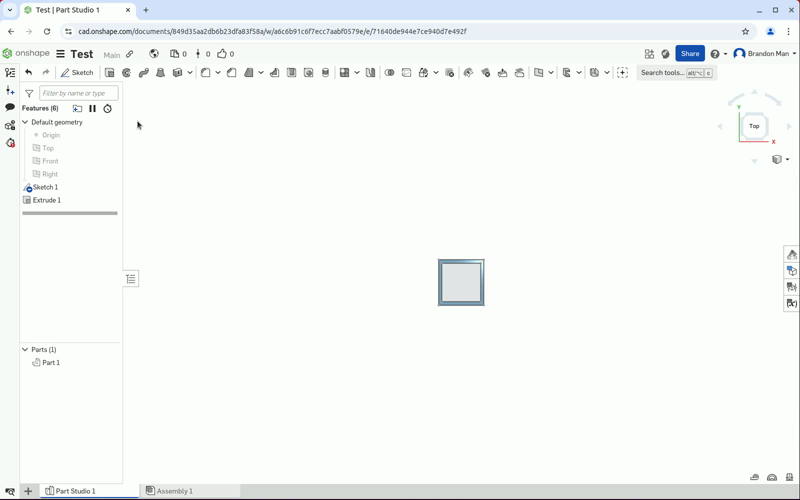
key(shift+h)
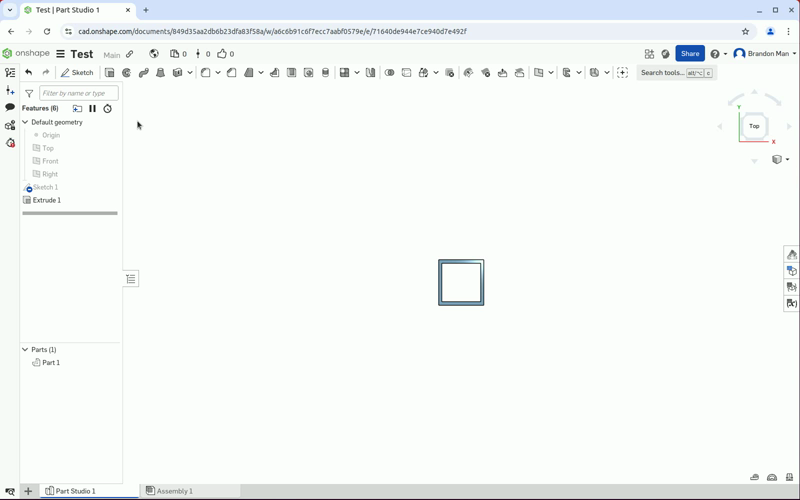
mouse_move(73, 189)
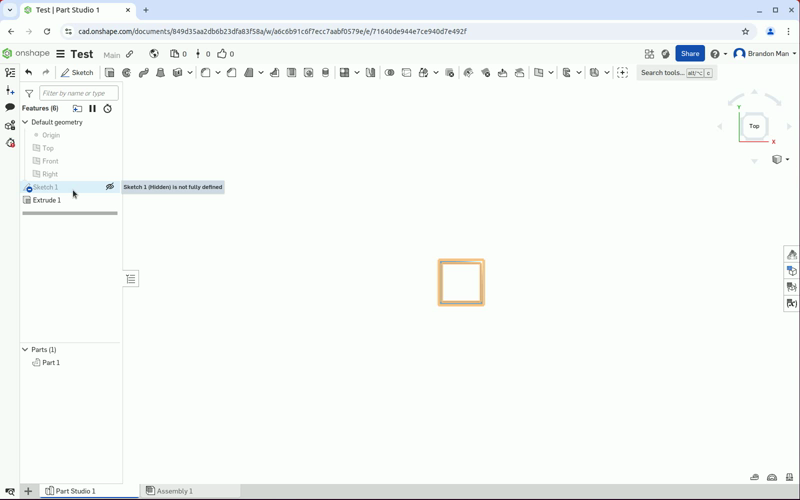
click(73, 189)
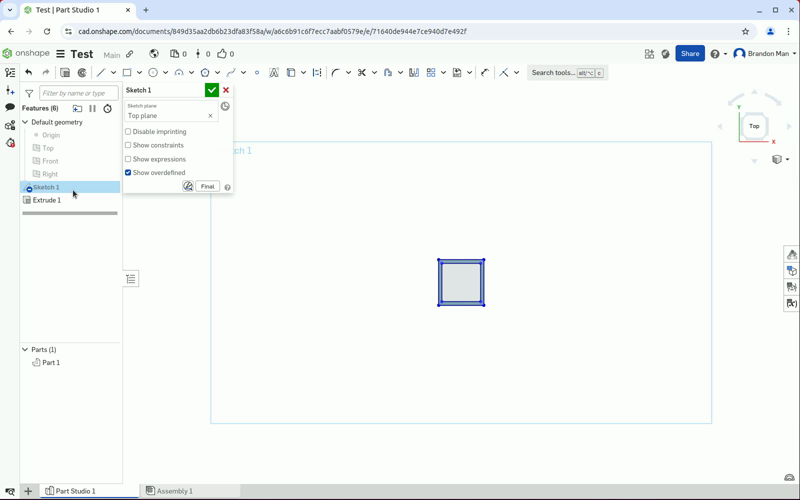
mouse_move(229, 92)
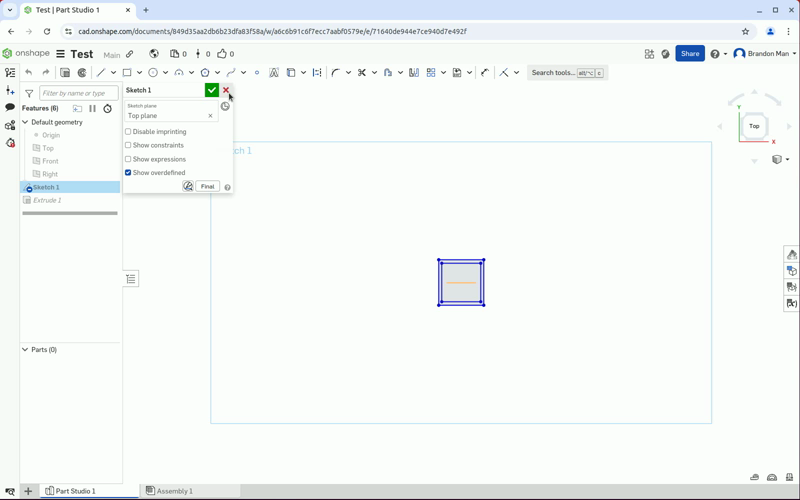
click(229, 92)
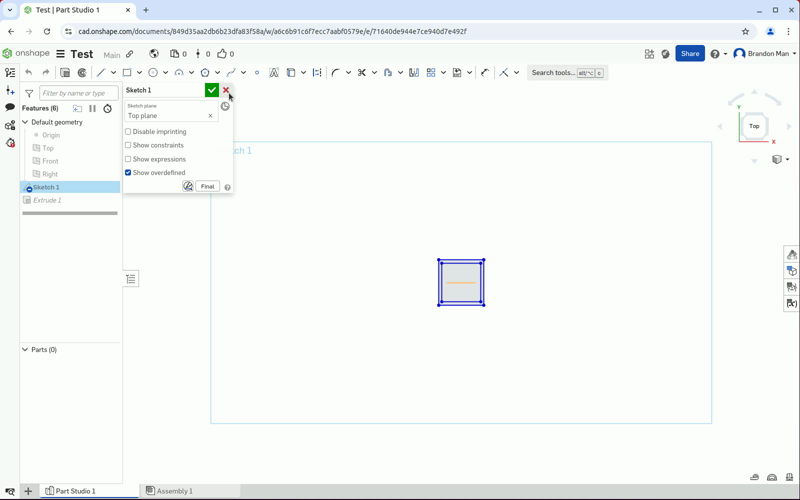
key(shift+s)
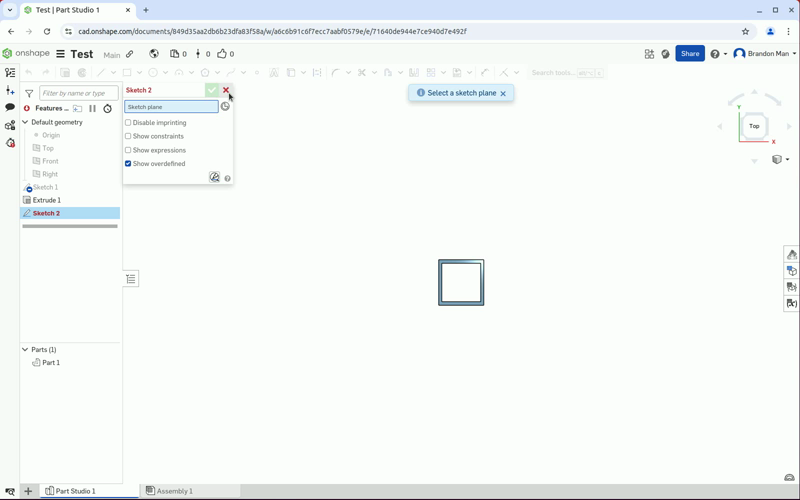
mouse_move(73, 150)
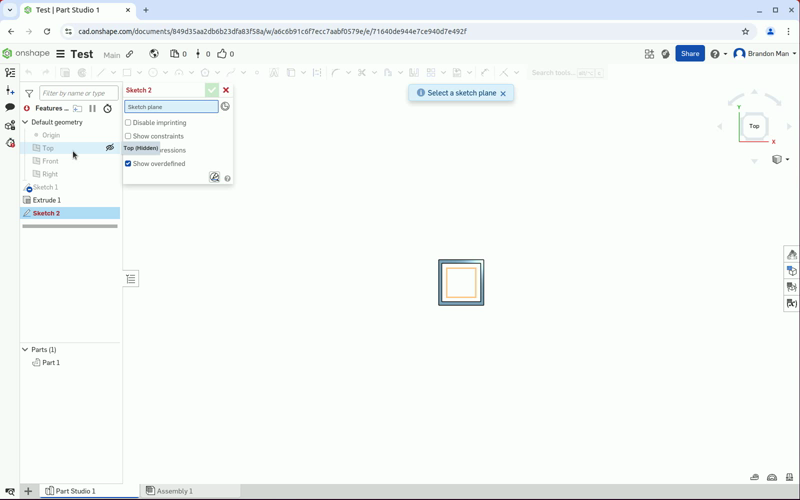
click(73, 150)
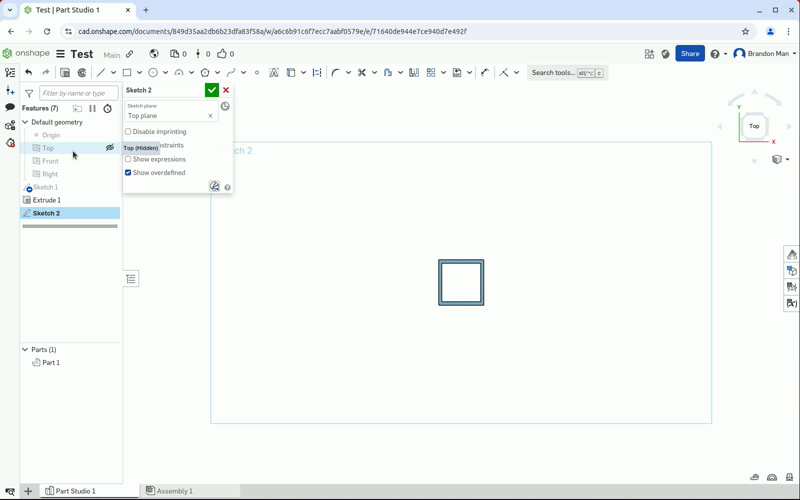
mouse_move(73, 352)
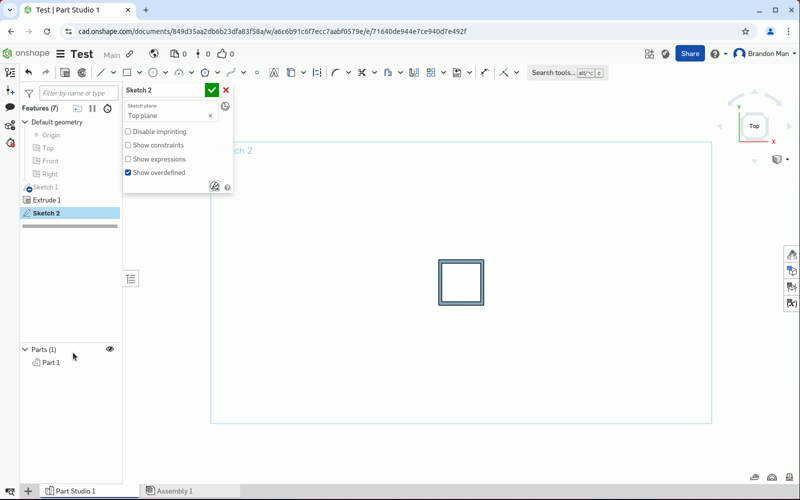
key(y)
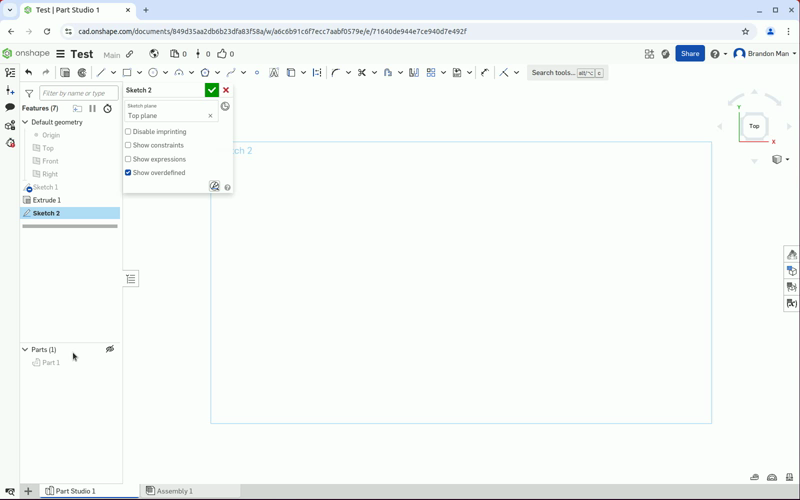
key(l)
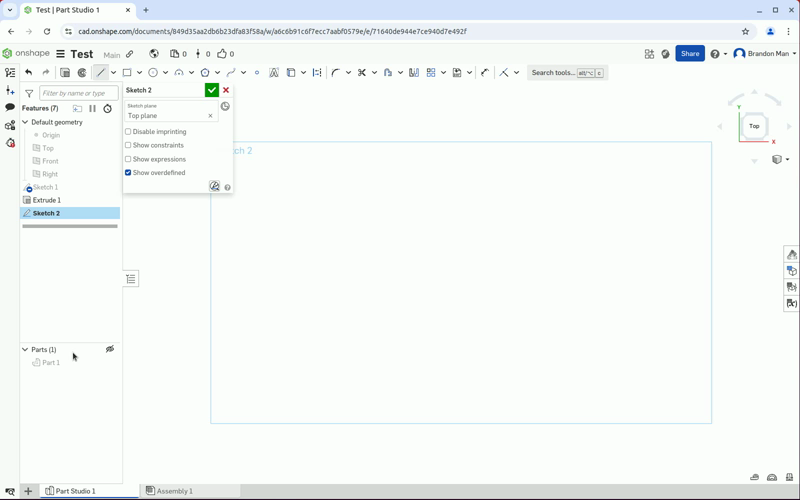
key_down(shift)
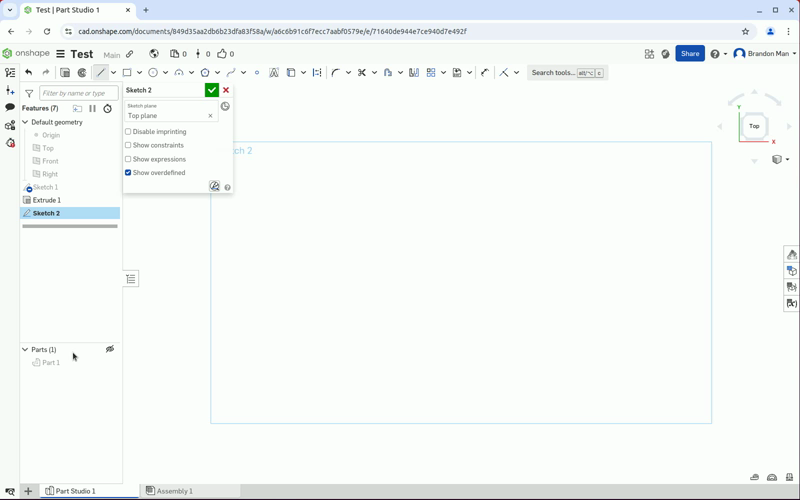
mouse_move(441, 301)
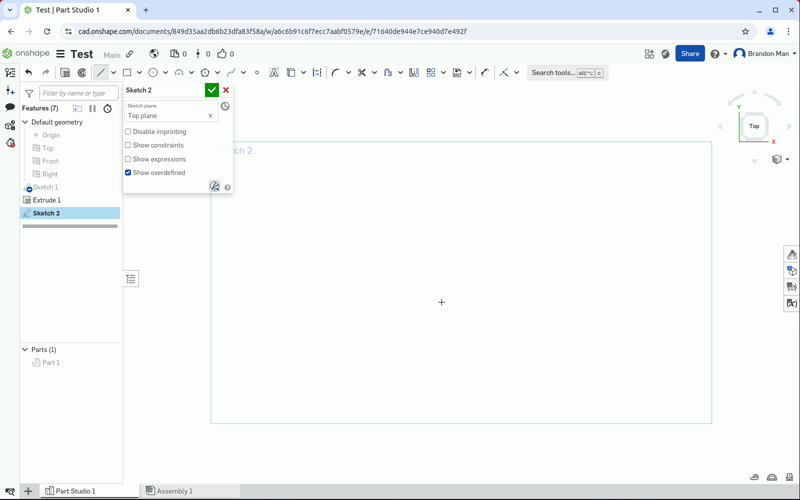
click(441, 301)
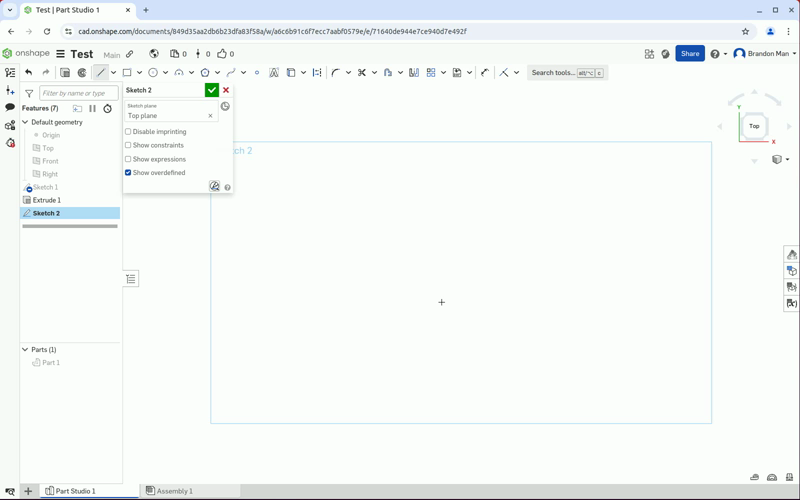
key_up(shift)
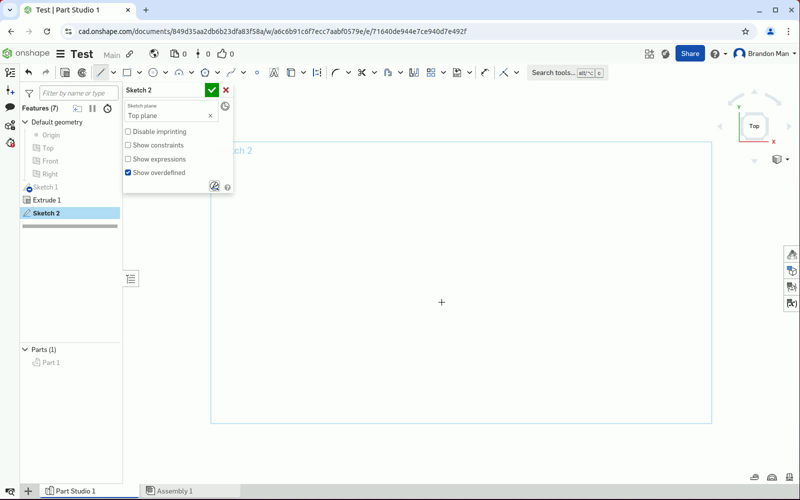
key_down(shift)
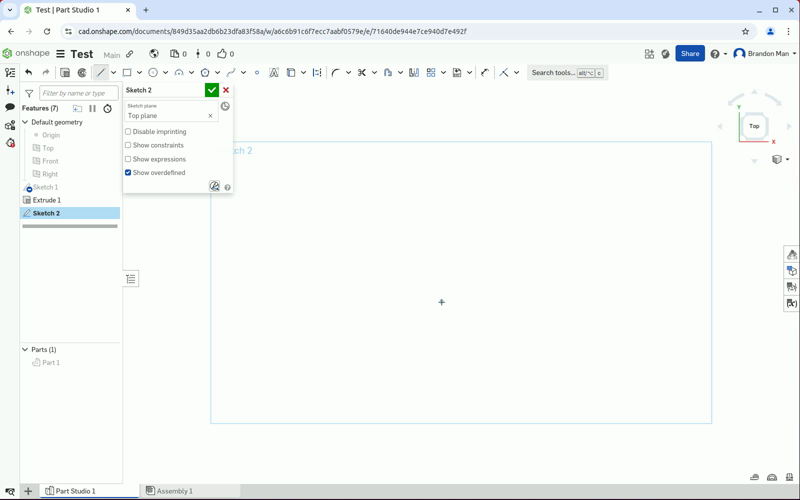
mouse_move(471, 301)
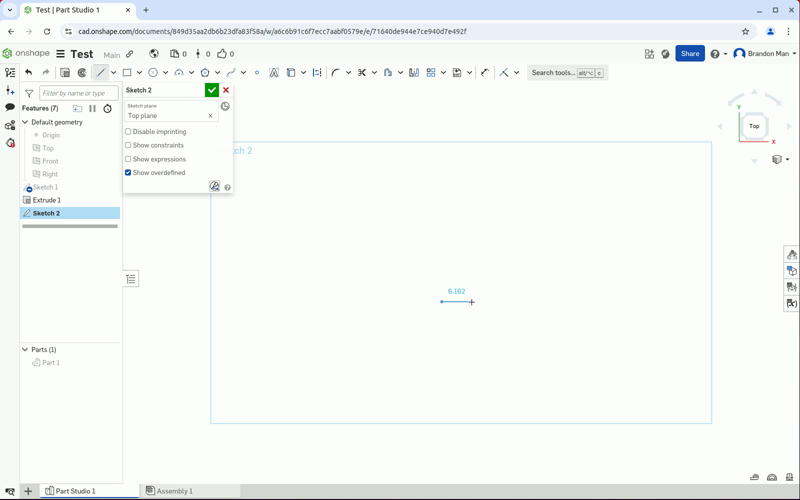
mouse_move(481, 301)
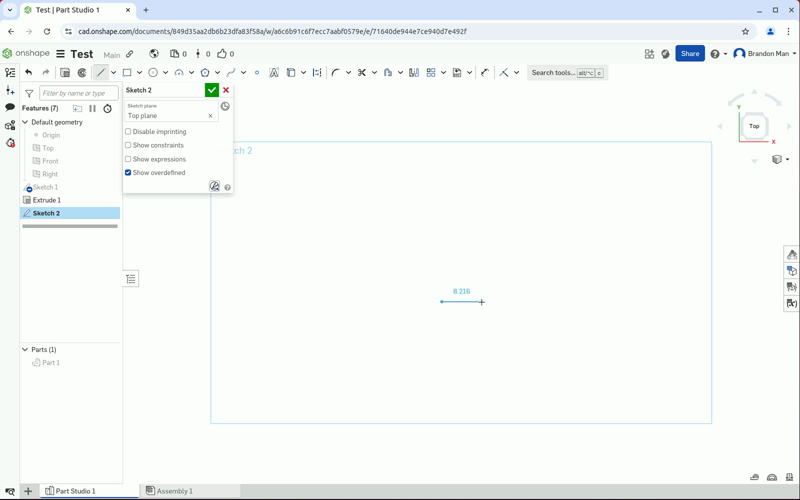
click(481, 301)
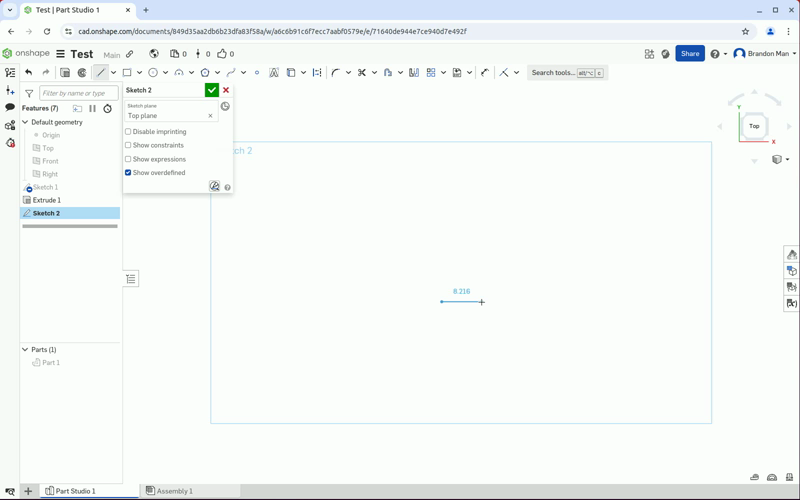
key_up(shift)
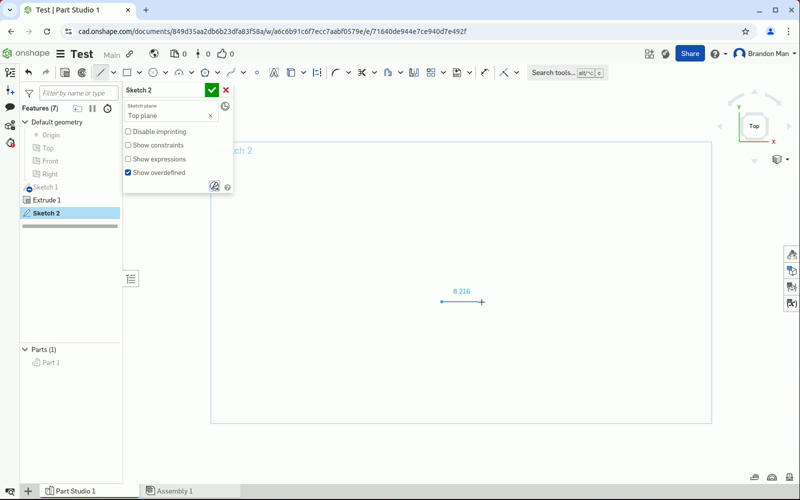
key_down(shift)
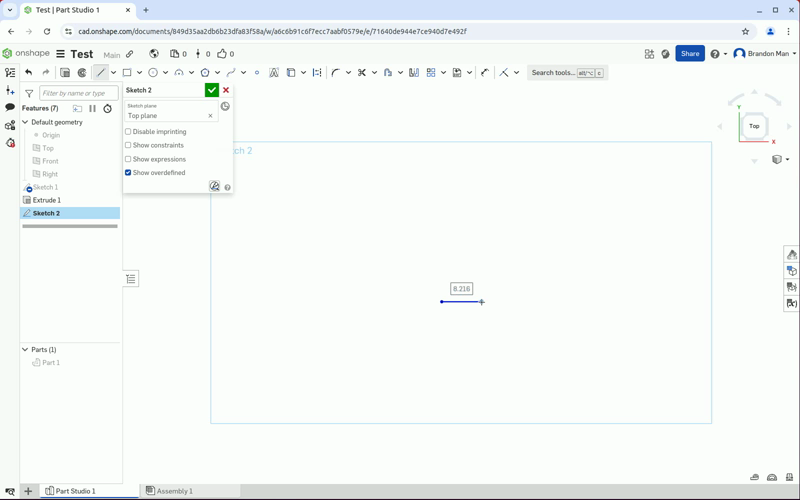
mouse_move(511, 301)
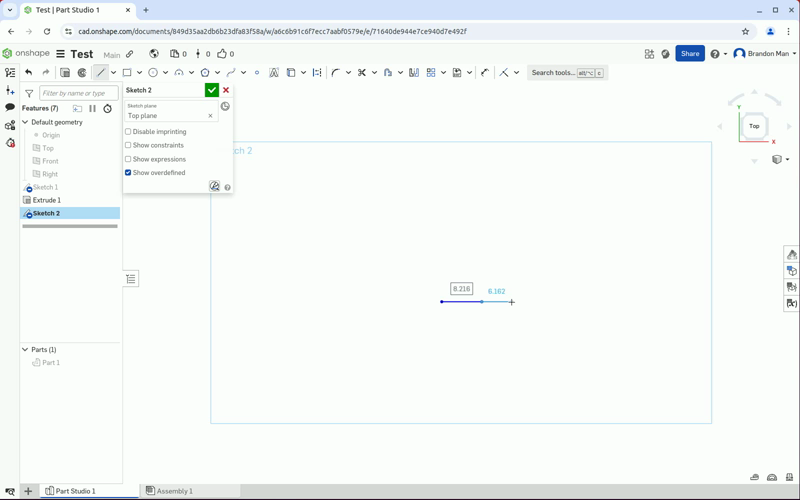
mouse_move(481, 262)
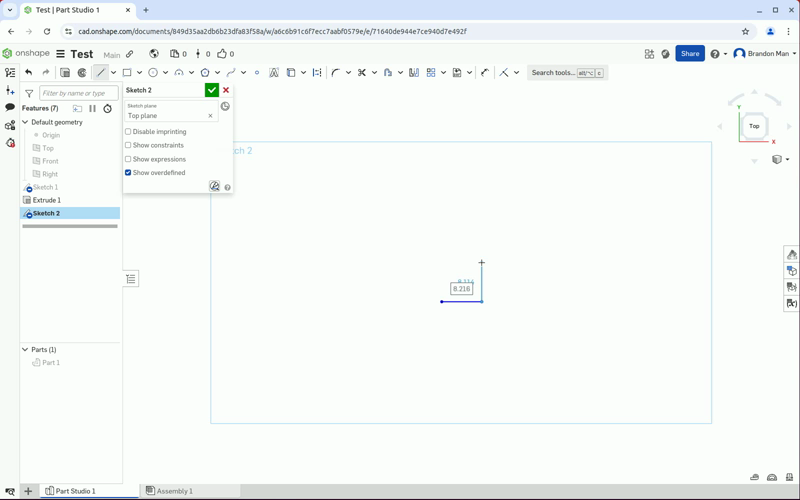
click(481, 262)
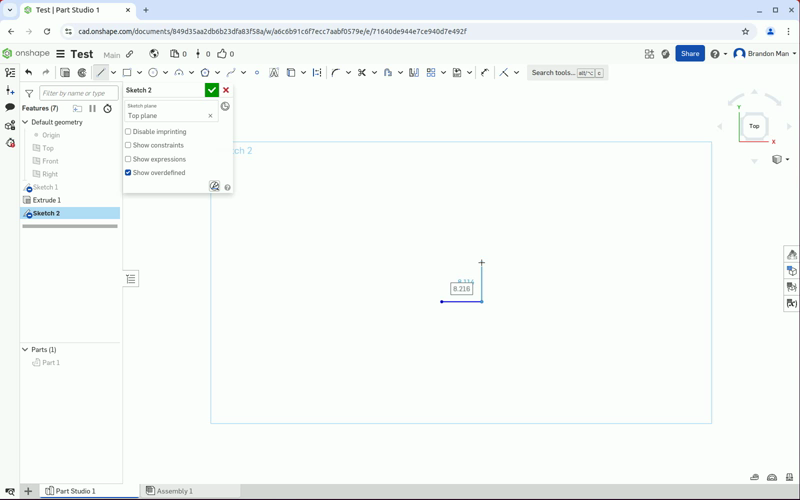
key_up(shift)
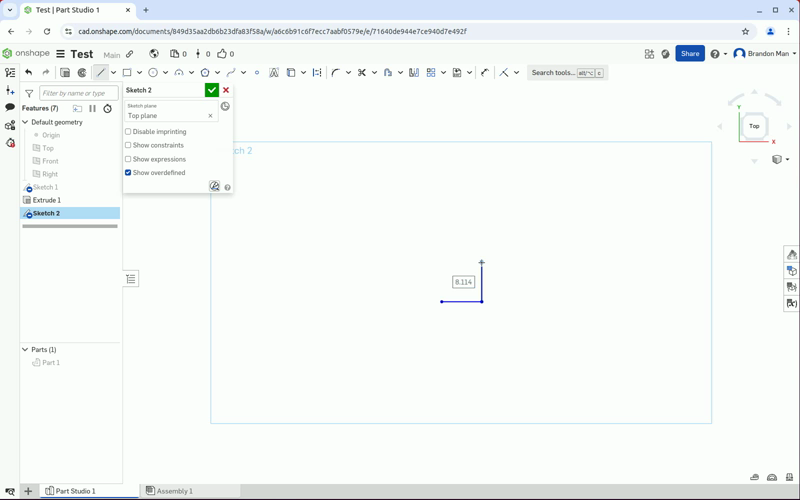
key_down(shift)
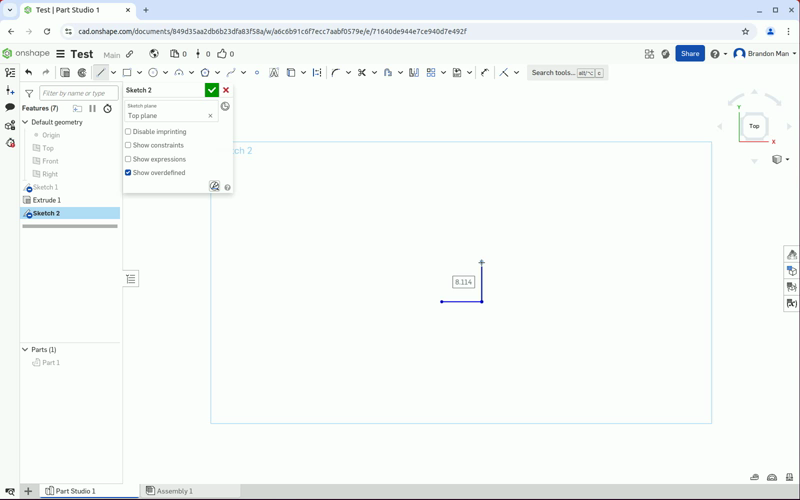
mouse_move(511, 262)
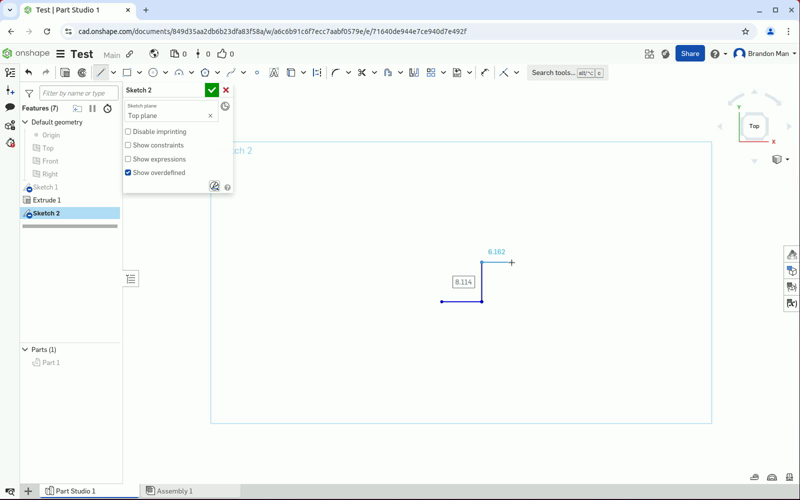
mouse_move(441, 262)
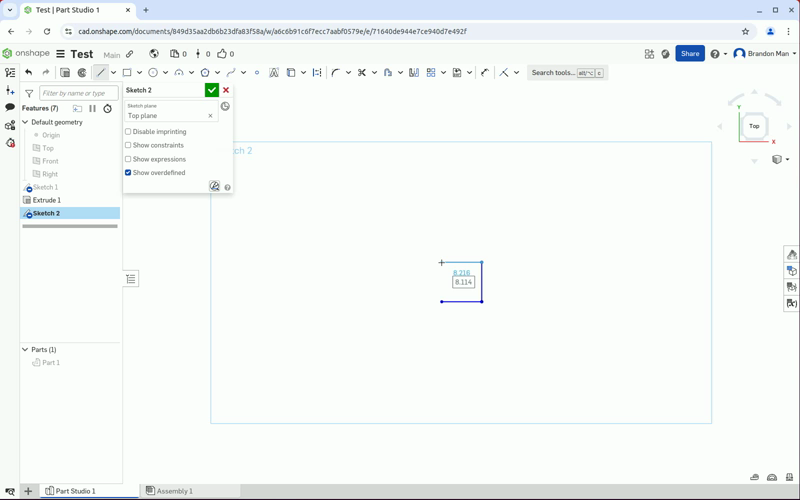
click(441, 262)
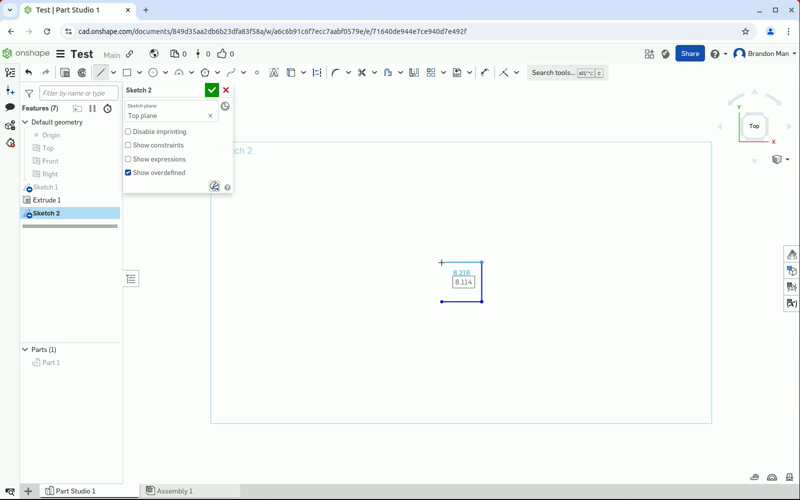
key_up(shift)
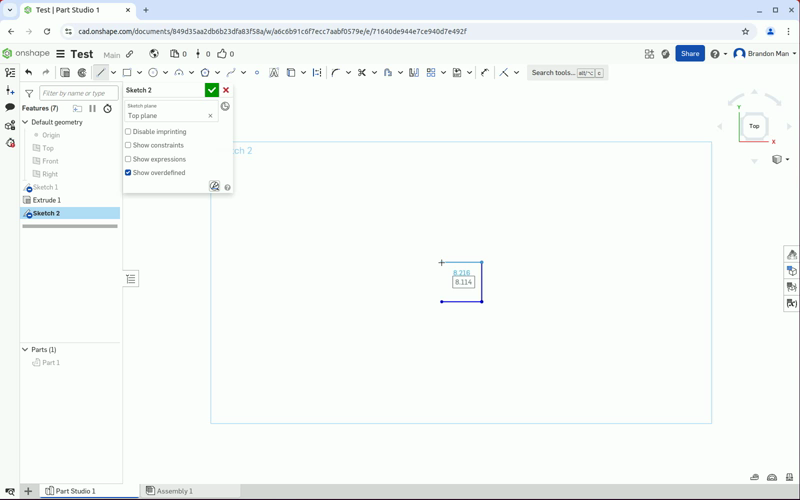
mouse_move(471, 262)
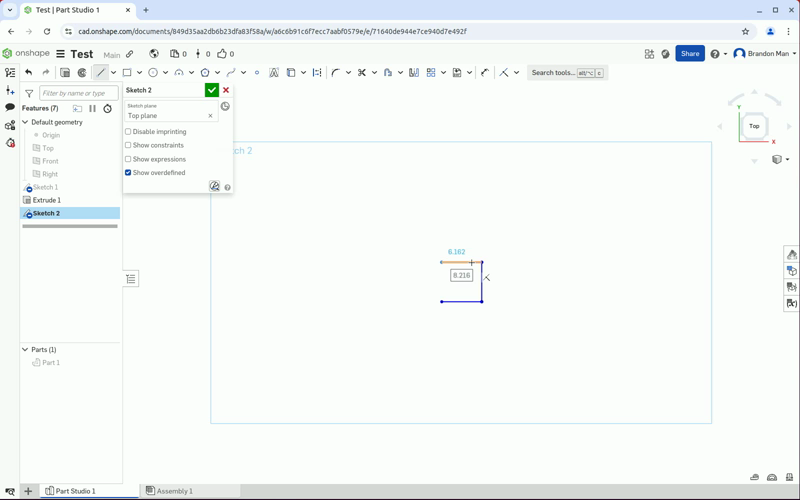
key_down(shift)
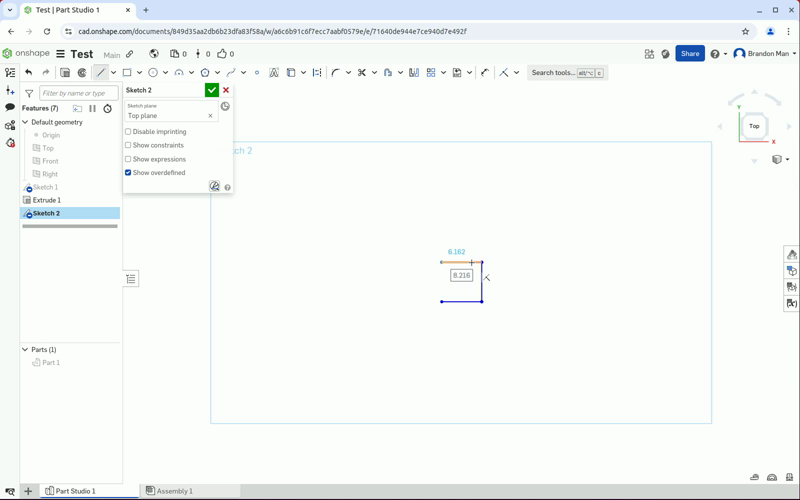
mouse_move(441, 301)
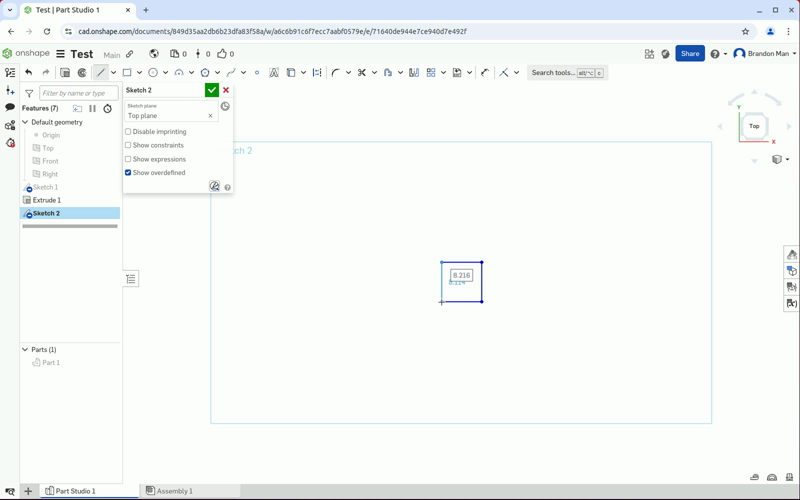
key_up(shift)
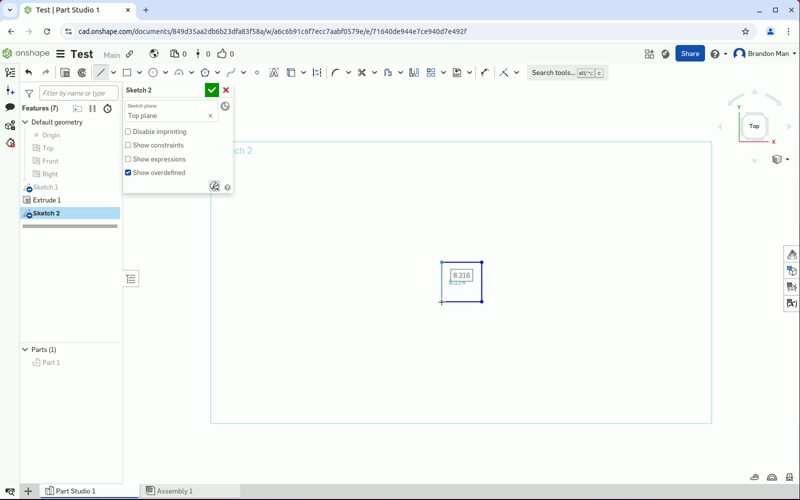
click(441, 301)
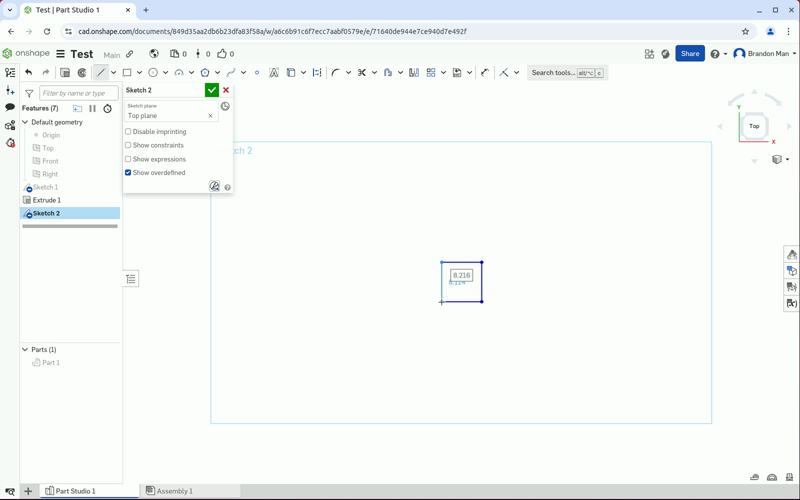
key(esc)
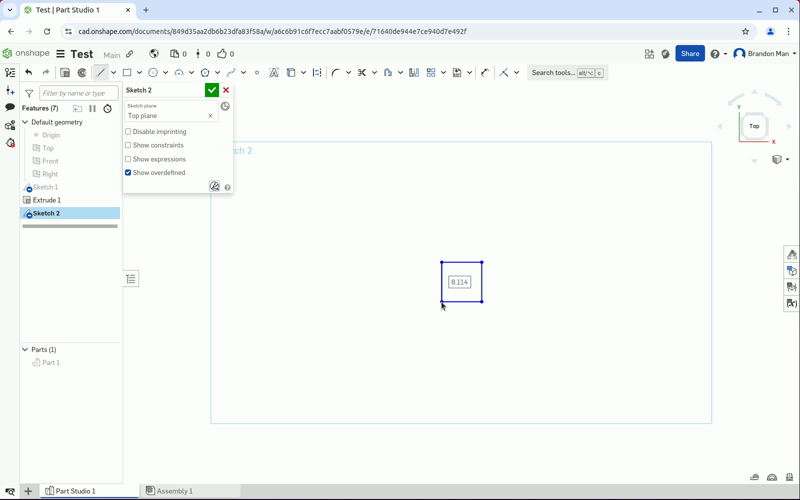
mouse_move(456, 278)
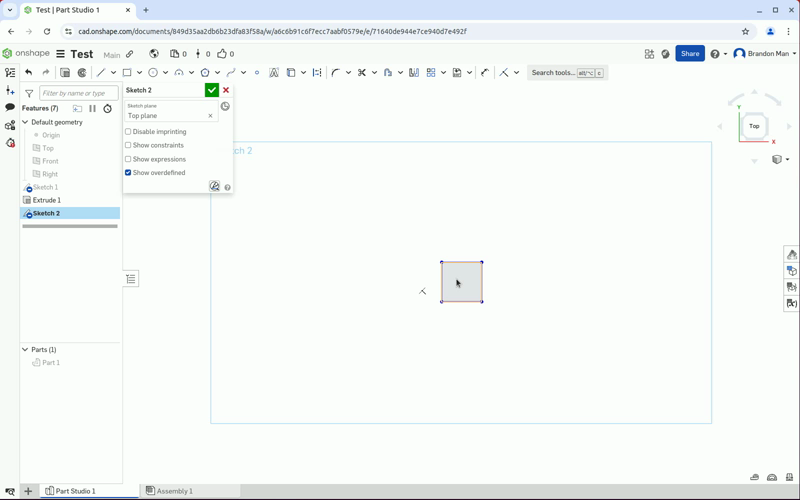
scroll(6)
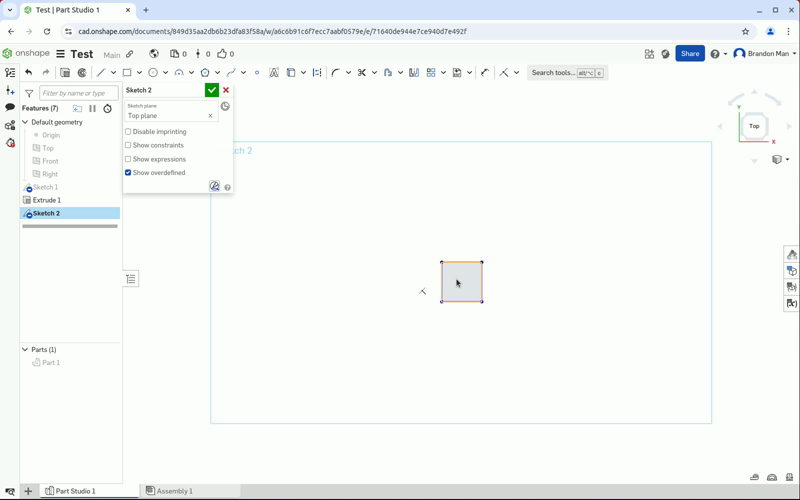
scroll(6)
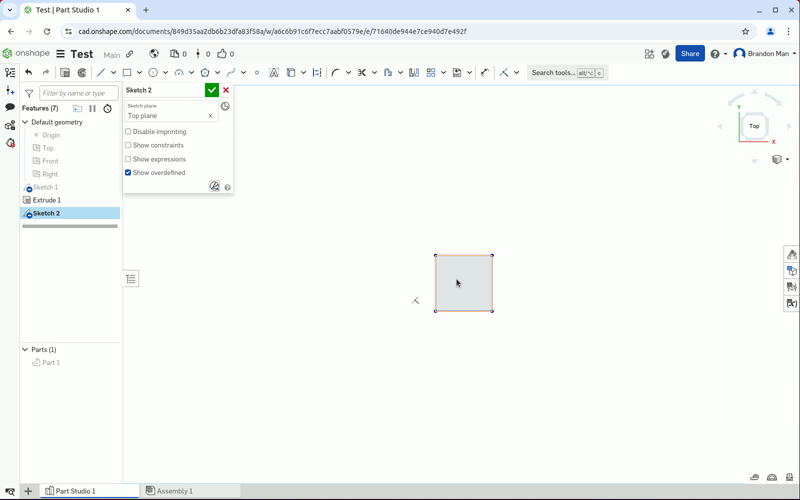
scroll(6)
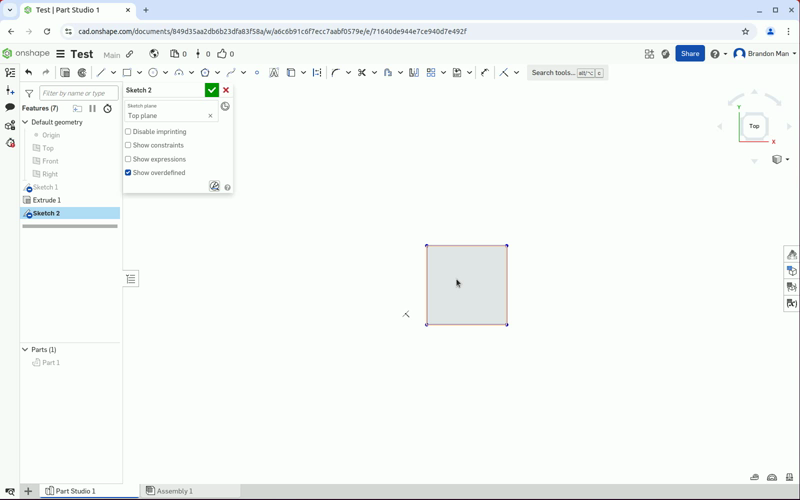
scroll(6)
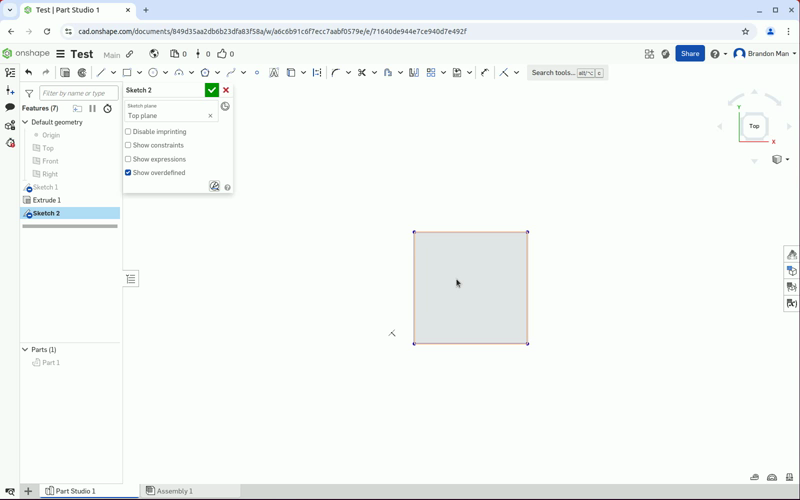
scroll(6)
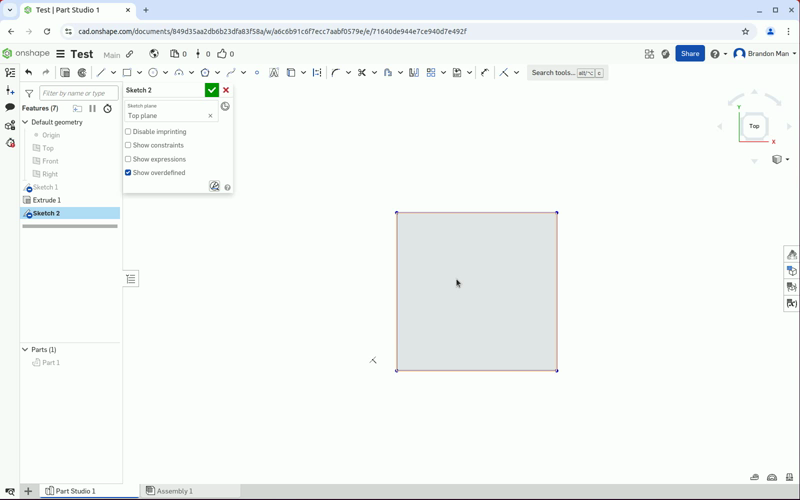
scroll(6)
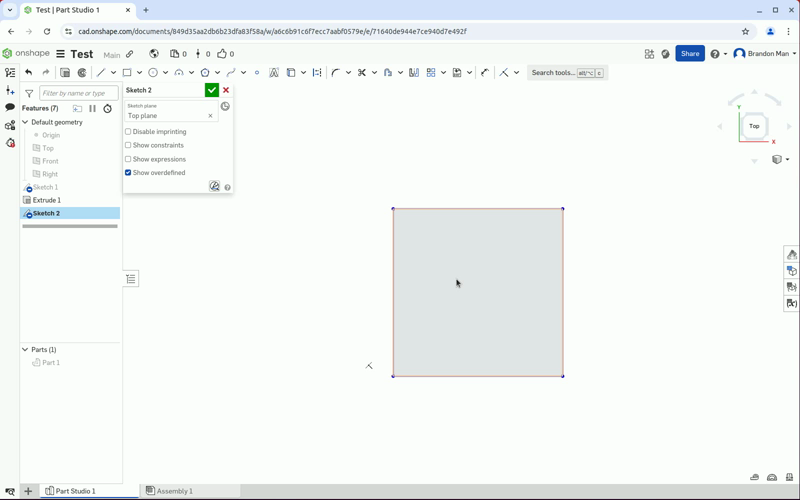
scroll(6)
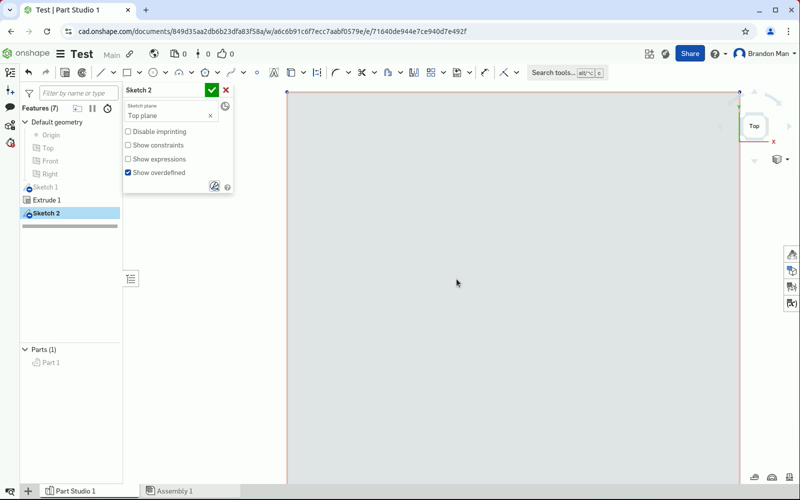
click(456, 278)
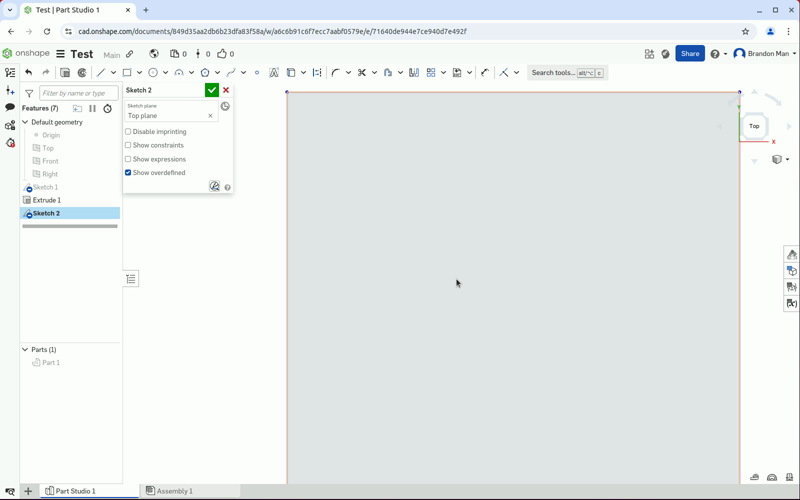
scroll(-6)
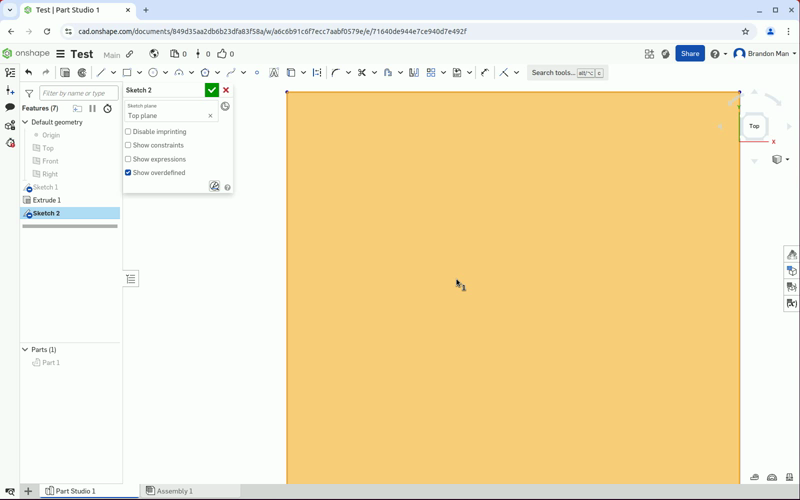
scroll(-6)
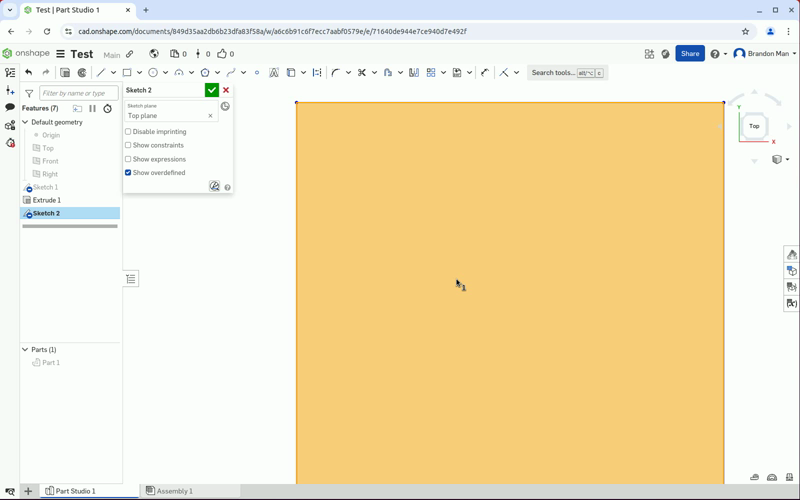
scroll(-6)
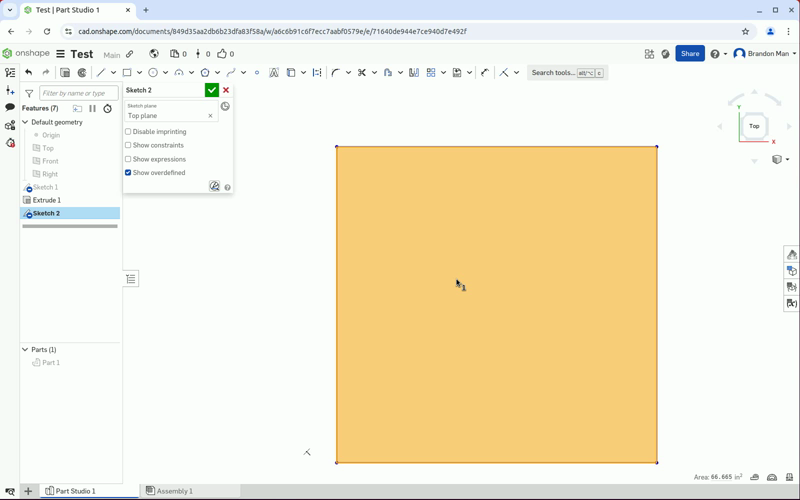
scroll(-6)
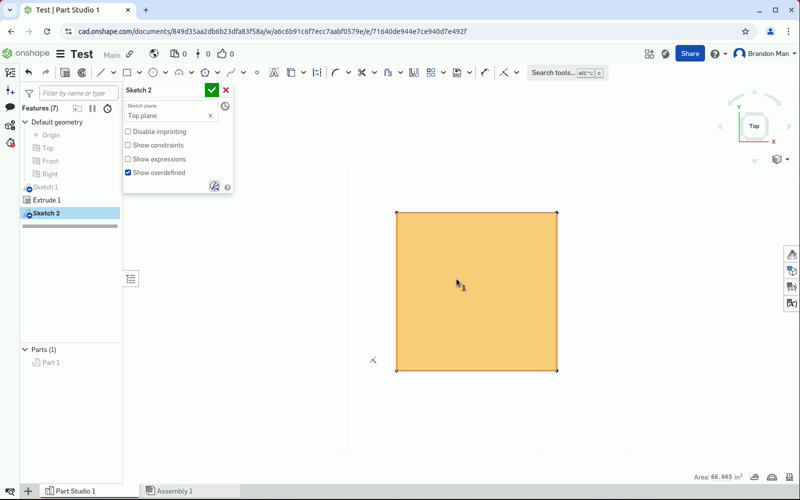
scroll(-6)
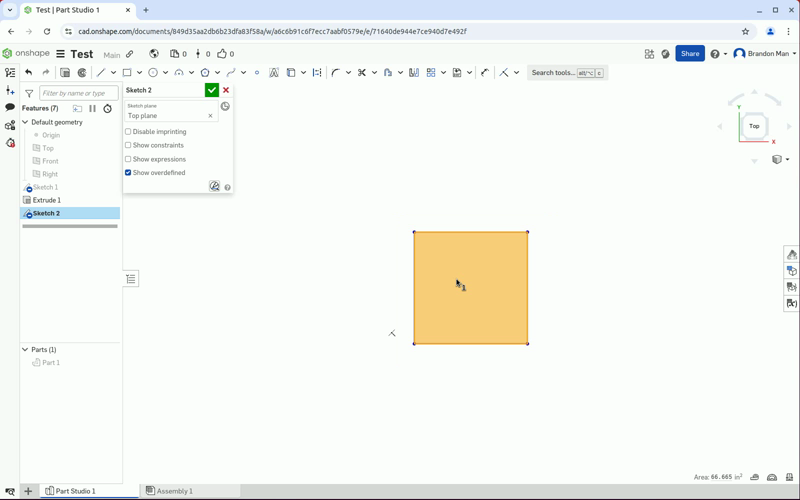
scroll(-6)
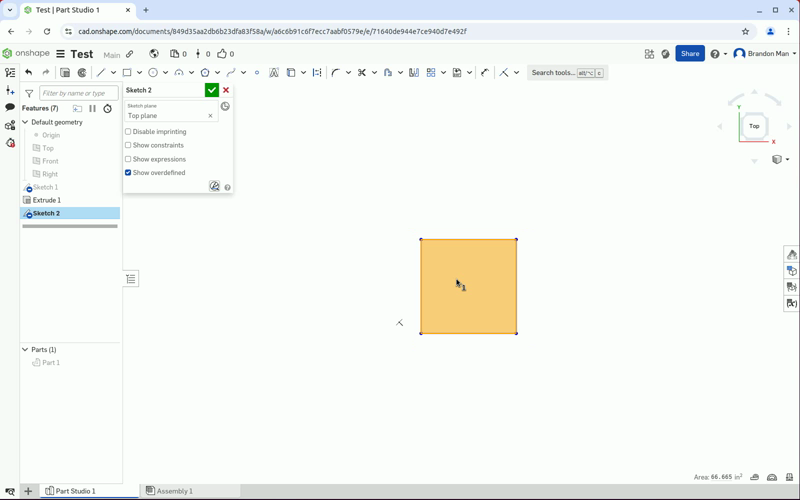
scroll(-6)
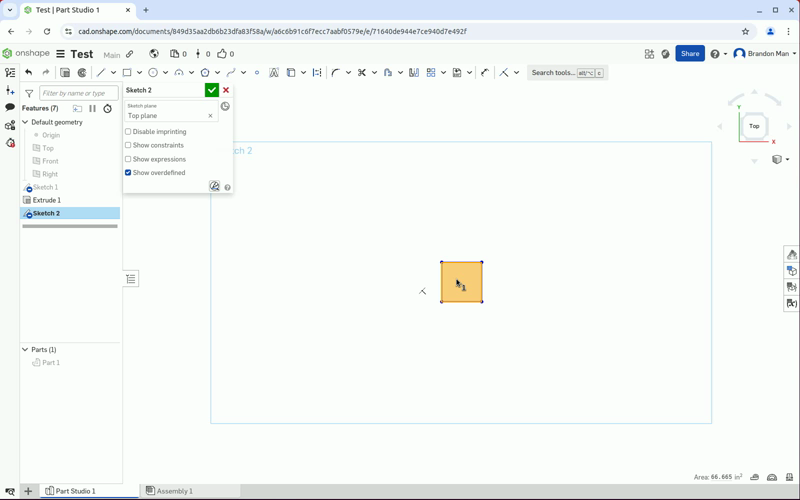
mouse_move(73, 352)
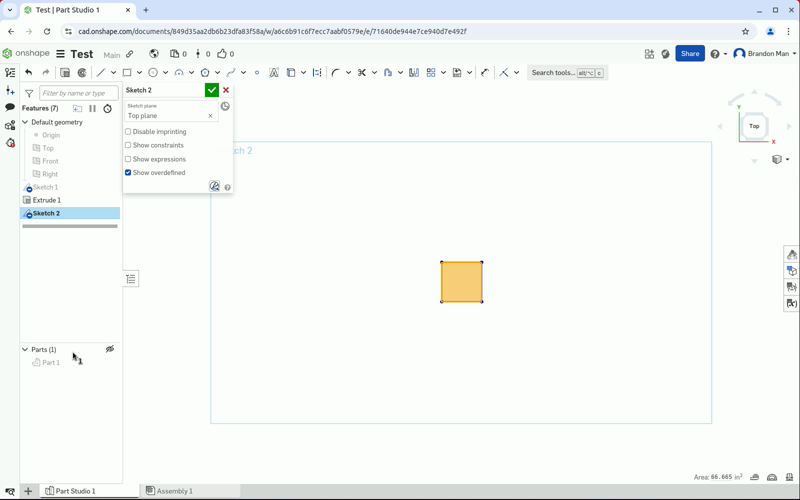
key(shift+y)
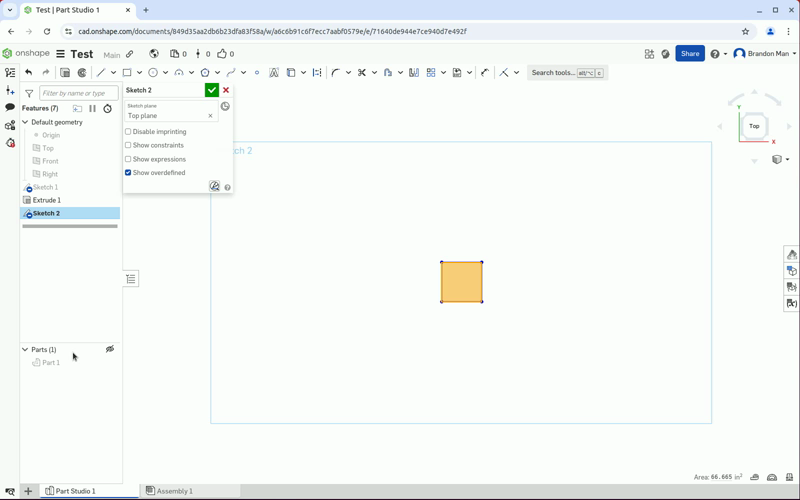
key(shift+e)
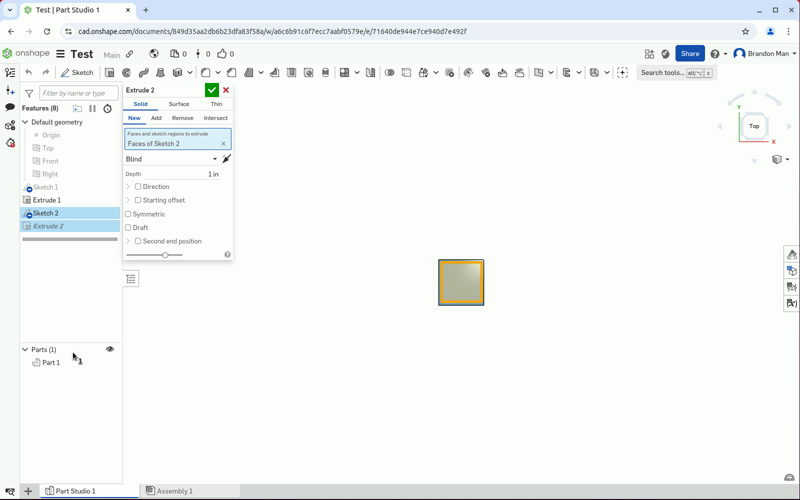
mouse_move(143, 106)
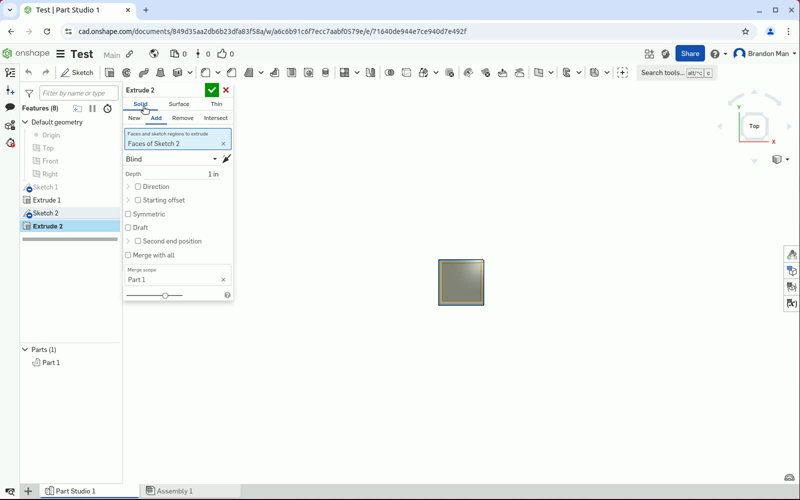
click(143, 106)
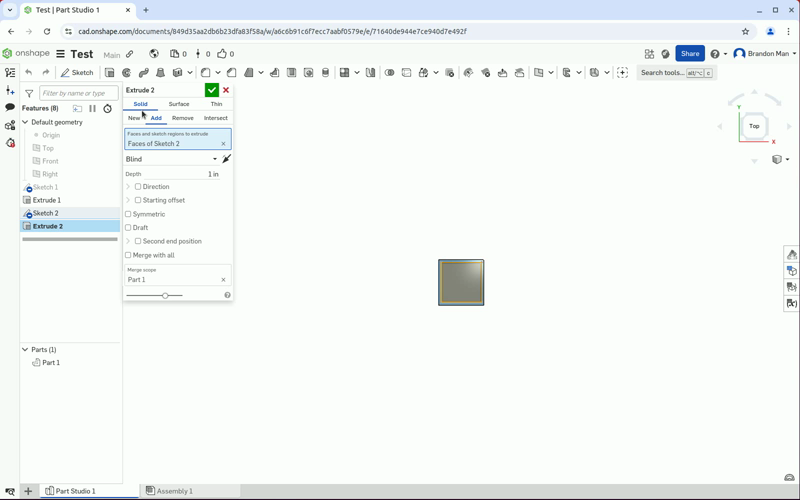
mouse_move(137, 120)
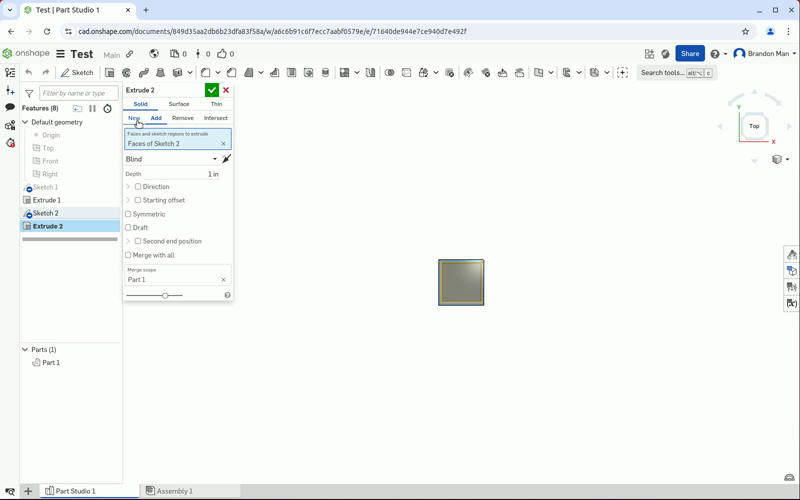
click(137, 120)
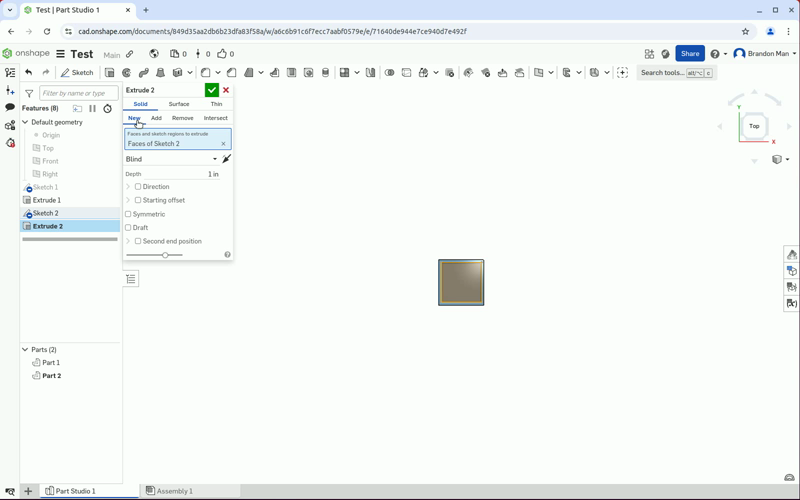
key(tab, 4)
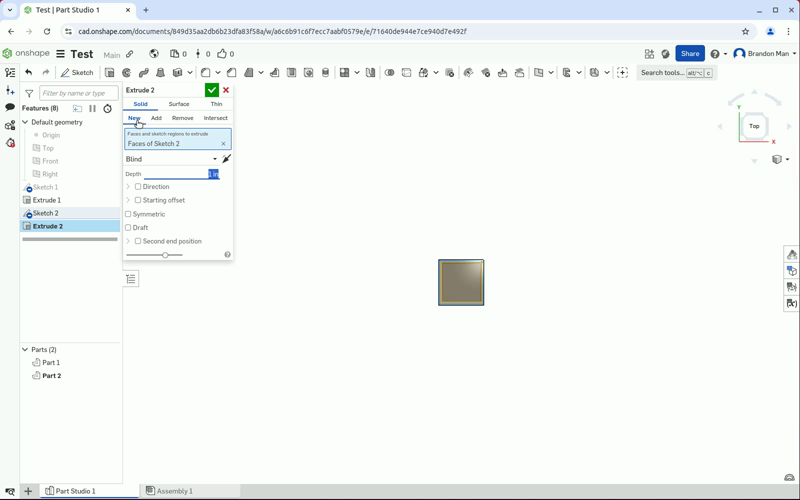
text(0.722)
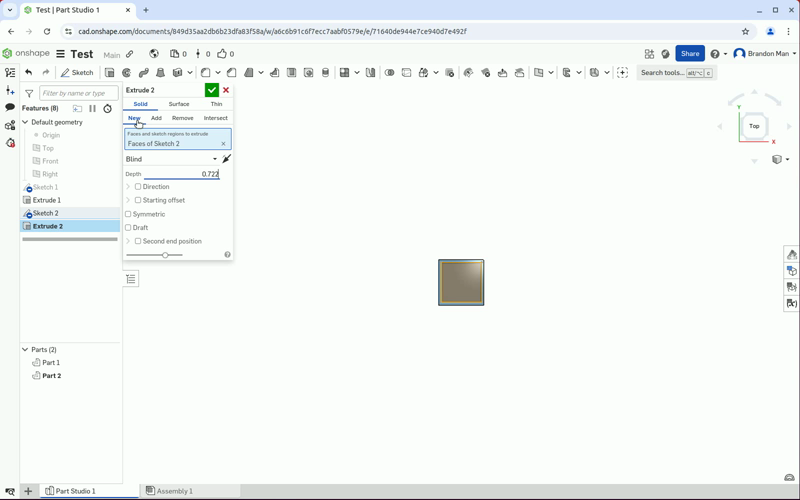
key(enter)
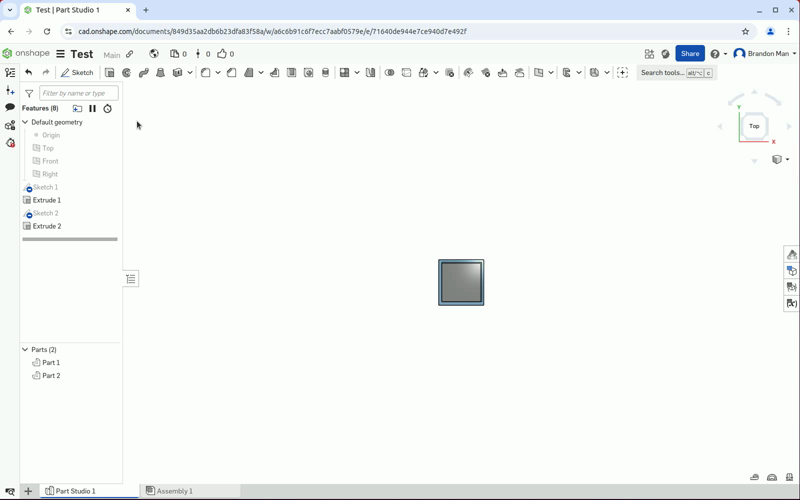
key(shift+h)
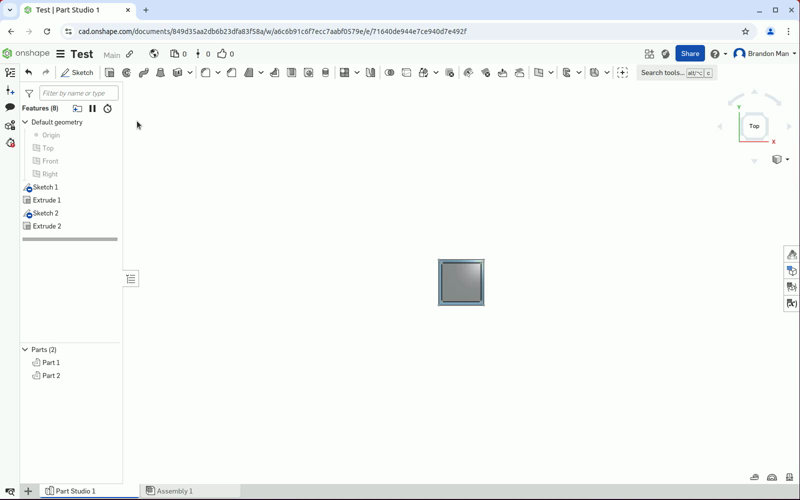
key(shift+h)
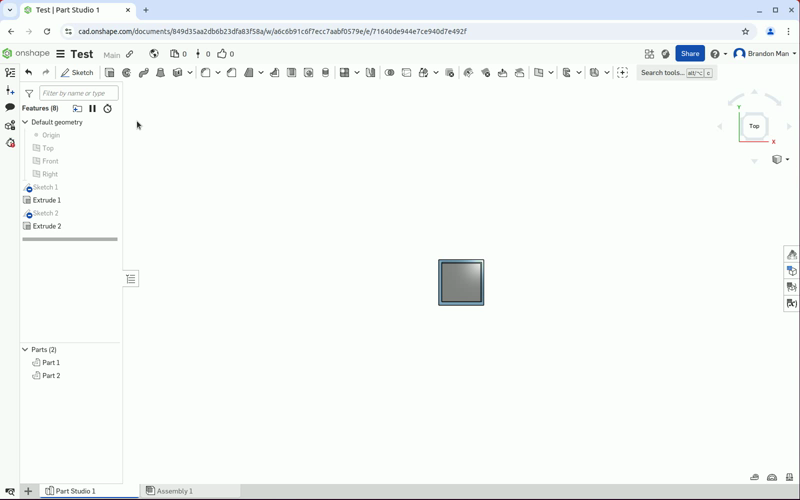
mouse_move(73, 189)
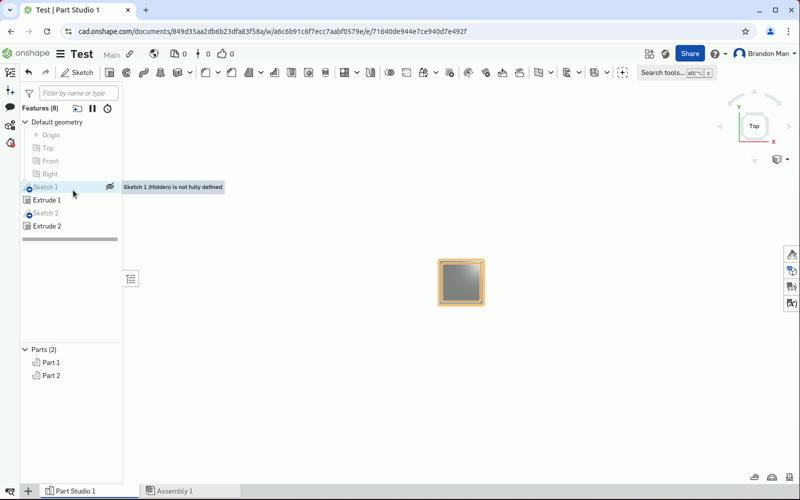
click(73, 189)
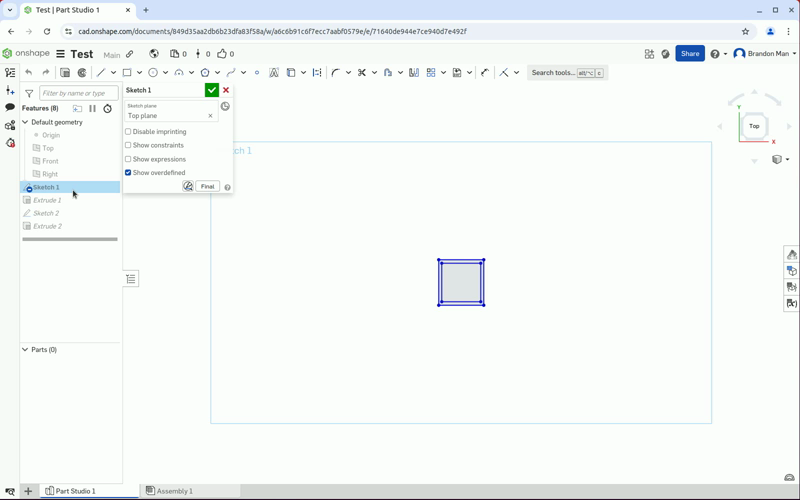
mouse_move(229, 92)
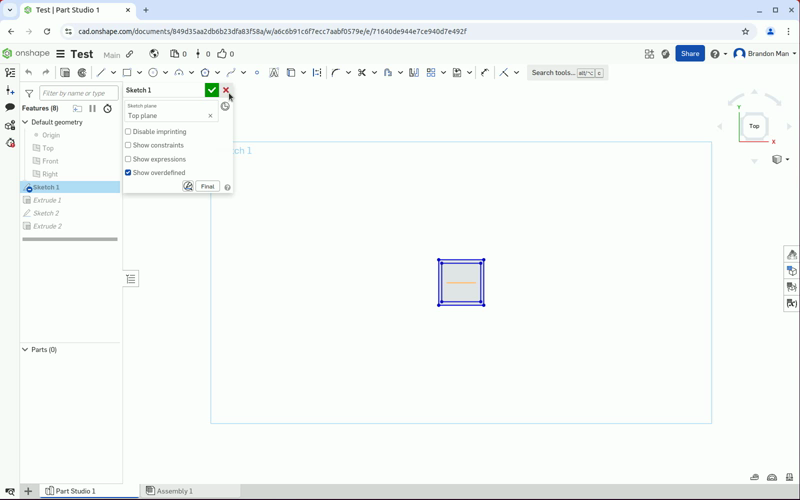
click(229, 92)
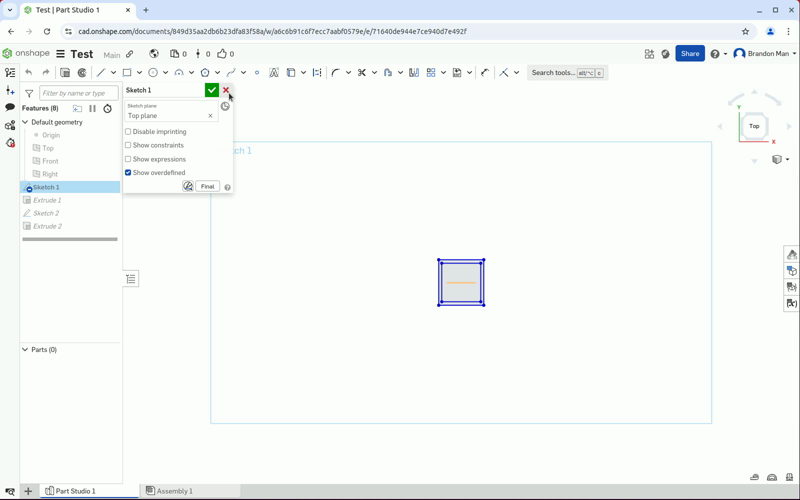
key(shift+s)
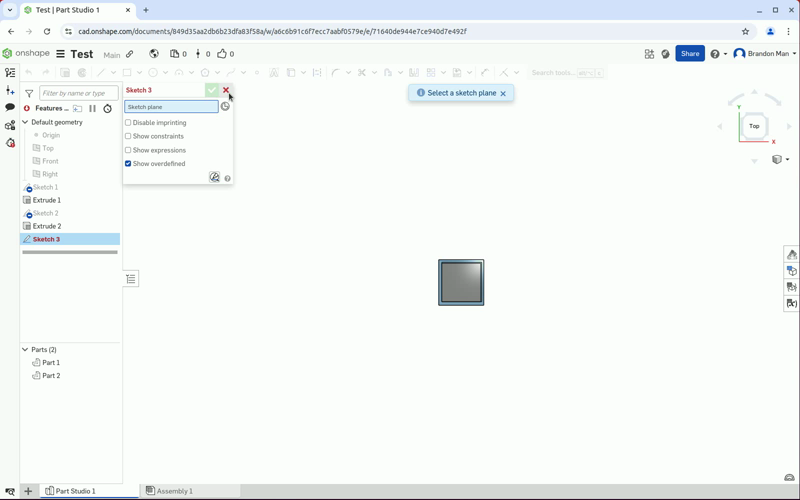
mouse_move(73, 150)
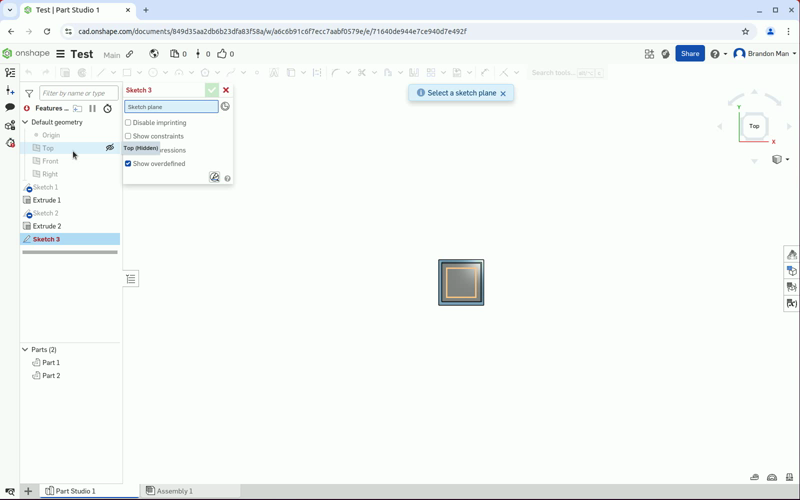
click(73, 150)
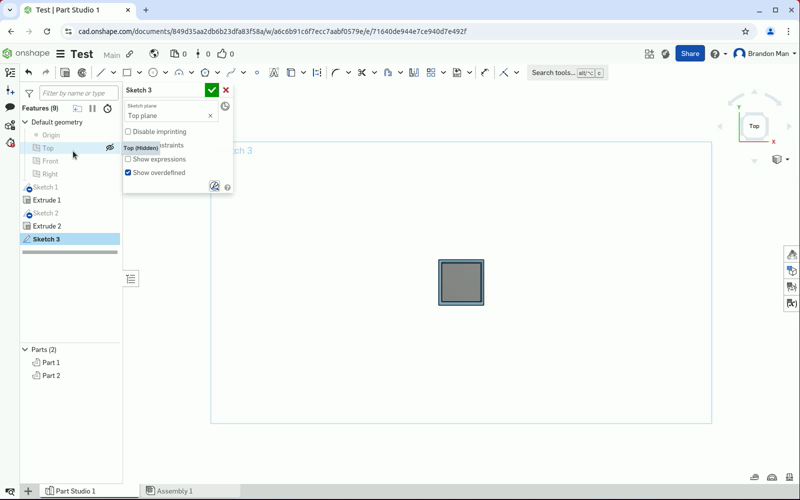
mouse_move(73, 352)
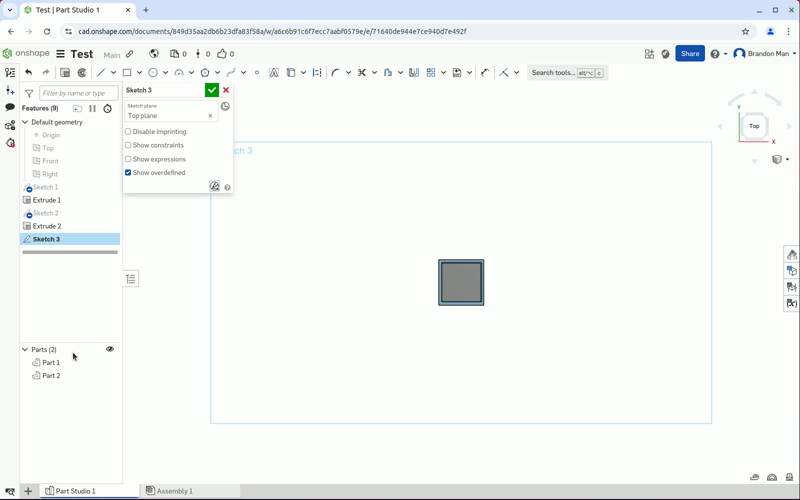
key(y)
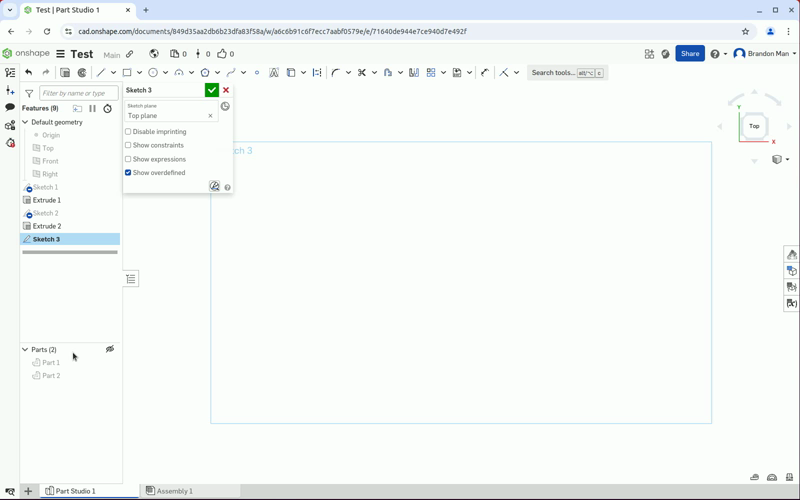
key(l)
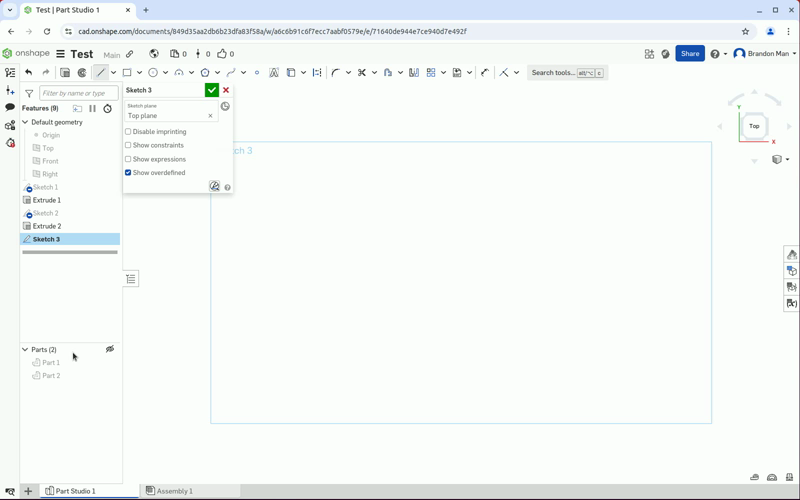
key_down(shift)
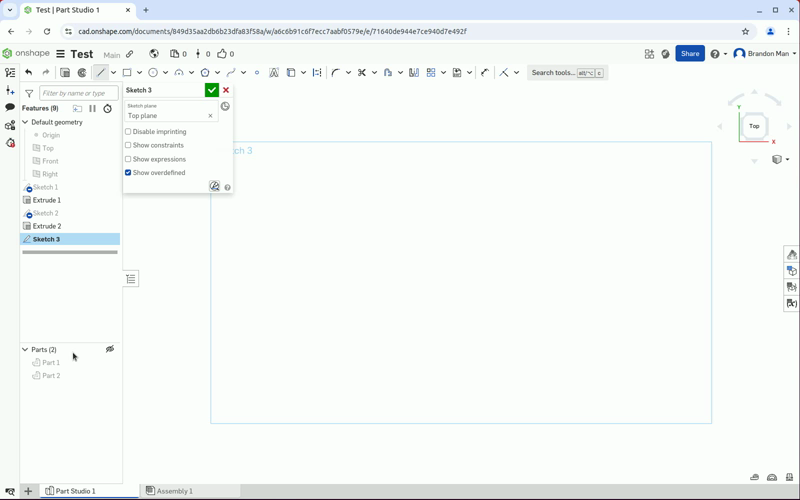
mouse_move(438, 305)
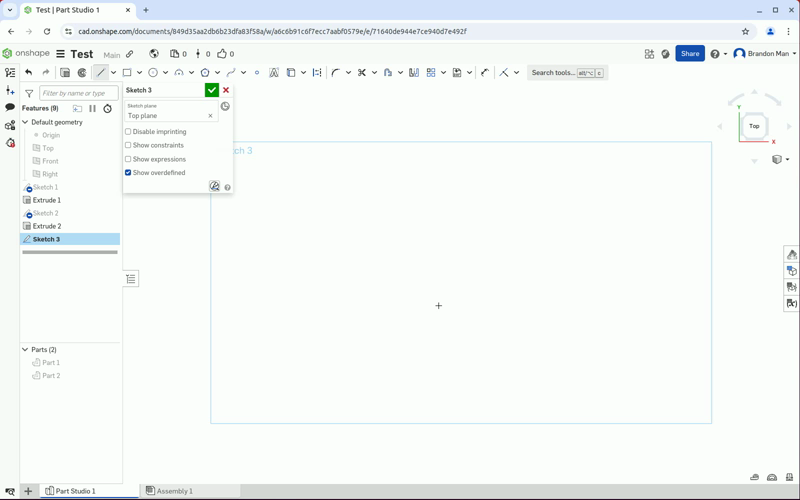
click(438, 305)
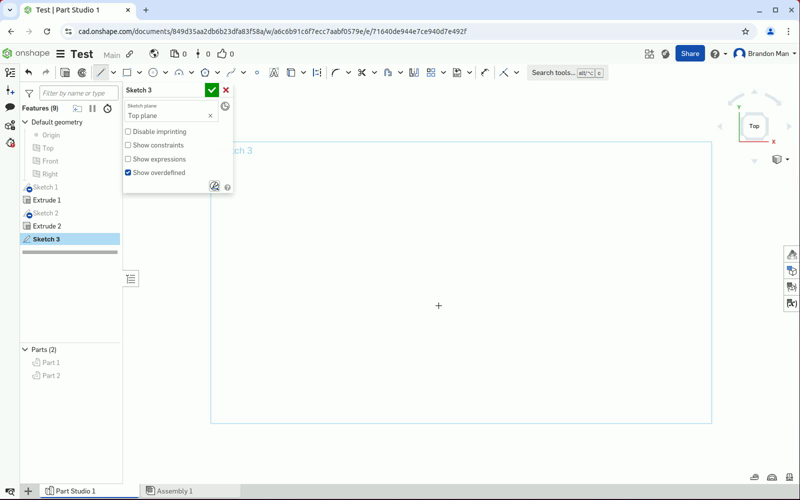
key_up(shift)
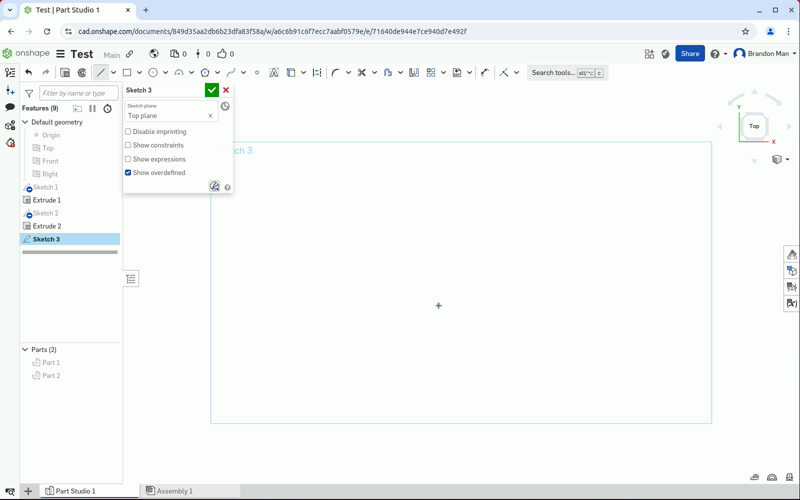
key_down(shift)
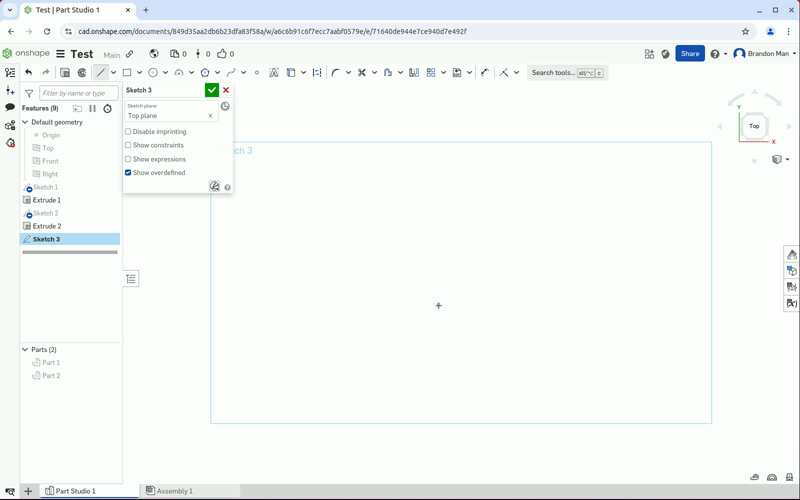
mouse_move(468, 305)
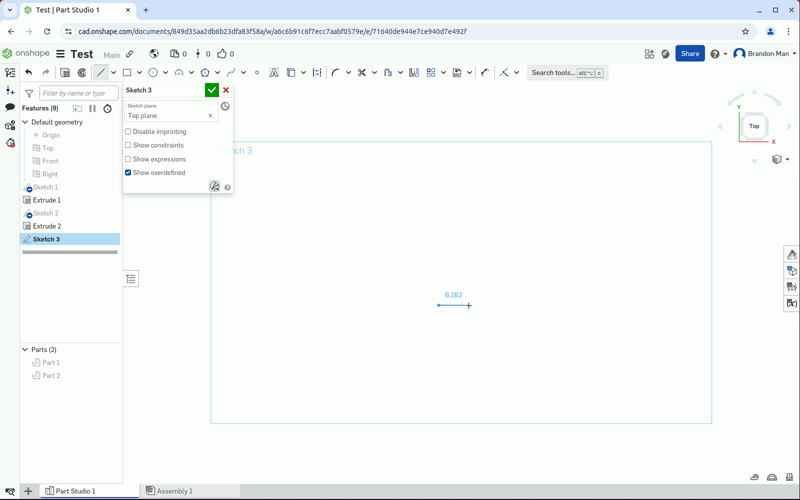
mouse_move(483, 305)
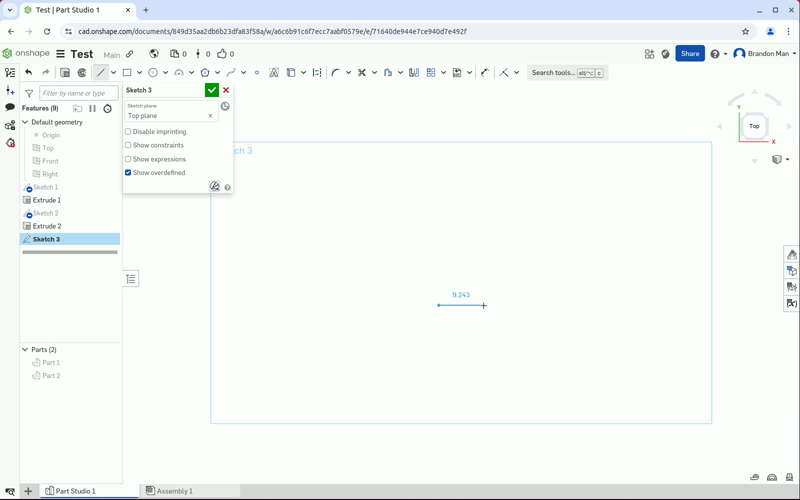
click(483, 305)
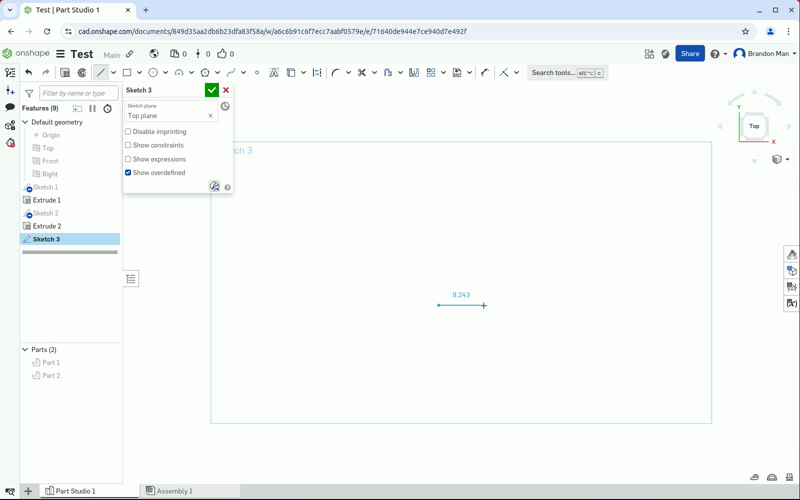
key_up(shift)
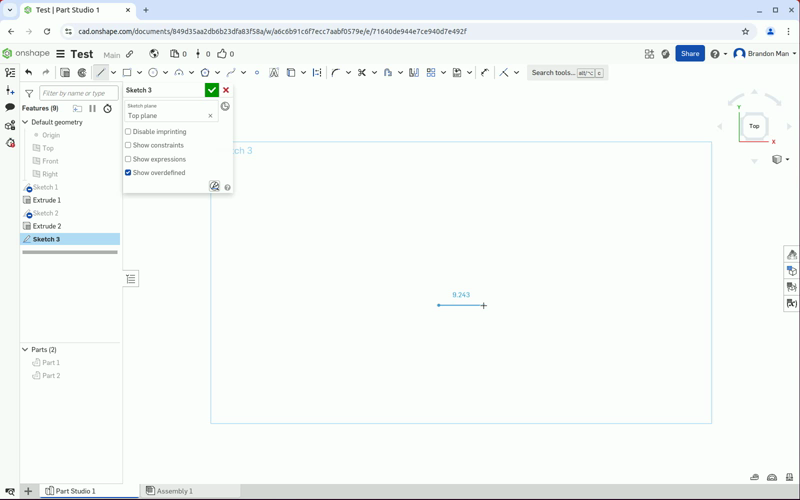
key_down(shift)
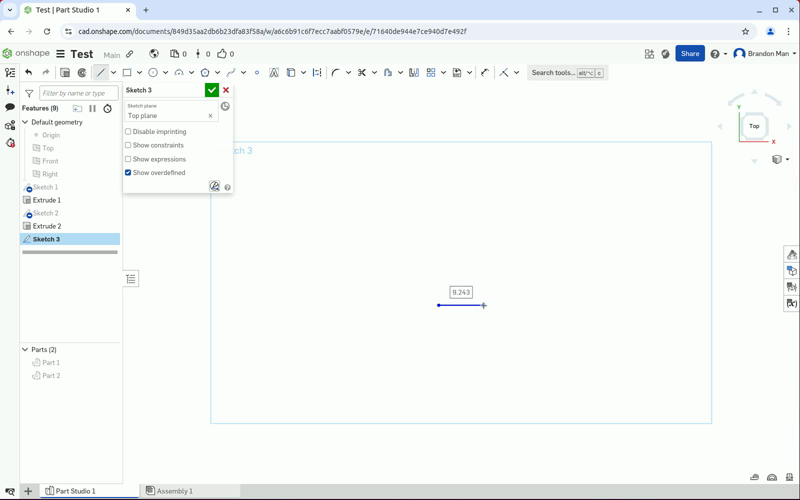
mouse_move(513, 305)
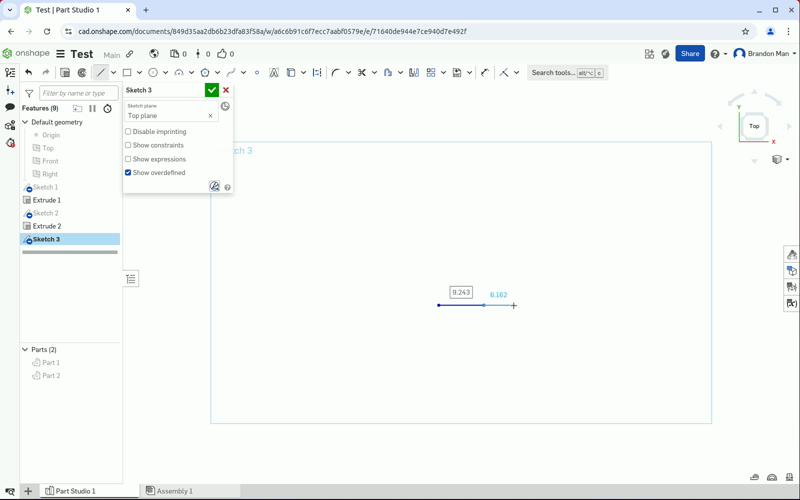
mouse_move(483, 259)
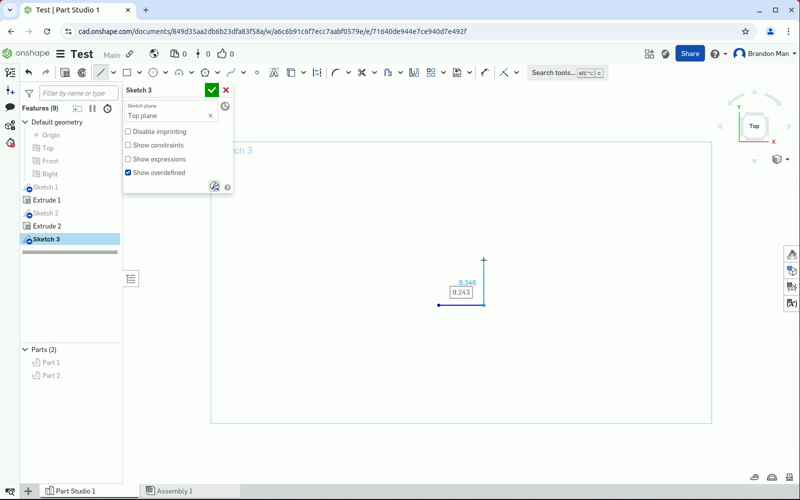
click(483, 259)
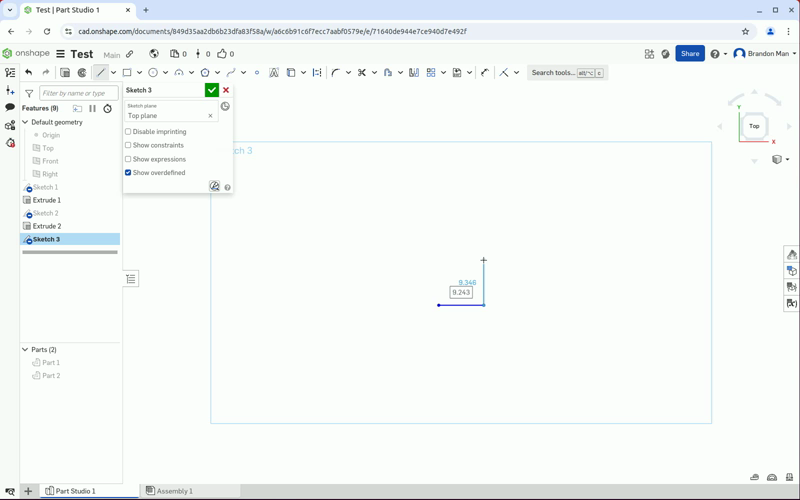
key_up(shift)
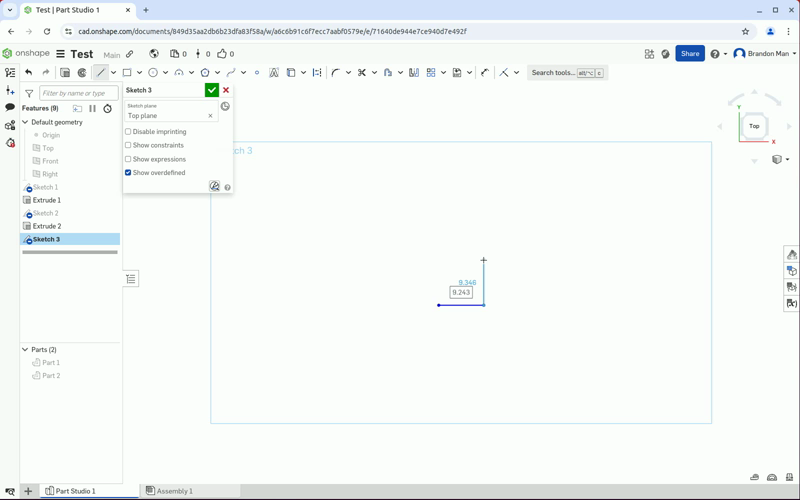
key_down(shift)
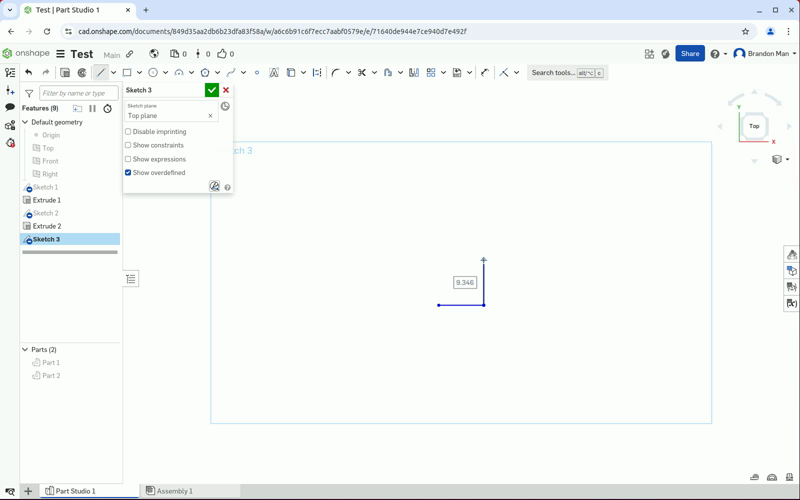
mouse_move(513, 259)
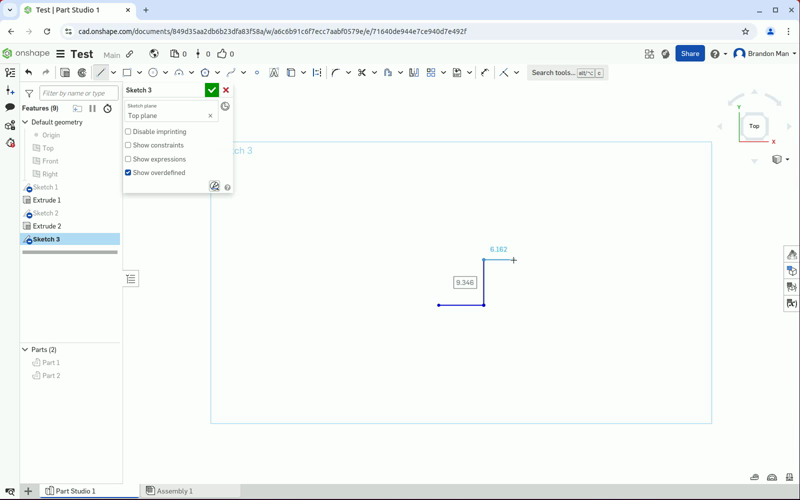
mouse_move(438, 259)
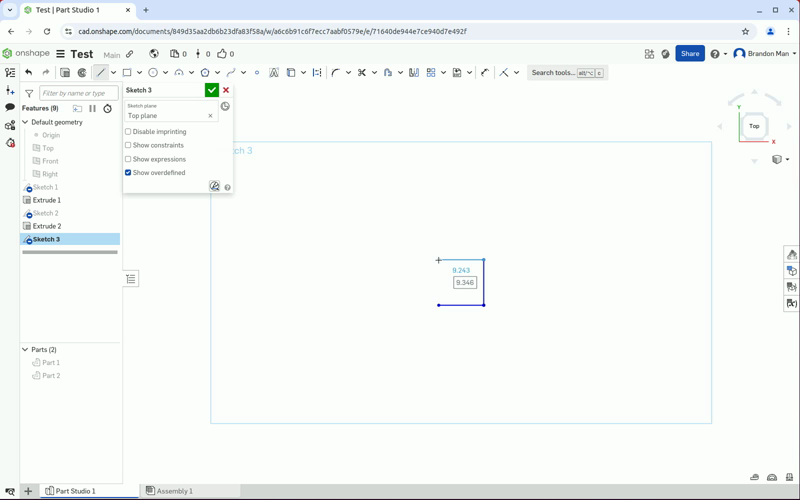
click(438, 259)
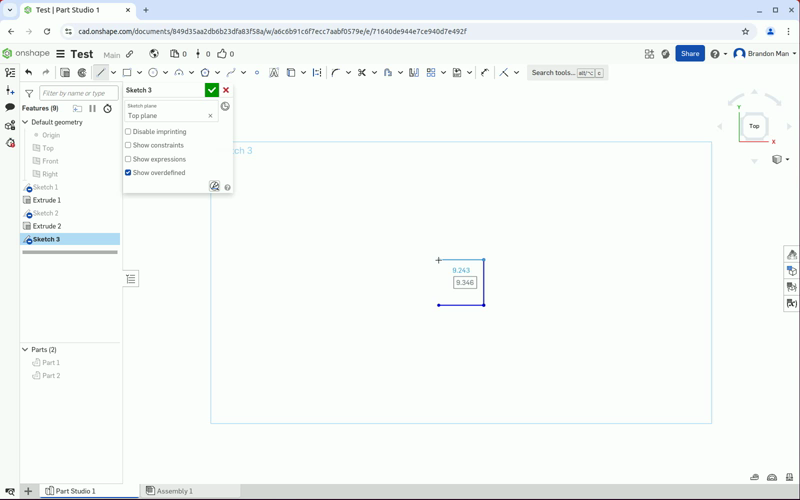
key_up(shift)
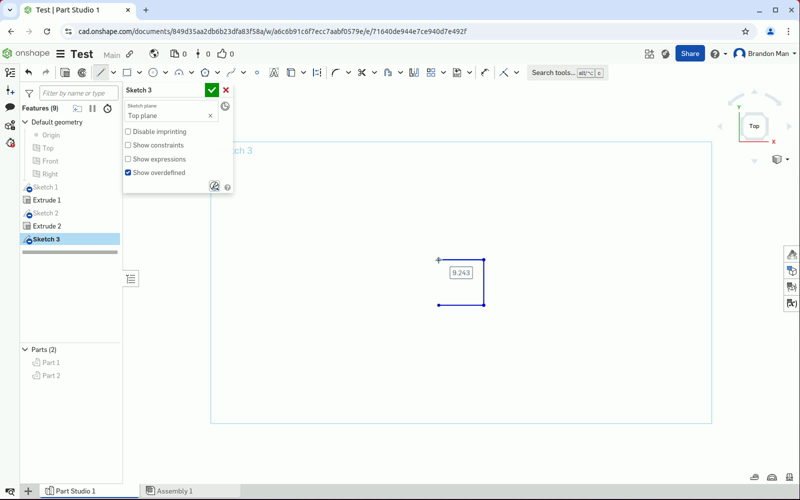
mouse_move(468, 259)
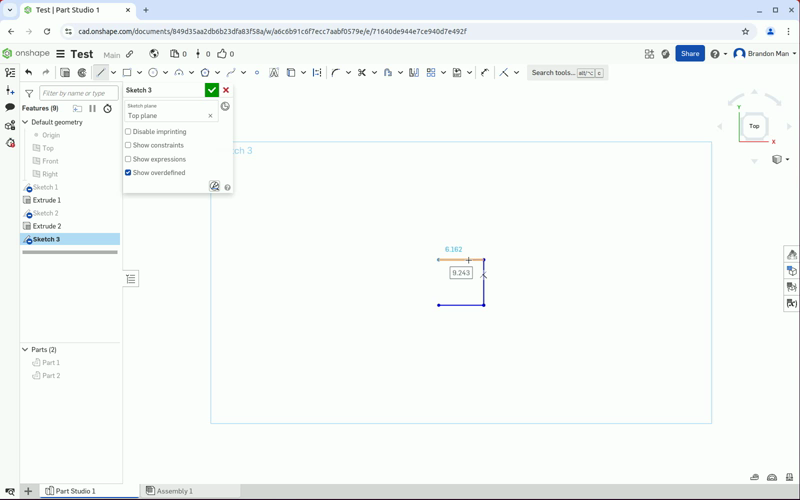
key_down(shift)
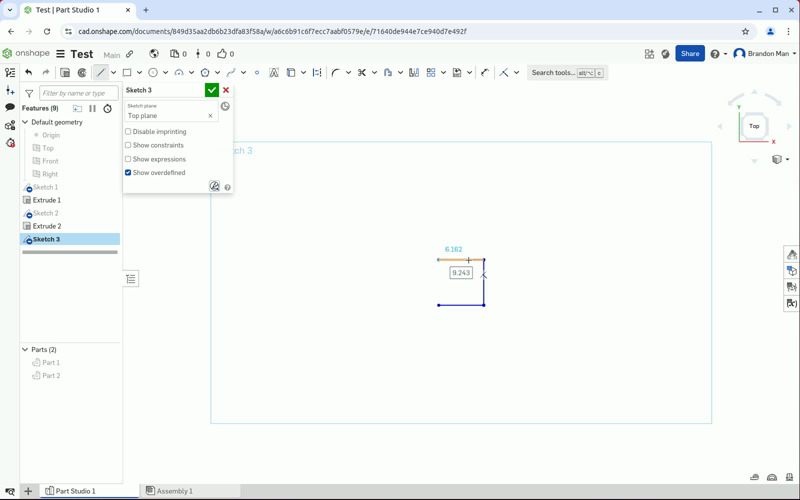
mouse_move(438, 305)
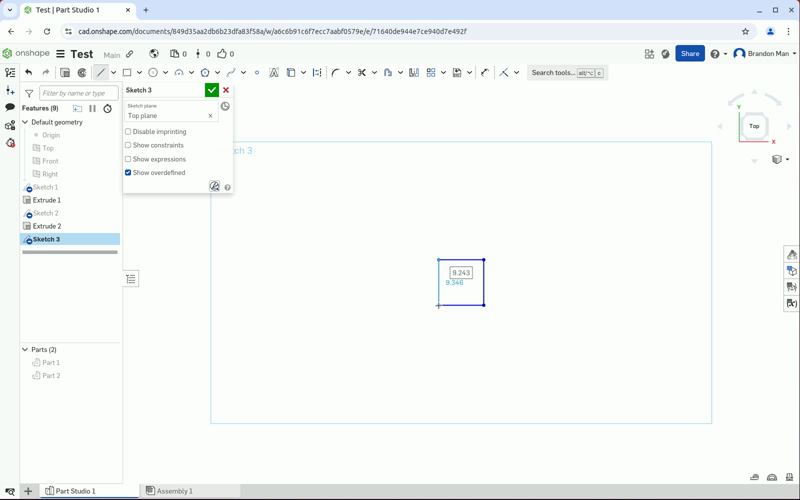
key_up(shift)
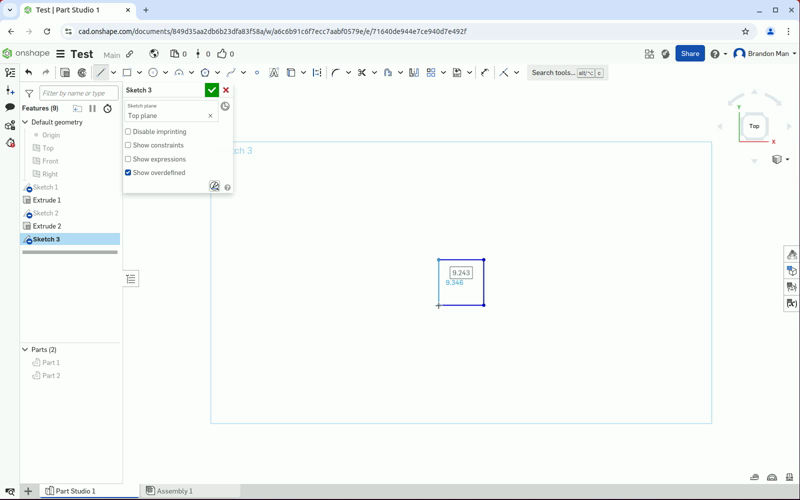
click(438, 305)
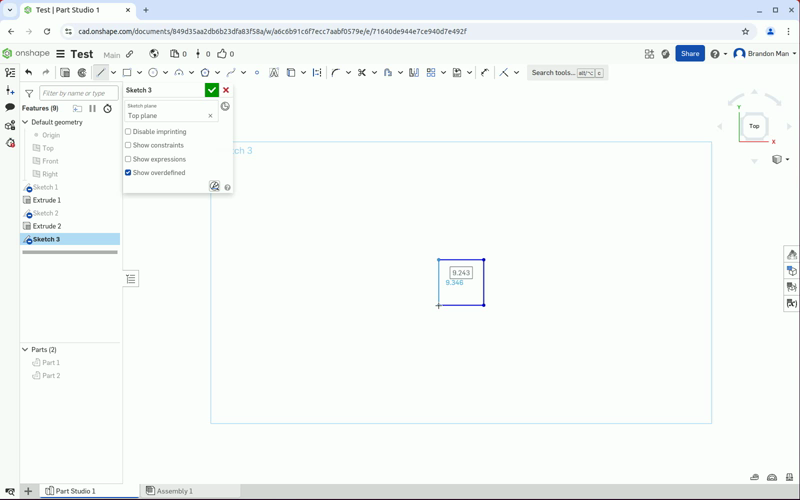
key(esc)
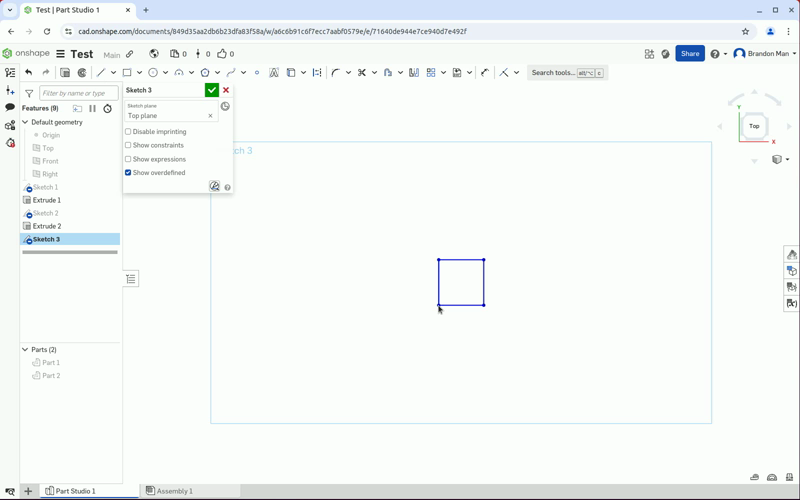
key(l)
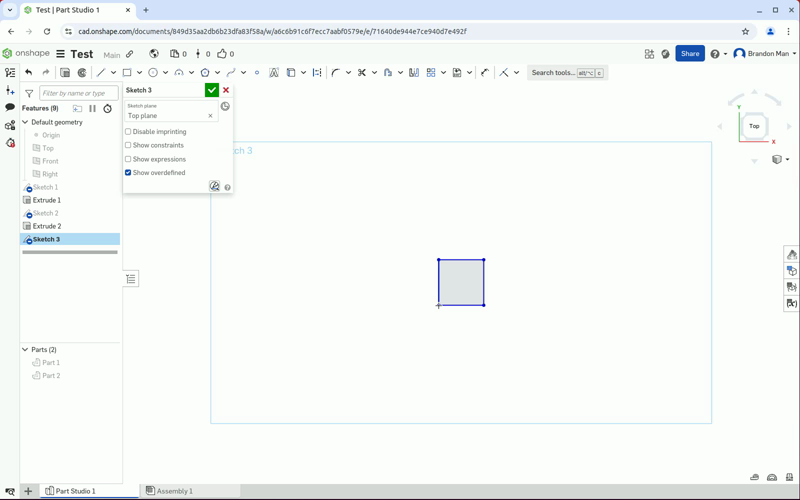
key_down(shift)
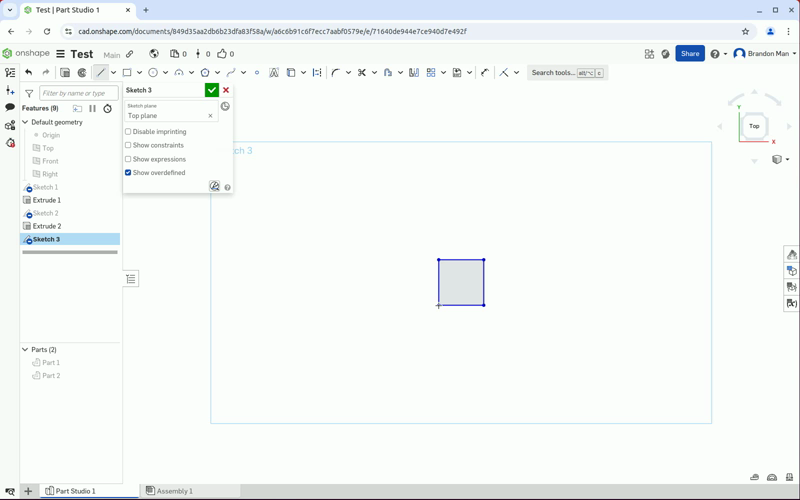
mouse_move(441, 301)
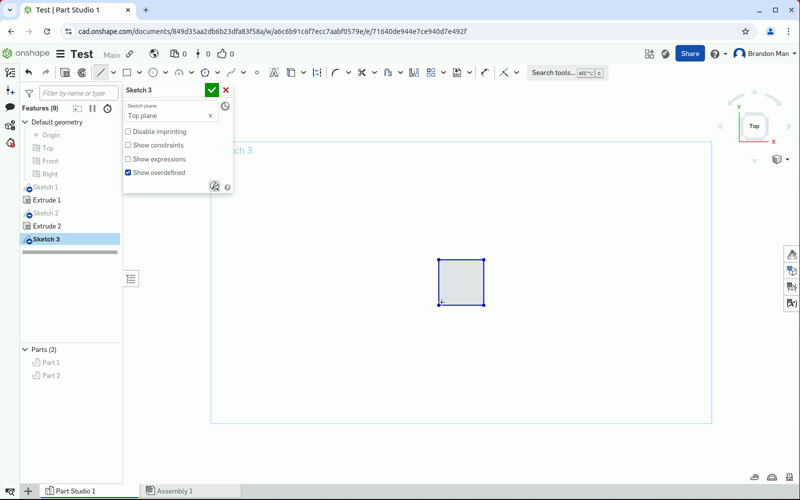
click(441, 301)
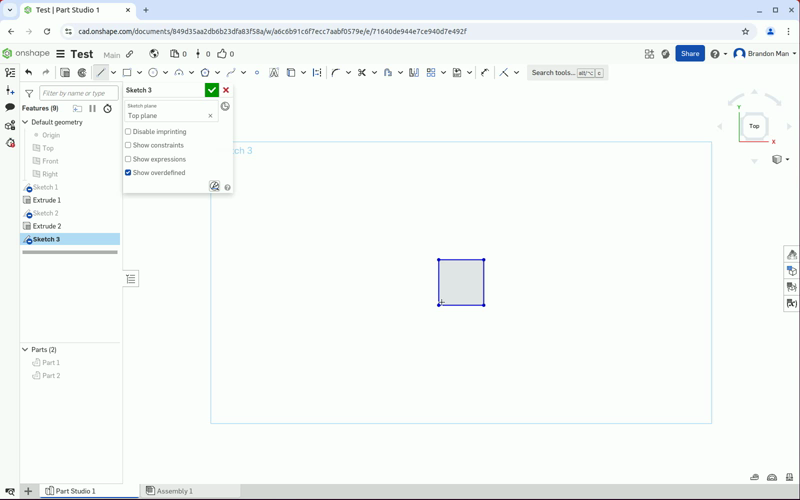
key_up(shift)
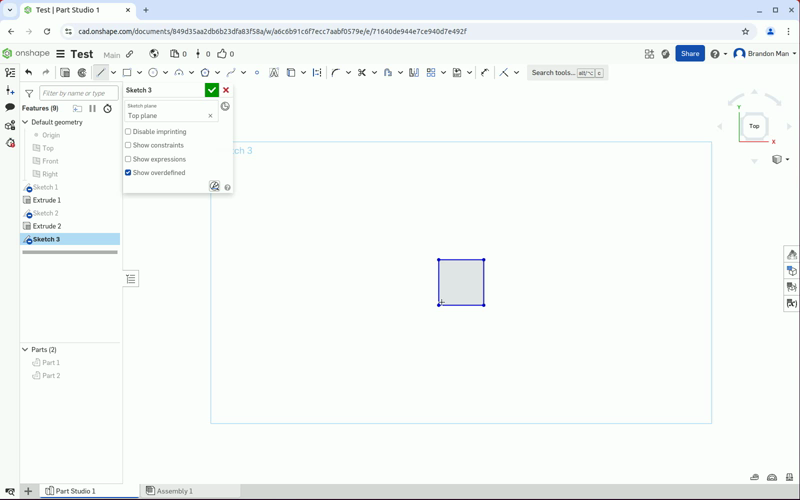
key_down(shift)
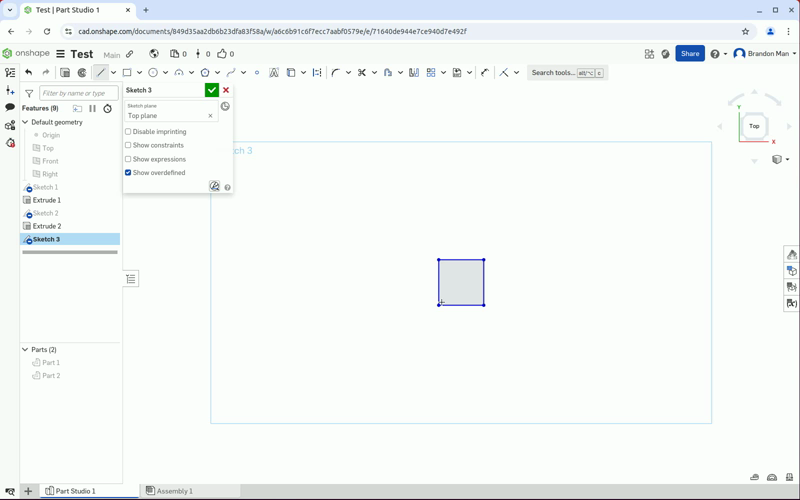
mouse_move(471, 301)
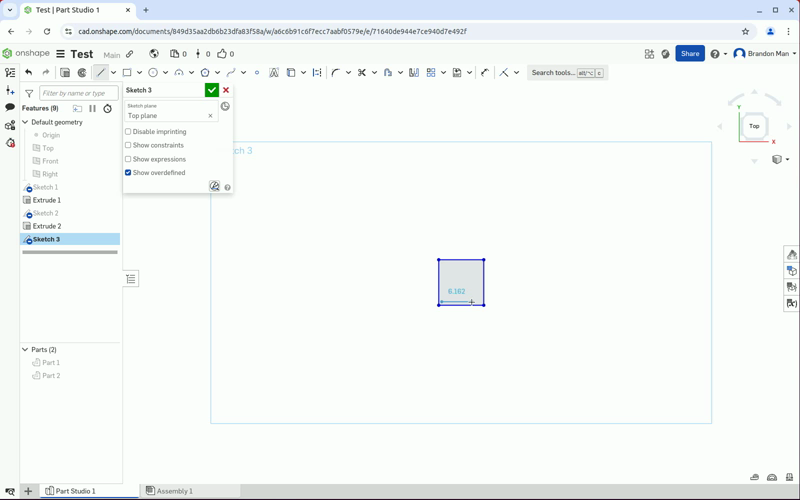
mouse_move(480, 301)
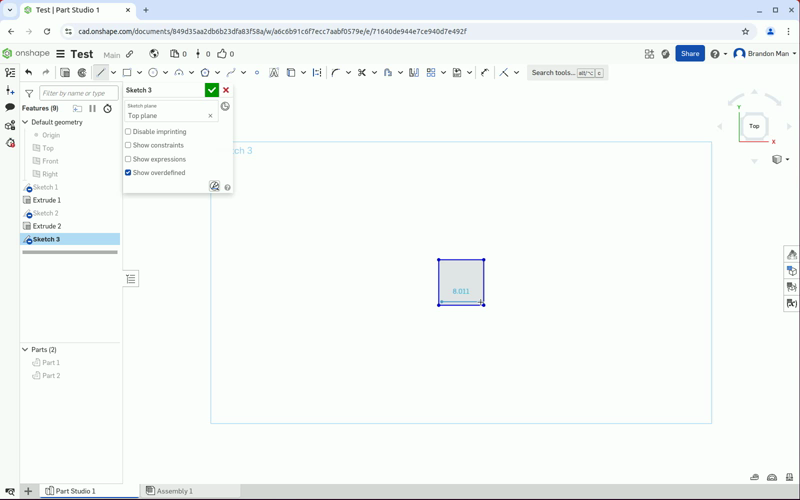
click(480, 301)
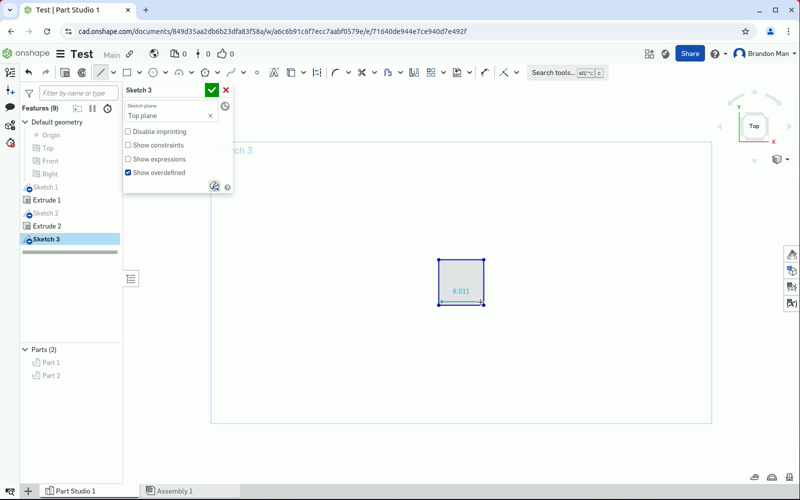
key_up(shift)
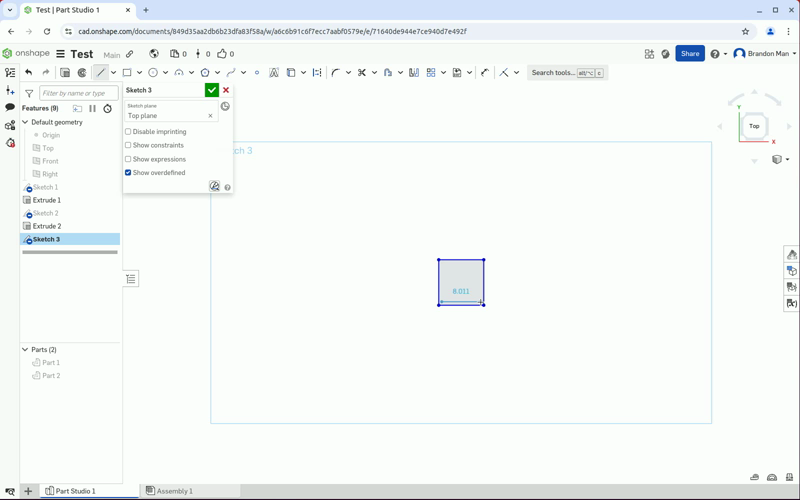
key_down(shift)
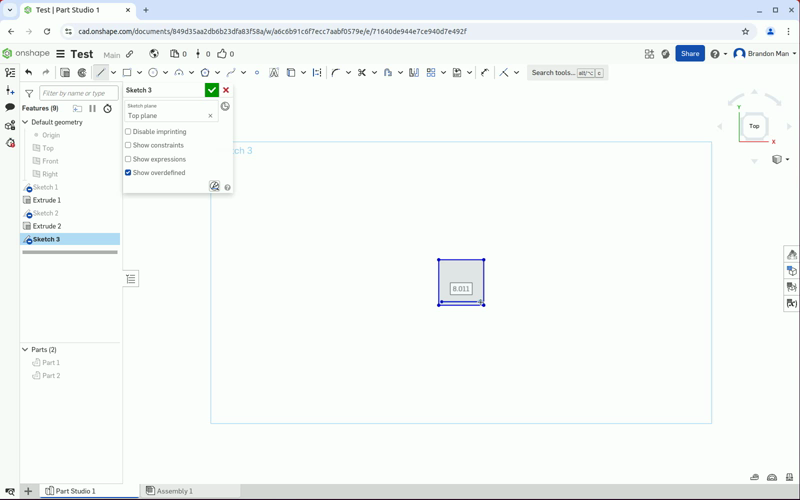
mouse_move(510, 301)
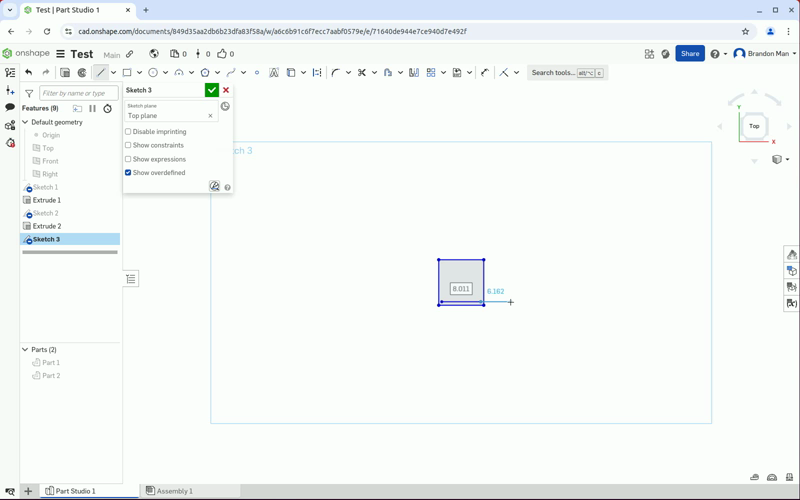
mouse_move(480, 263)
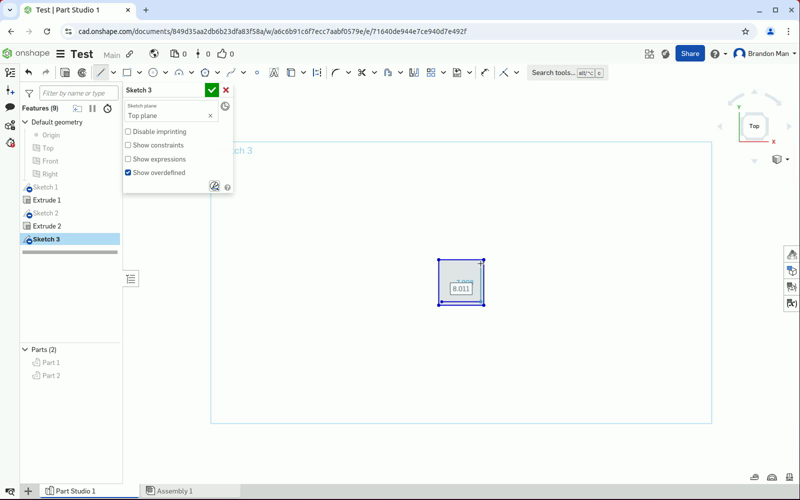
click(480, 263)
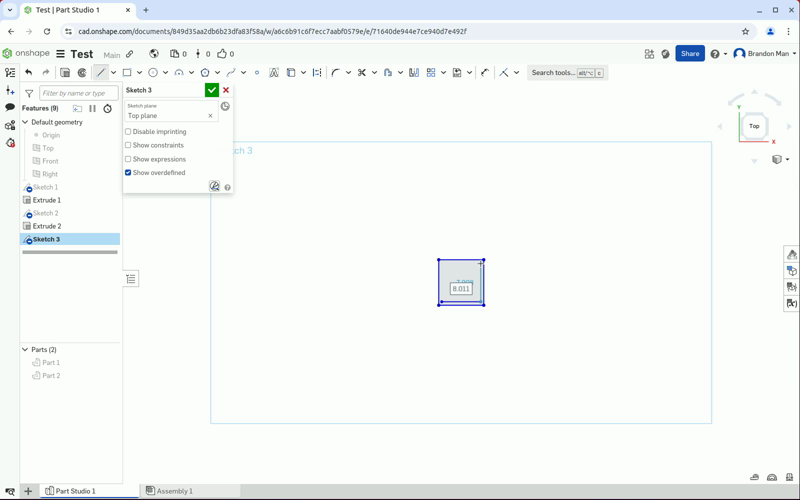
key_up(shift)
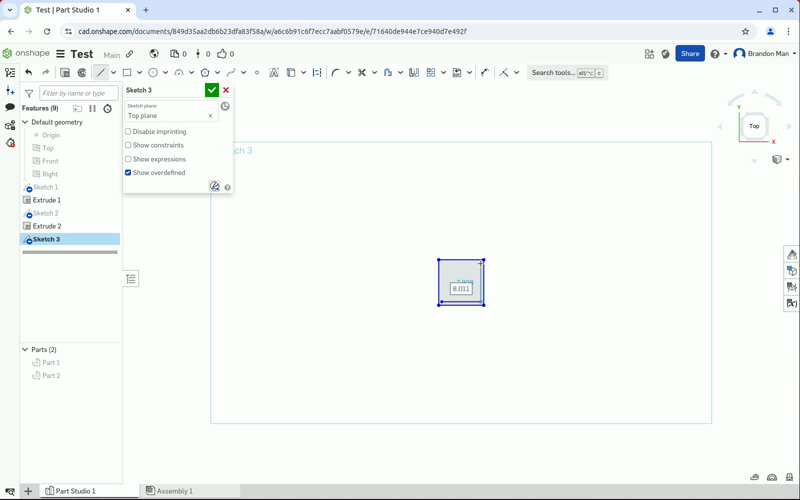
key_down(shift)
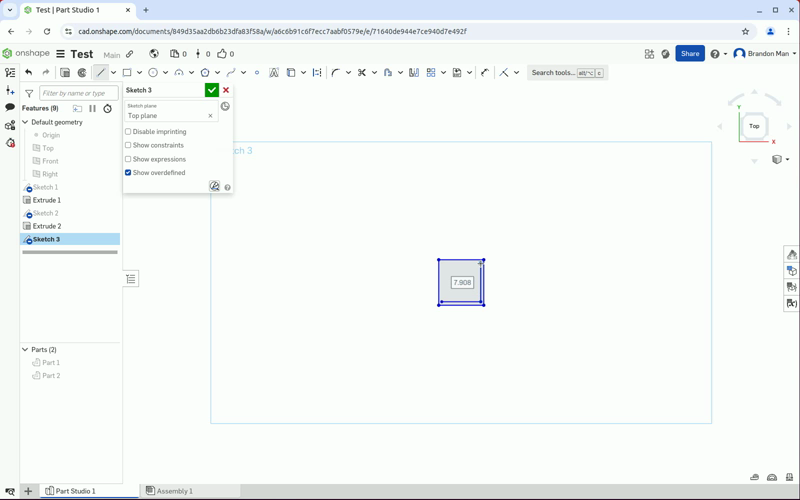
mouse_move(510, 263)
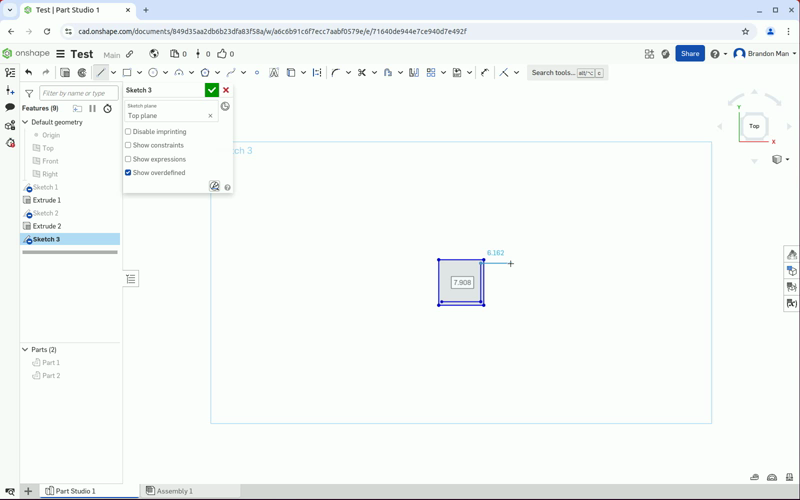
mouse_move(441, 263)
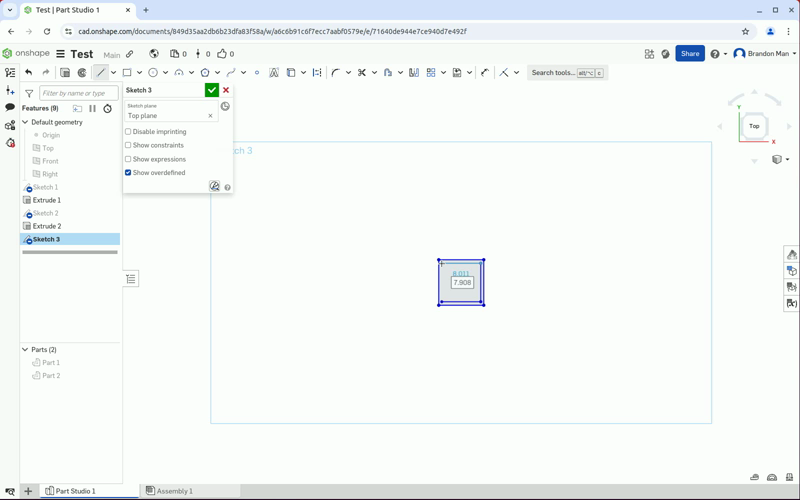
click(441, 263)
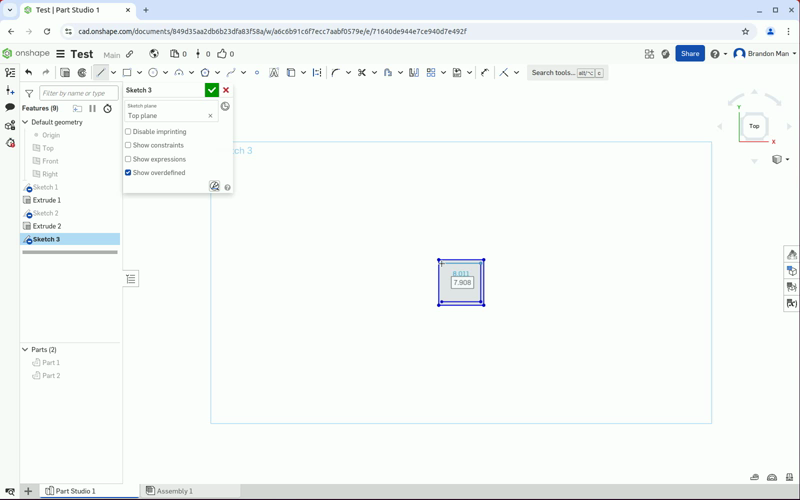
key_up(shift)
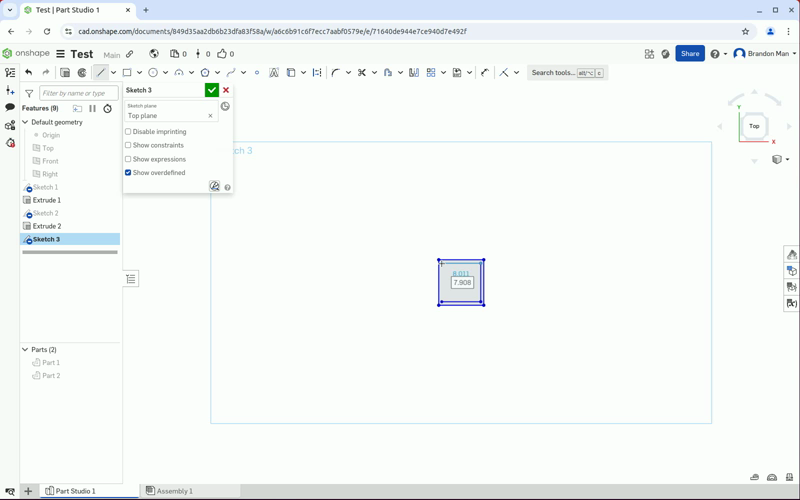
mouse_move(471, 263)
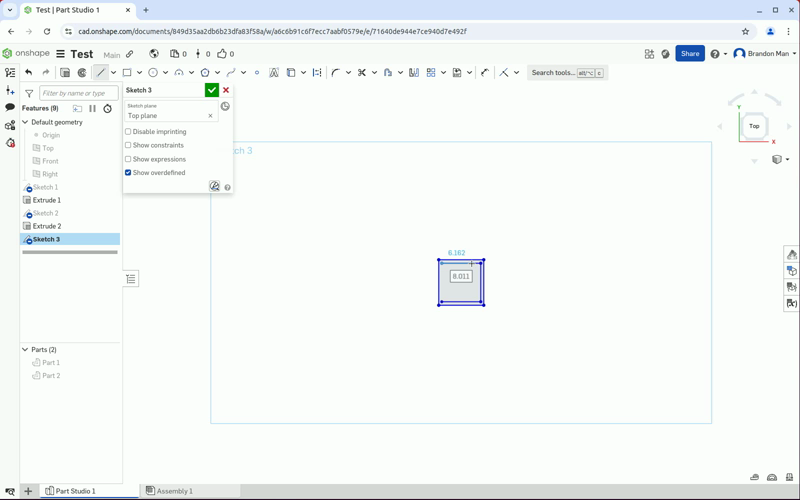
key_down(shift)
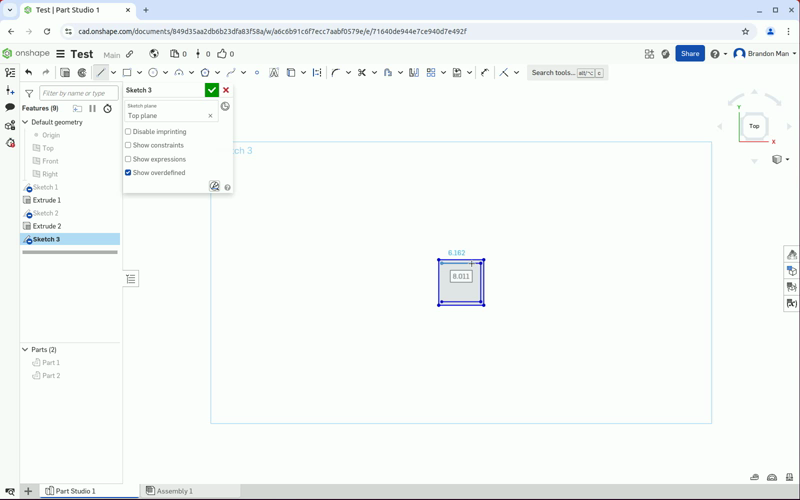
mouse_move(441, 301)
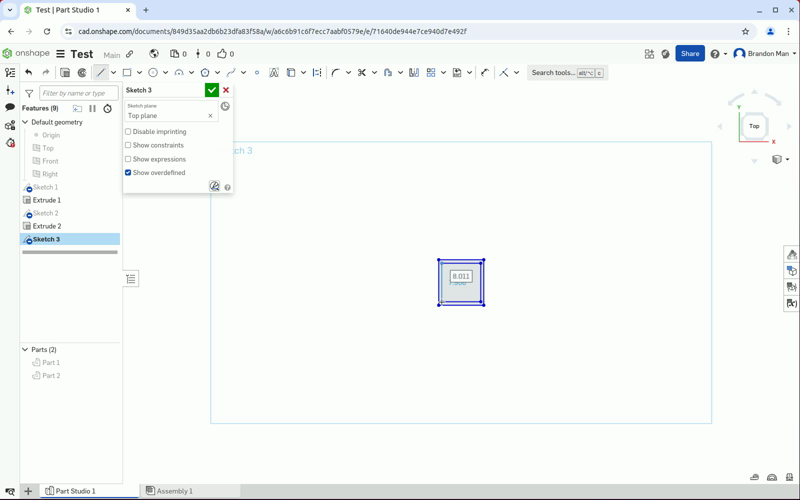
key_up(shift)
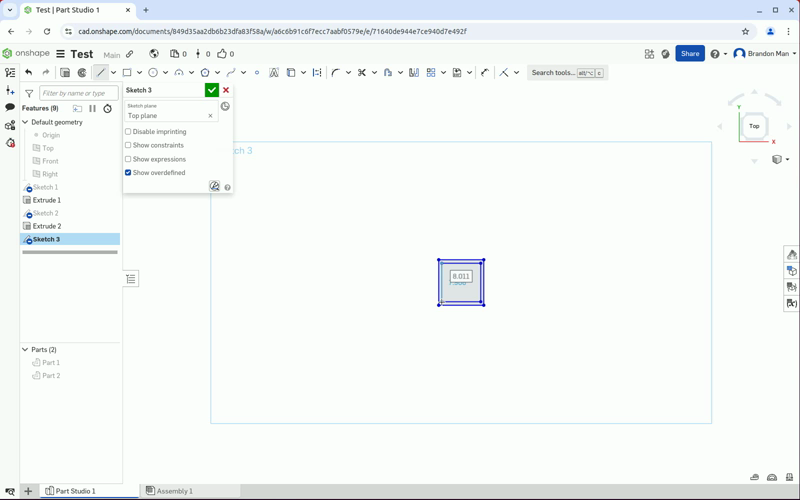
click(441, 301)
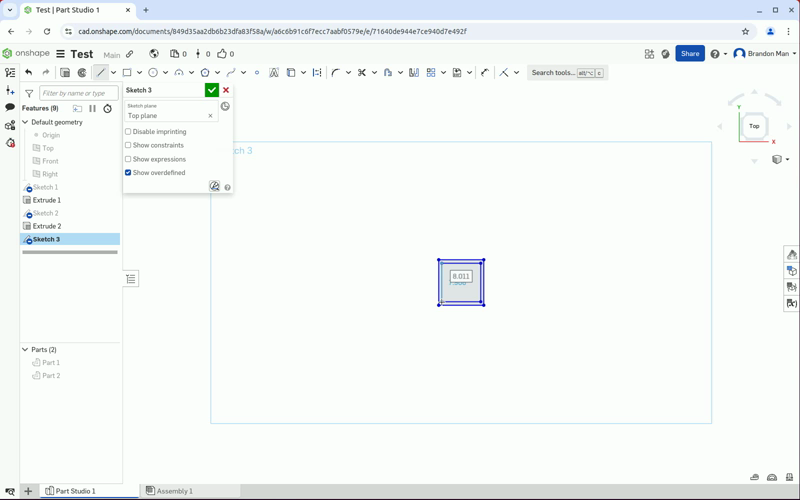
key(esc)
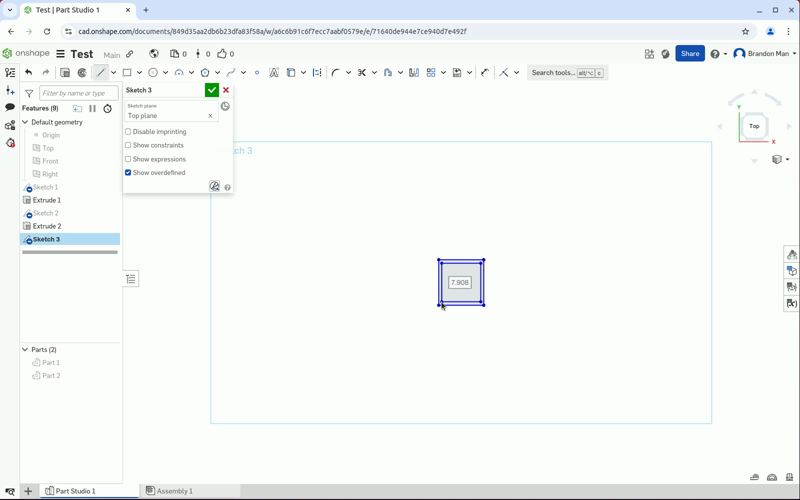
mouse_move(481, 267)
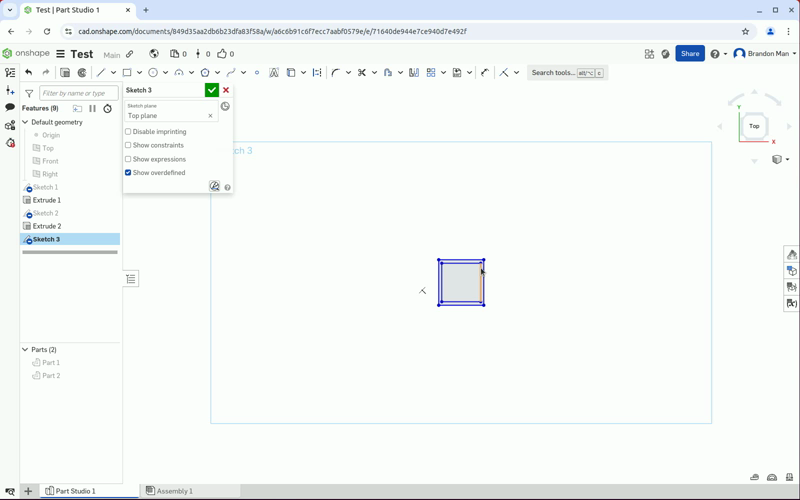
scroll(6)
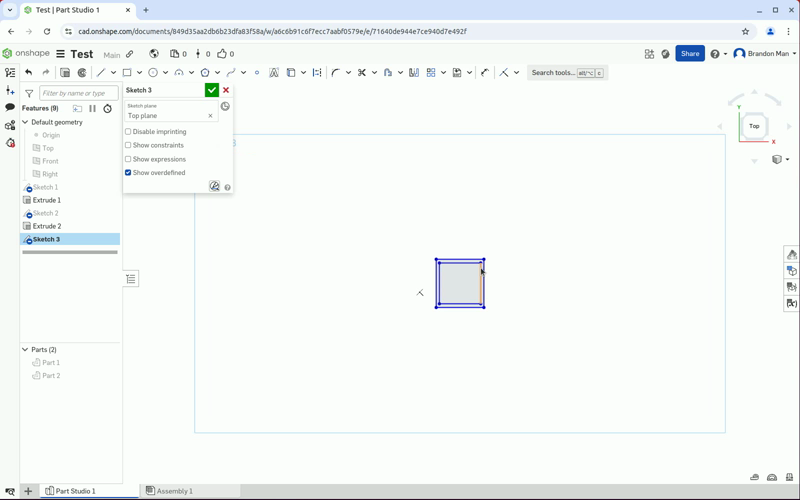
scroll(6)
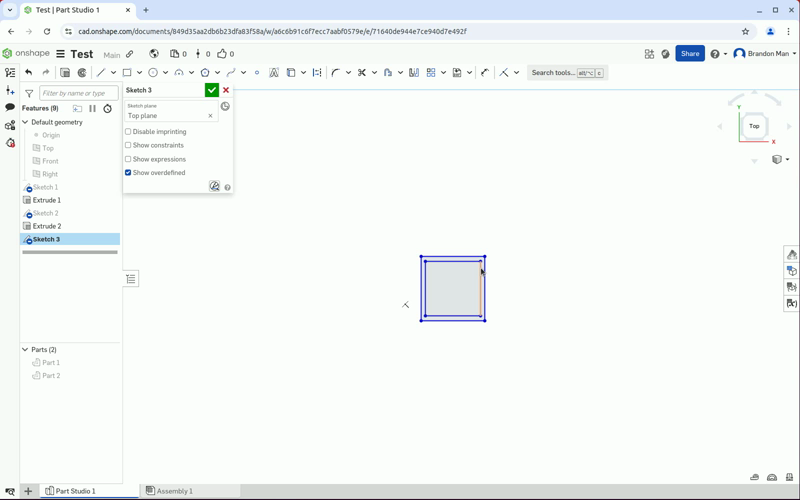
scroll(6)
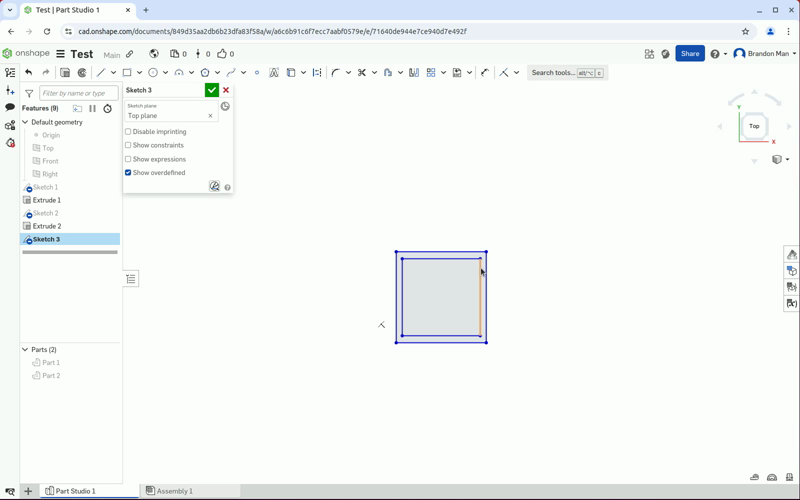
scroll(6)
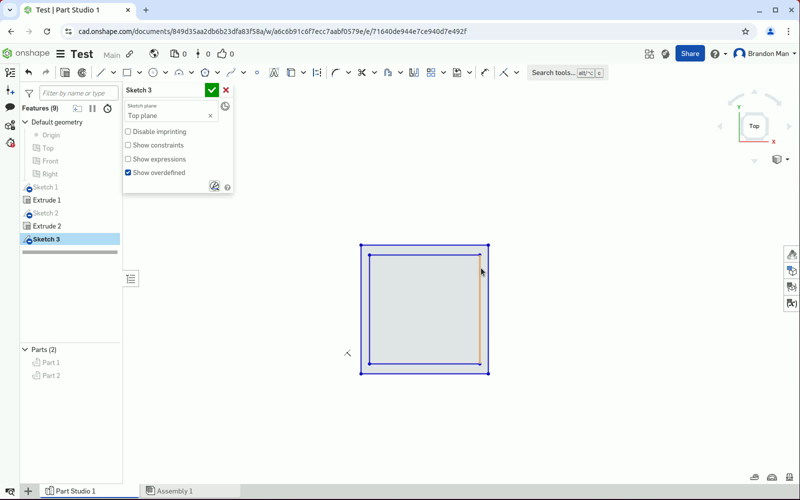
scroll(6)
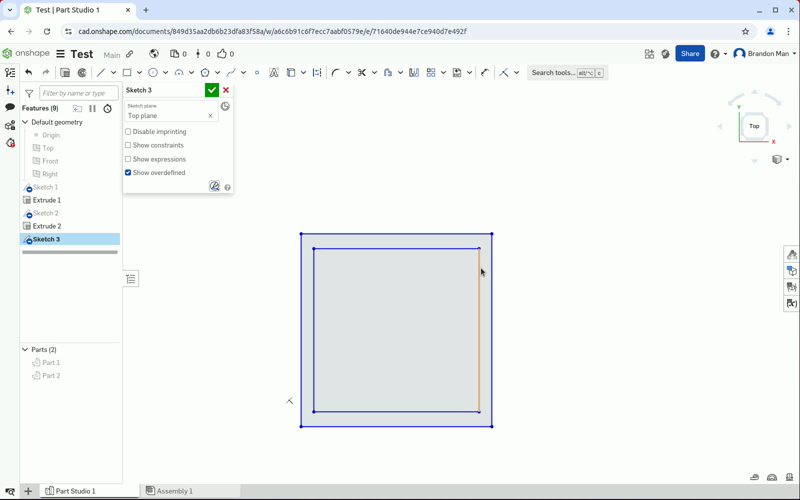
scroll(6)
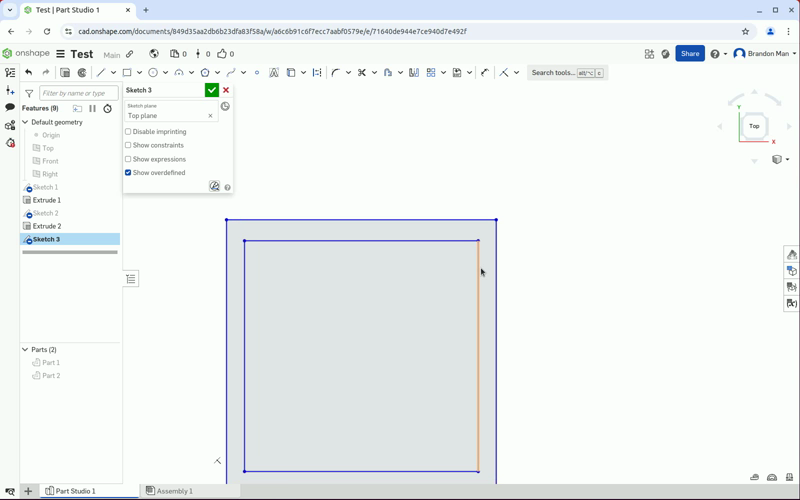
scroll(6)
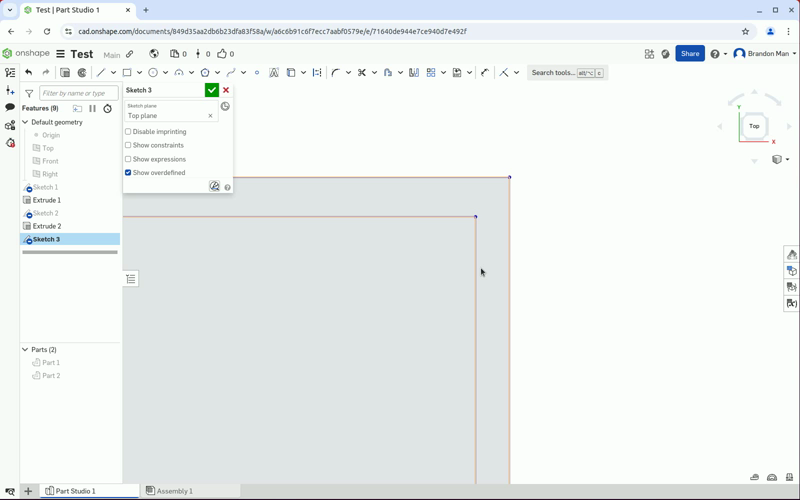
click(481, 267)
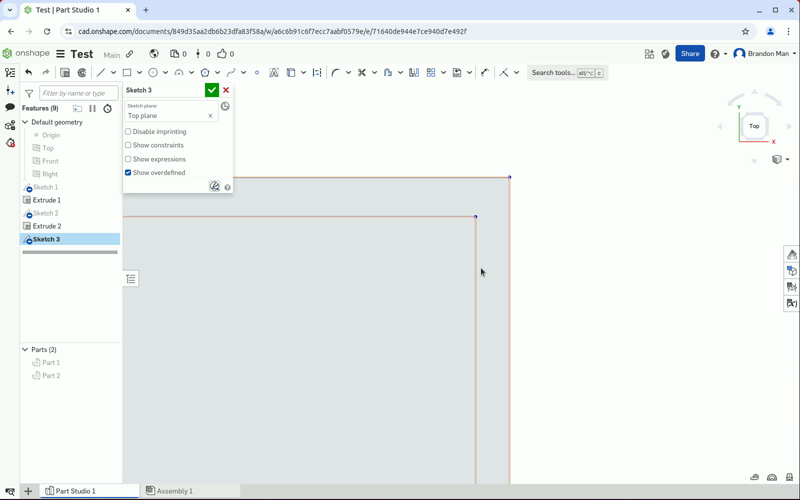
scroll(-6)
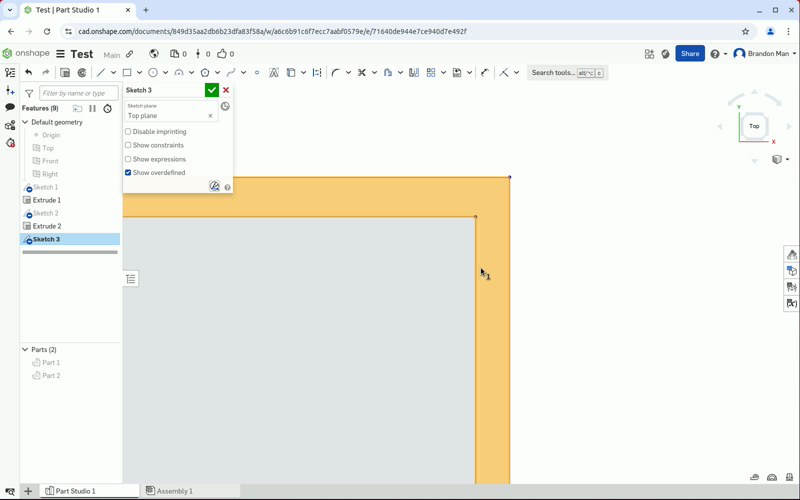
scroll(-6)
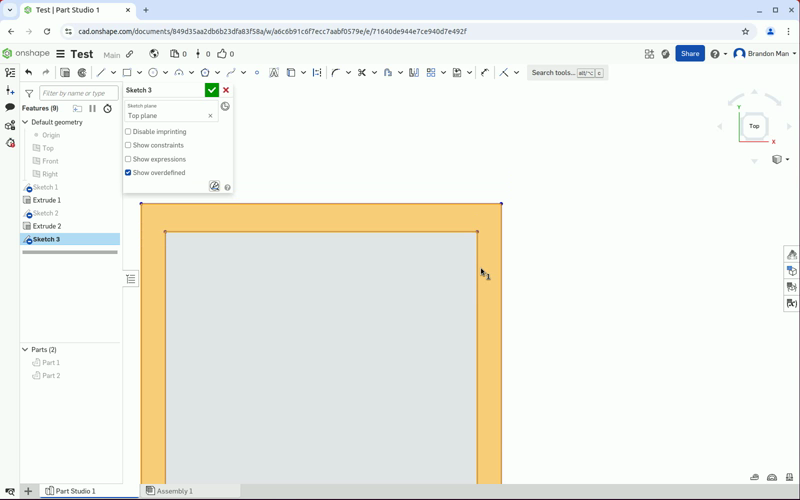
scroll(-6)
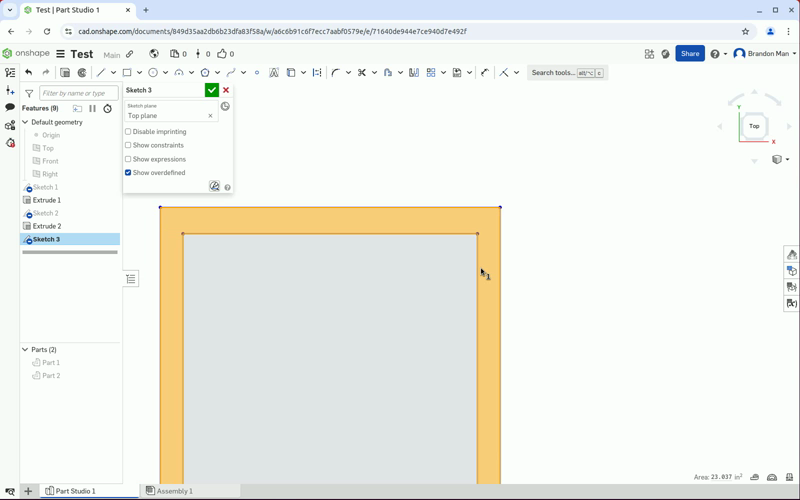
scroll(-6)
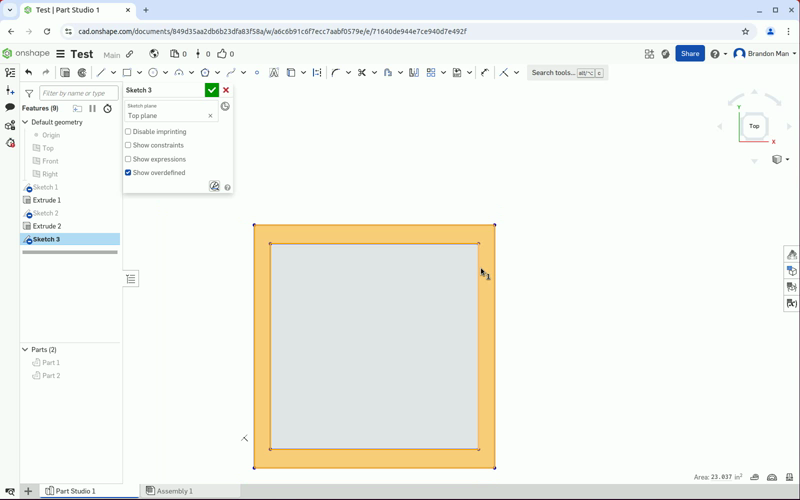
scroll(-6)
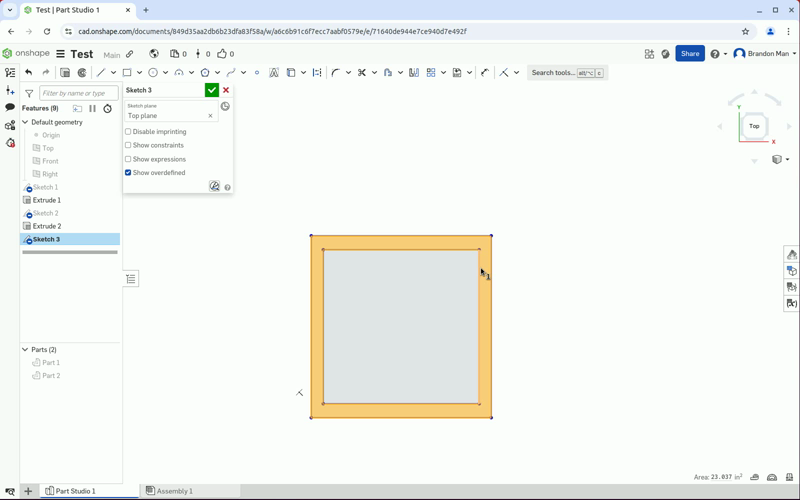
scroll(-6)
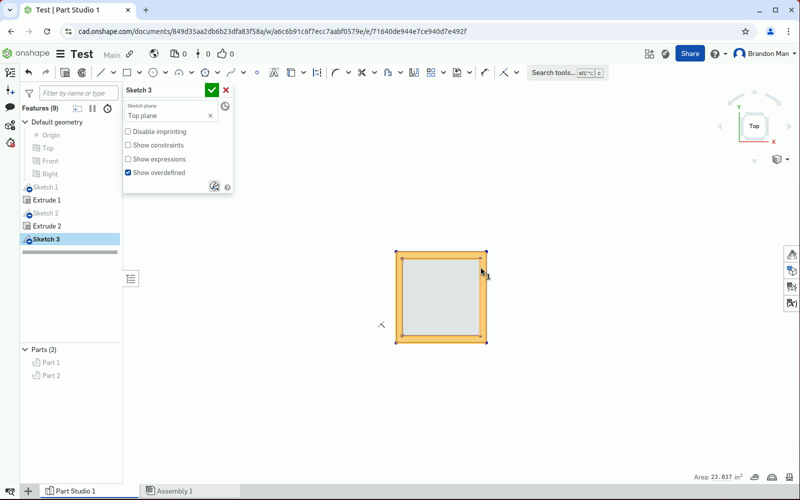
scroll(-6)
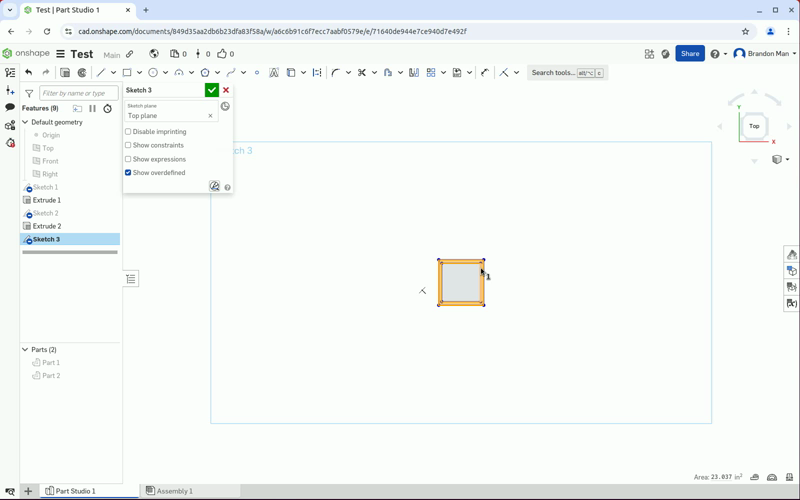
mouse_move(73, 352)
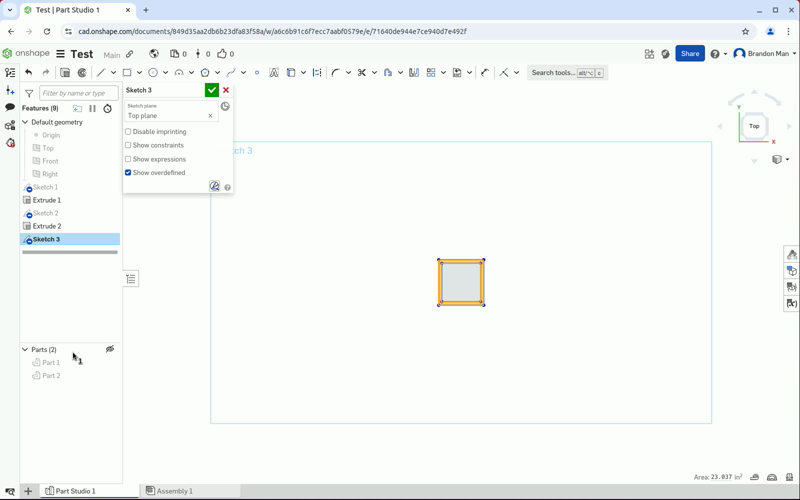
key(shift+y)
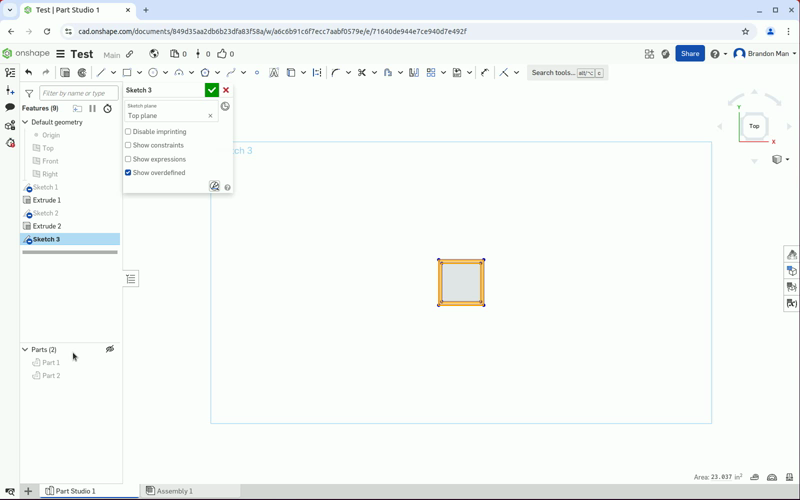
key(shift+e)
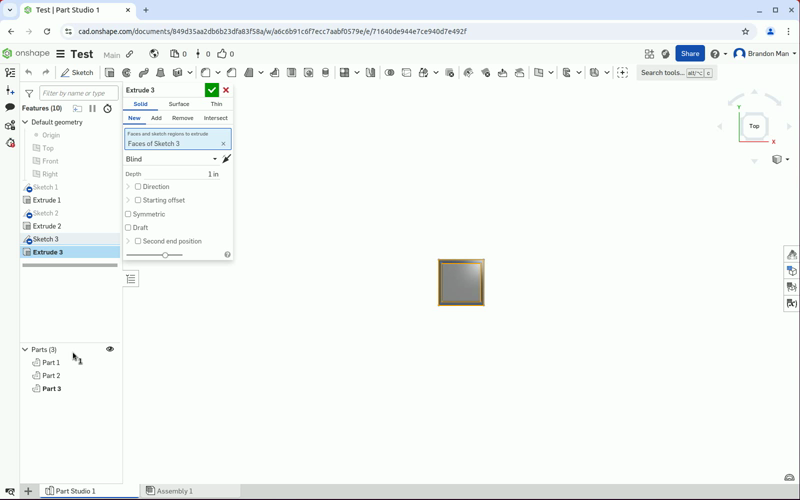
mouse_move(143, 106)
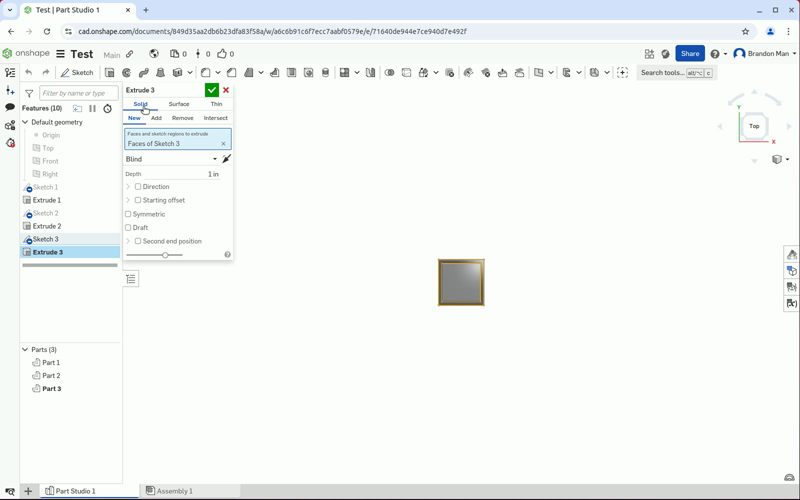
click(143, 106)
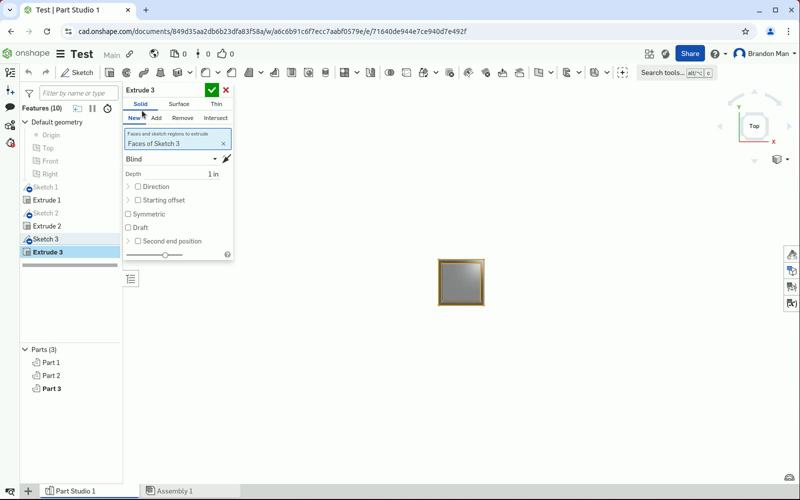
mouse_move(137, 120)
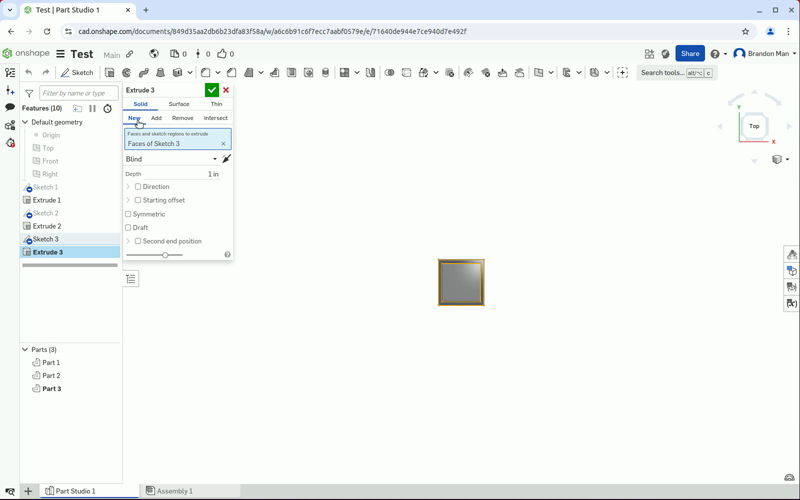
click(137, 120)
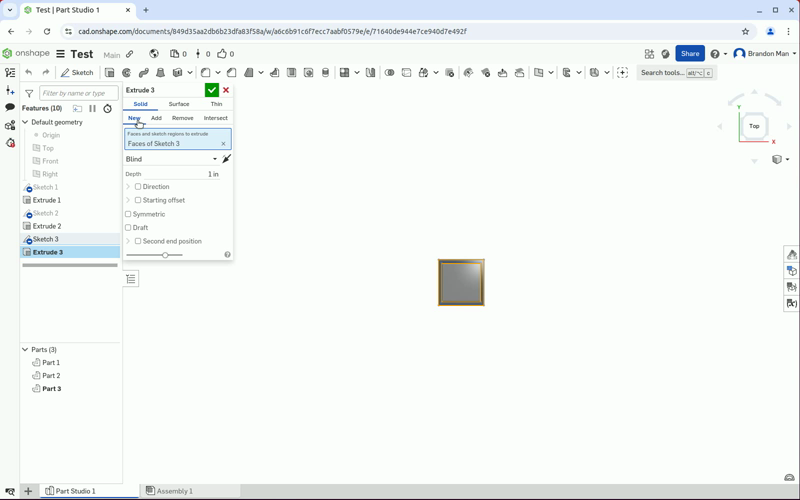
key(tab, 4)
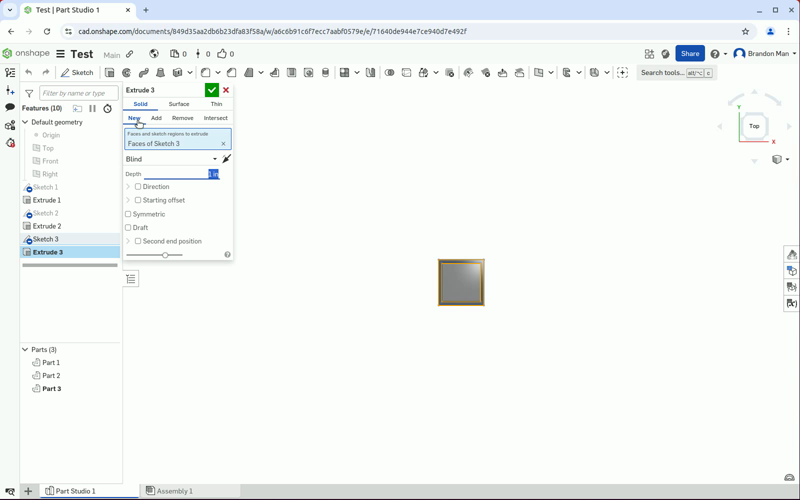
text(23.108)
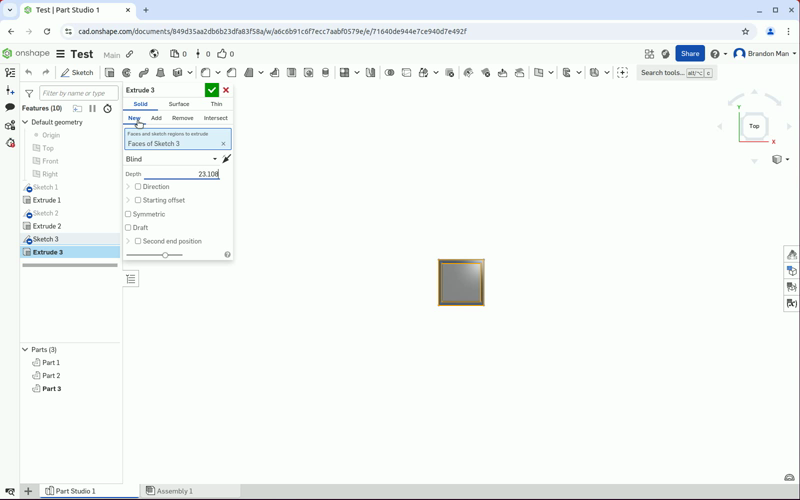
key(enter)
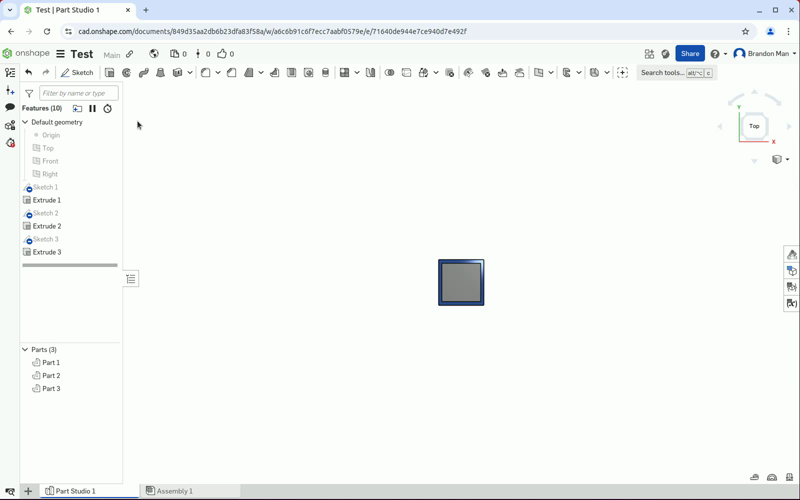
key(shift+h)
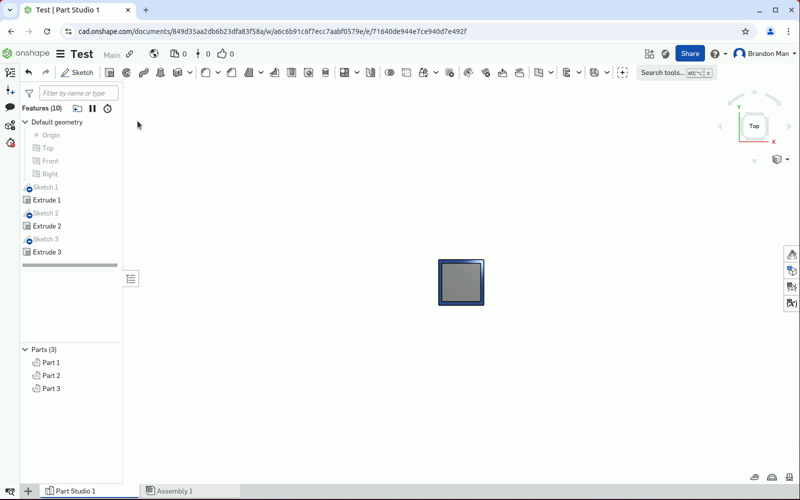
key(shift+h)
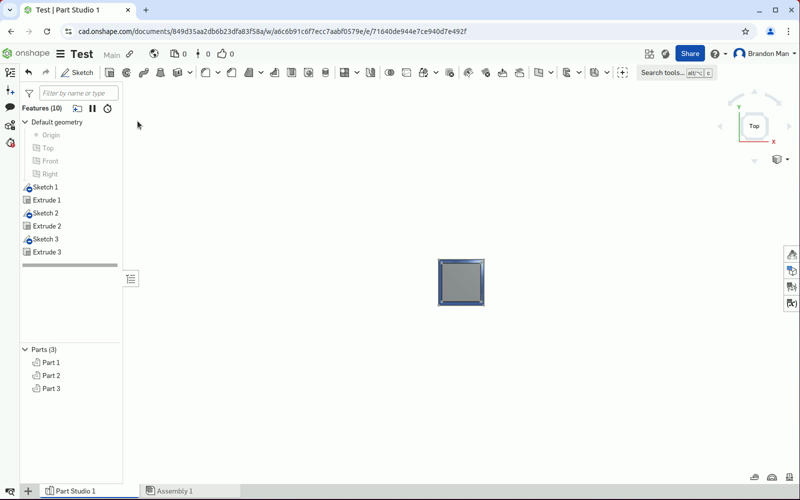
key(shift+7)
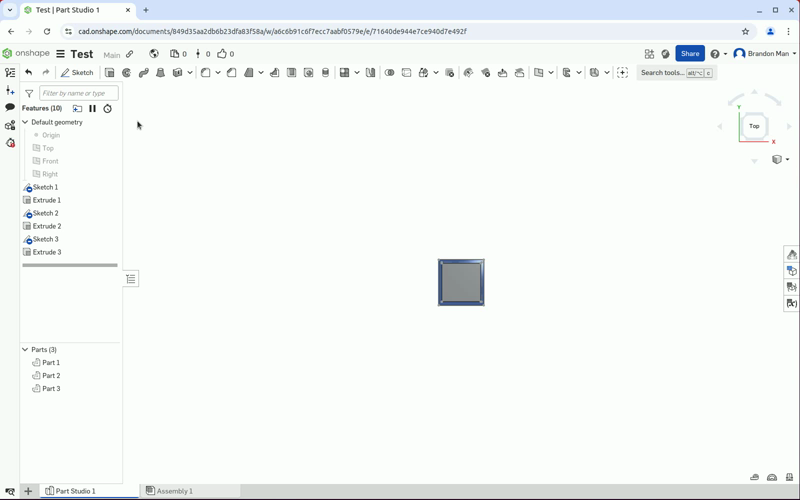
key(up, 3)
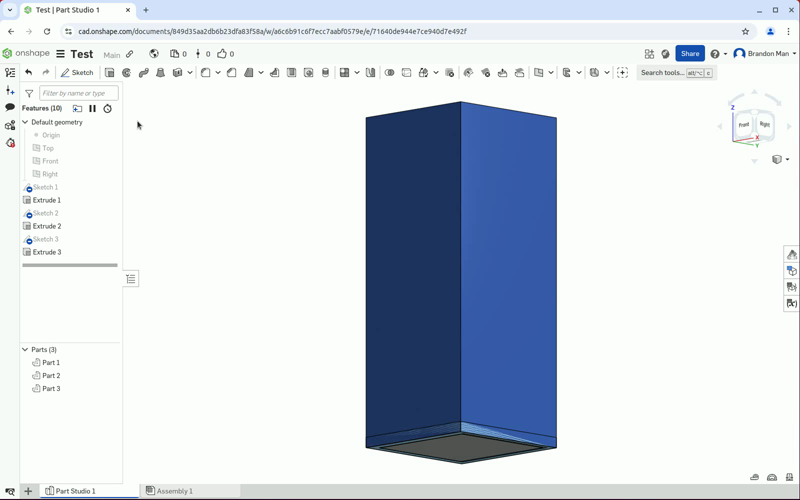
key(left, 3)
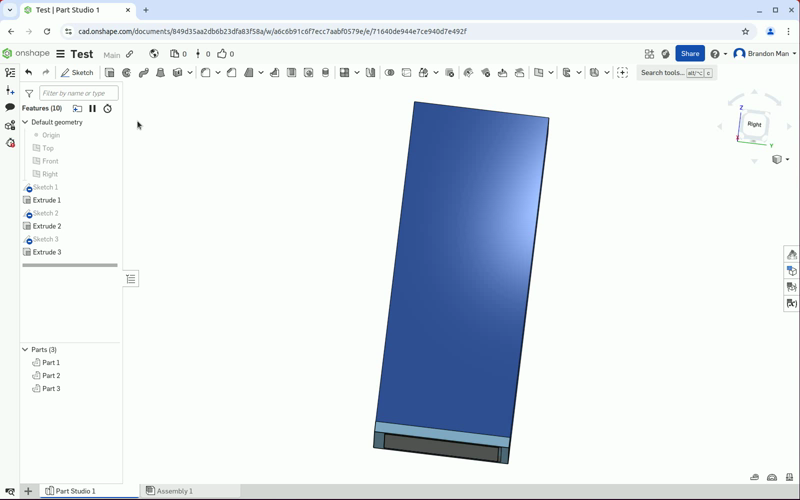
key(right, 3)
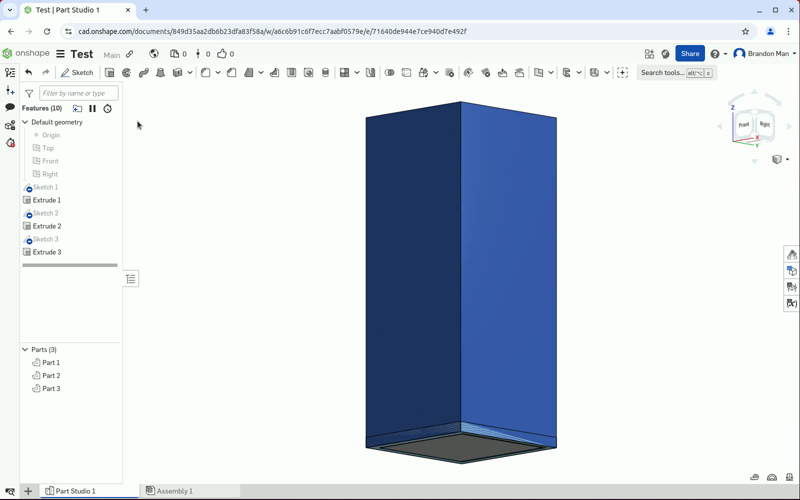
key(down, 3)
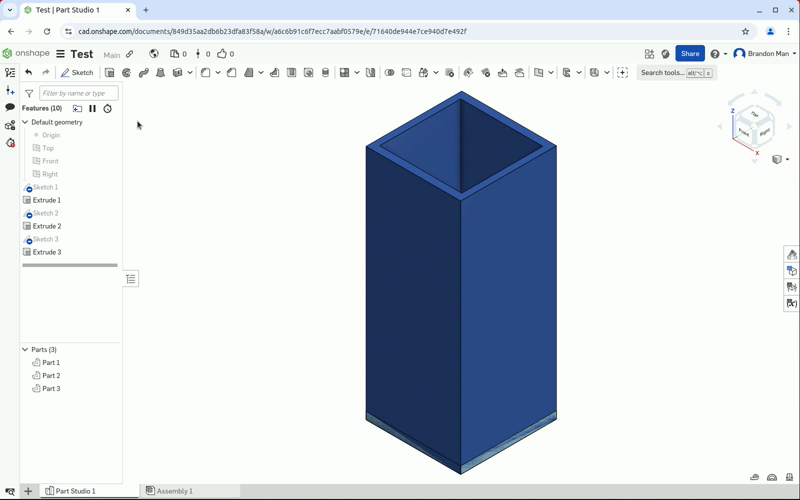
mouse_move(73, 189)
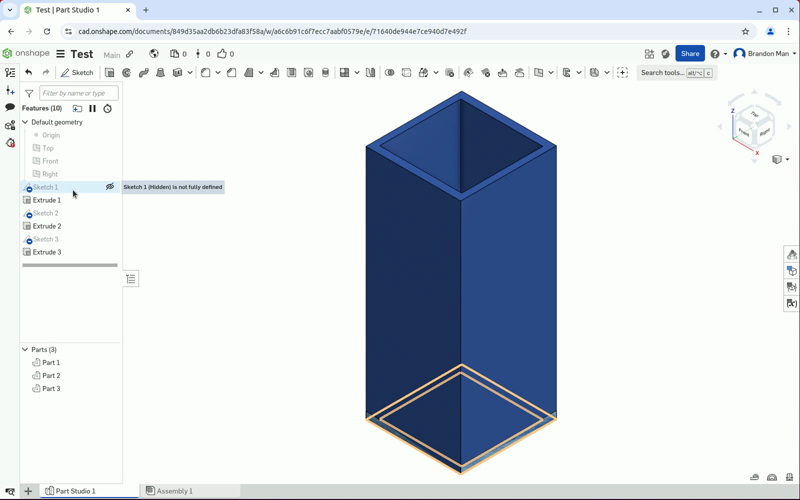
click(73, 189)